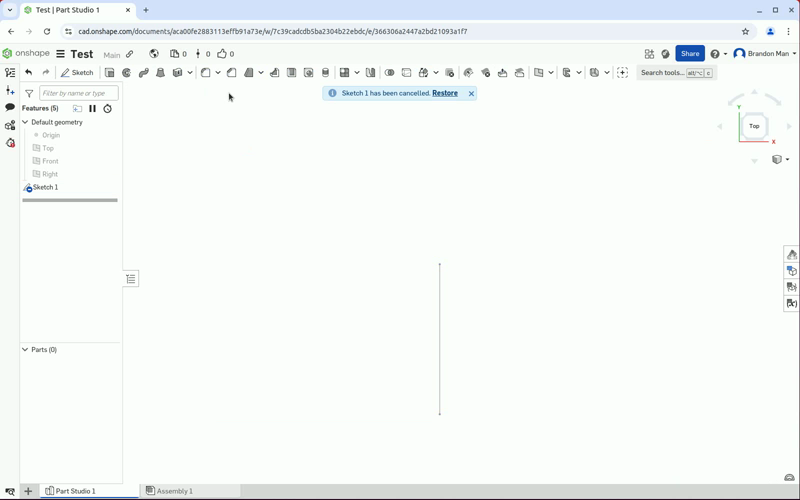
key(shift+h)
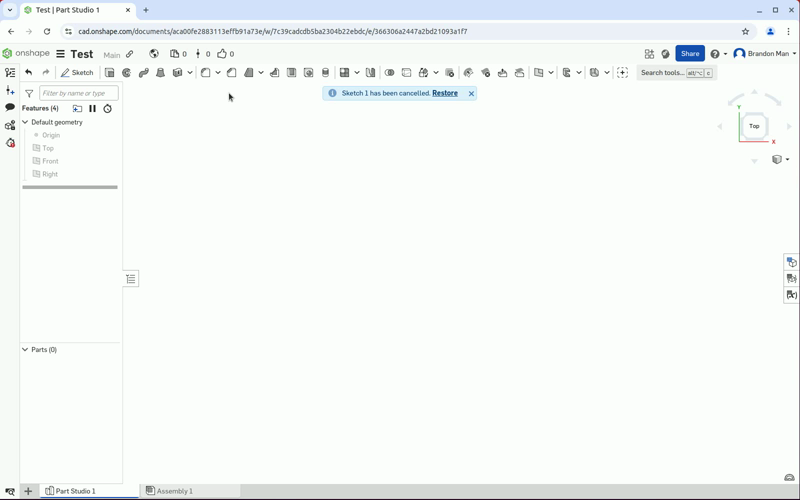
mouse_move(73, 352)
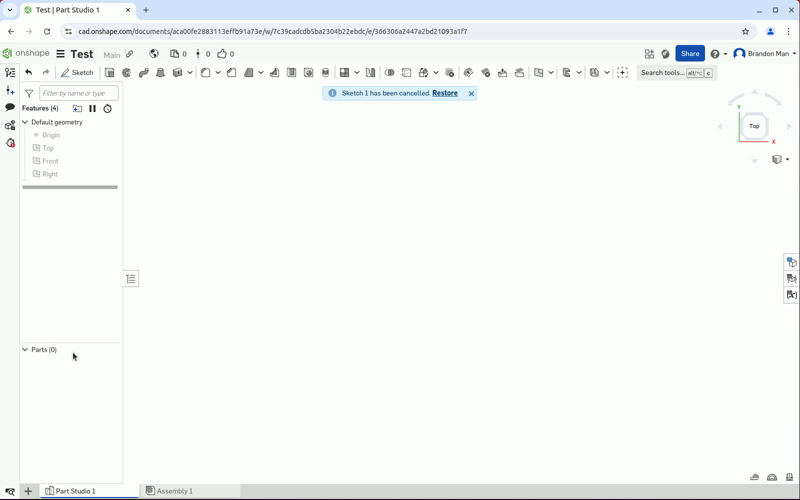
key(y)
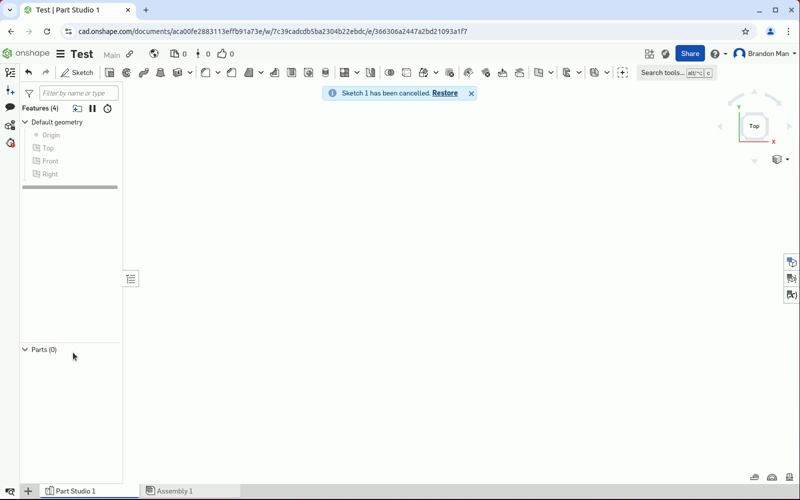
key(shift+p)
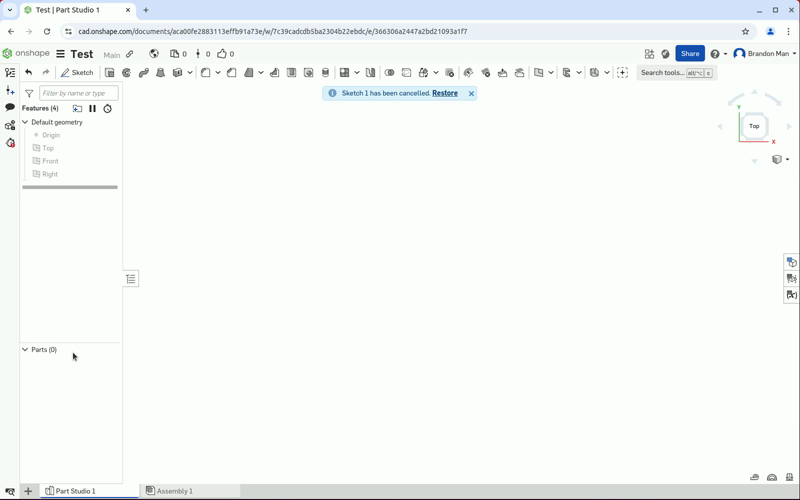
key(space)
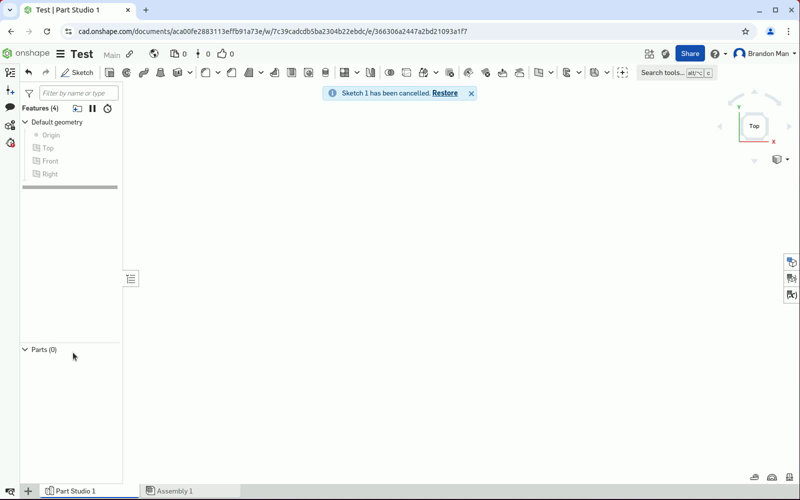
key_down(shift)
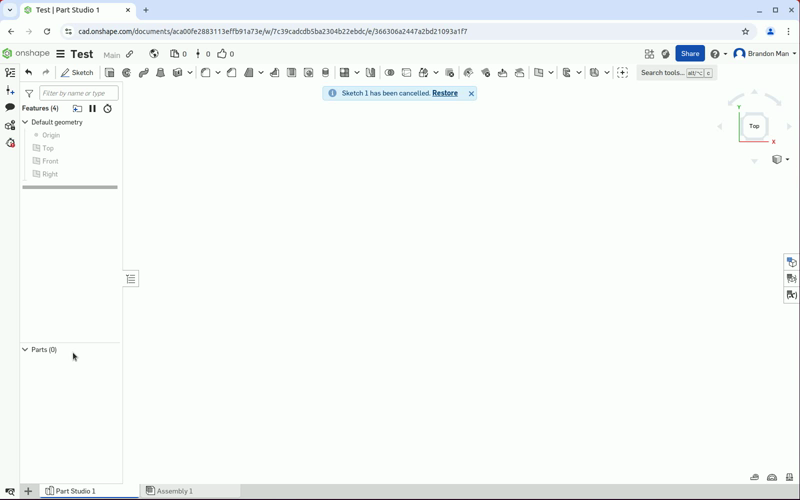
key(up)
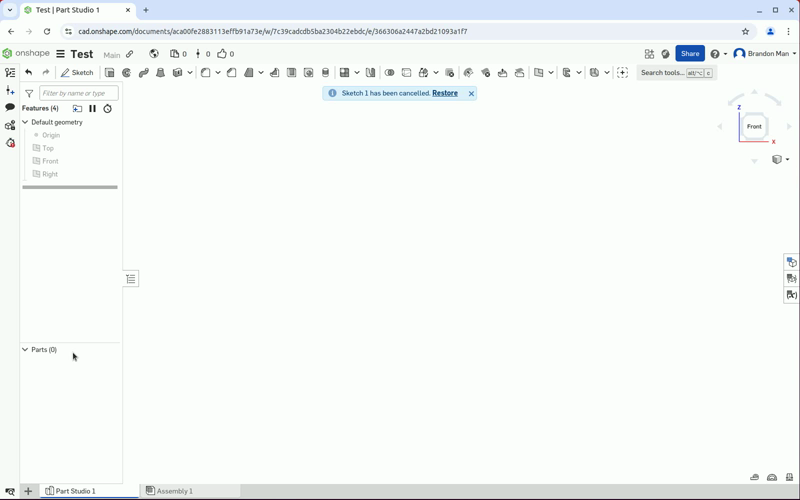
key_up(shift)
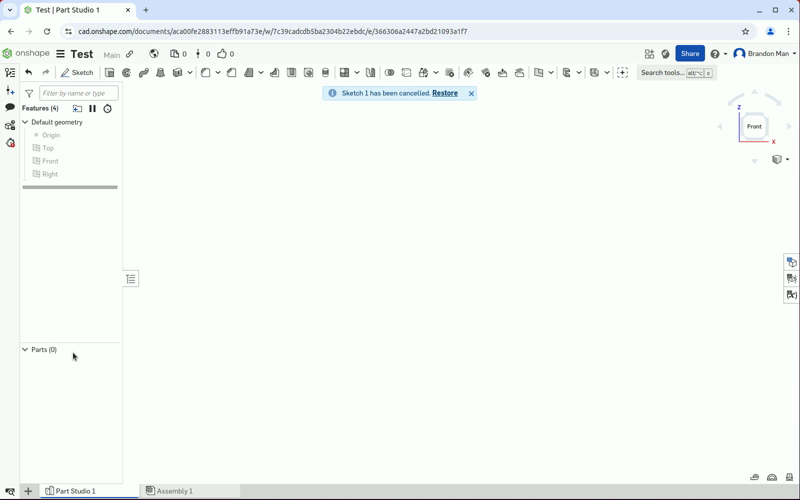
mouse_move(73, 352)
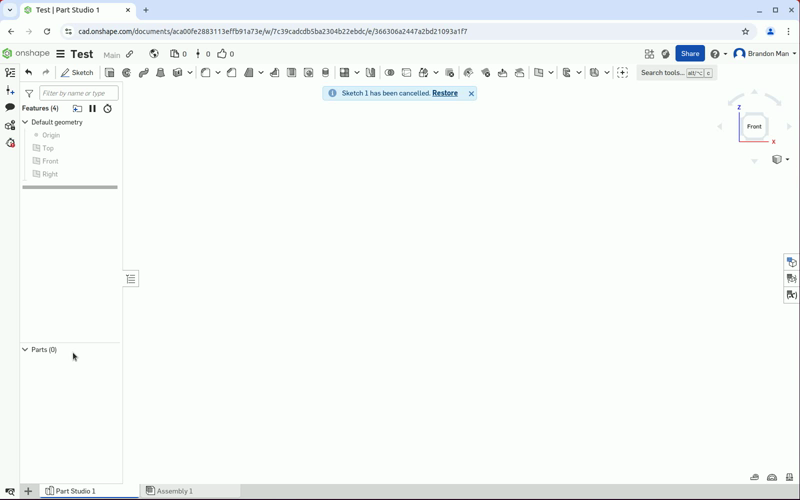
key(shift+y)
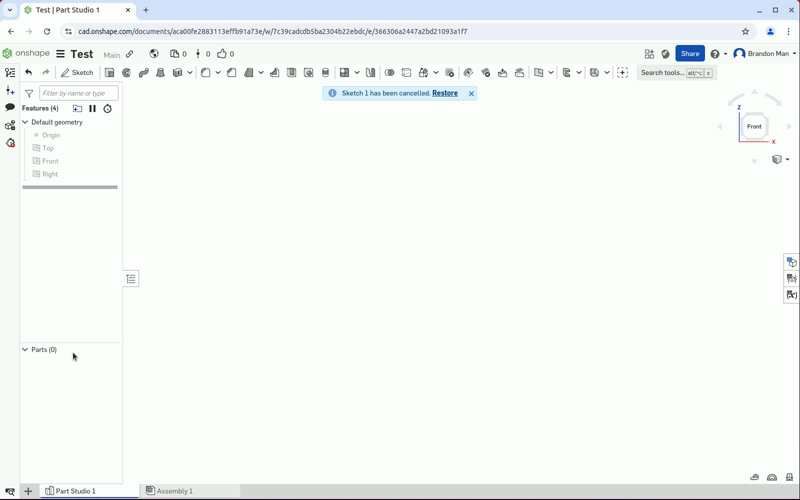
key(shift+s)
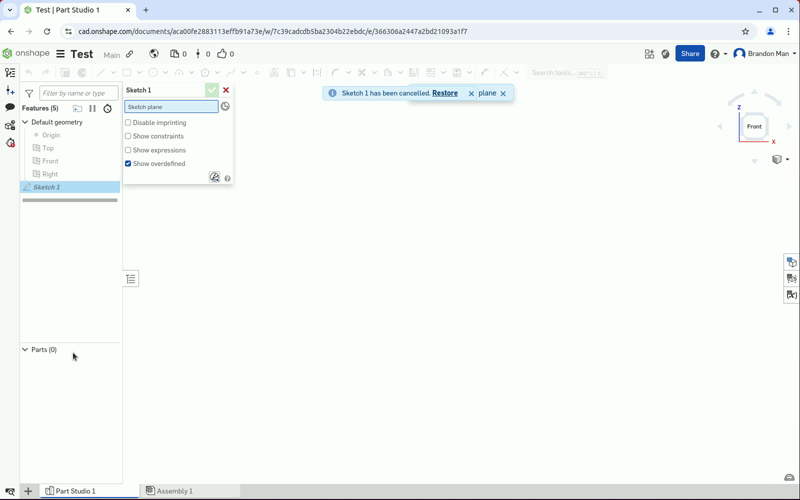
mouse_move(73, 163)
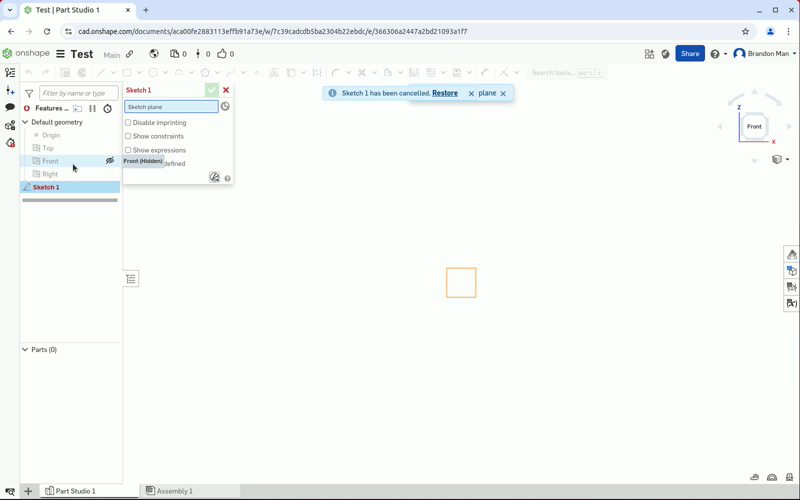
click(73, 163)
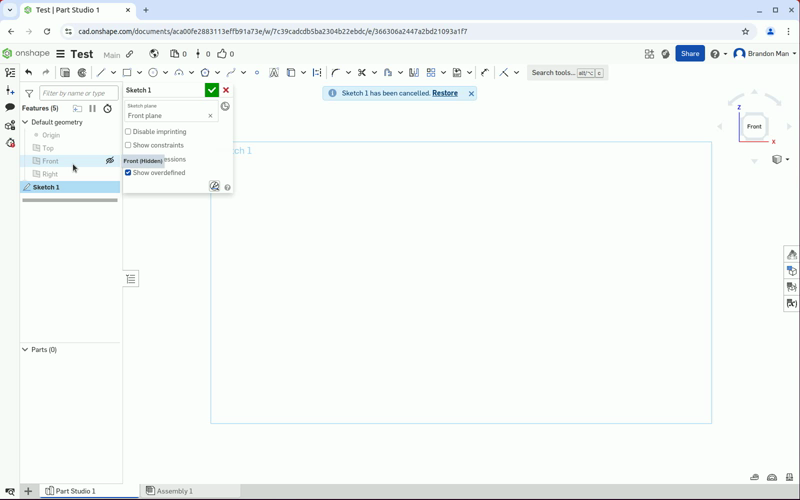
mouse_move(73, 352)
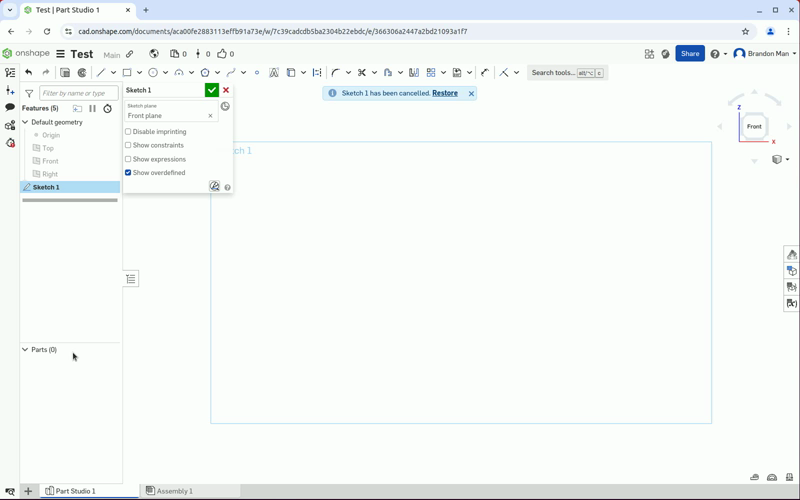
key(y)
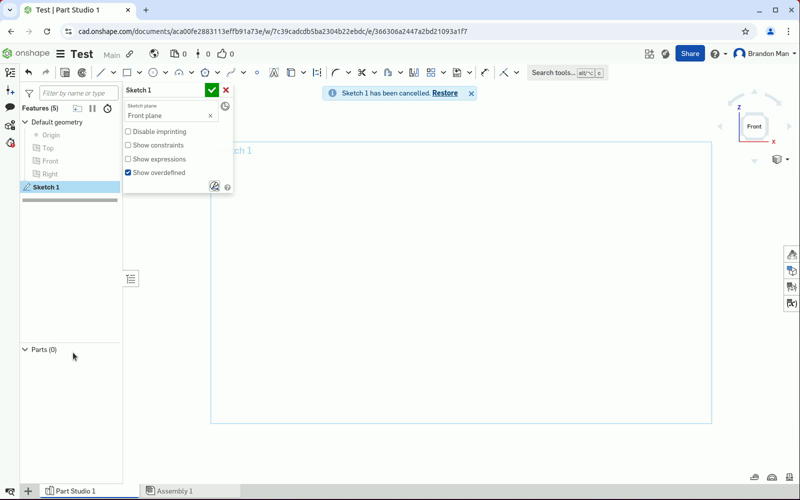
key(l)
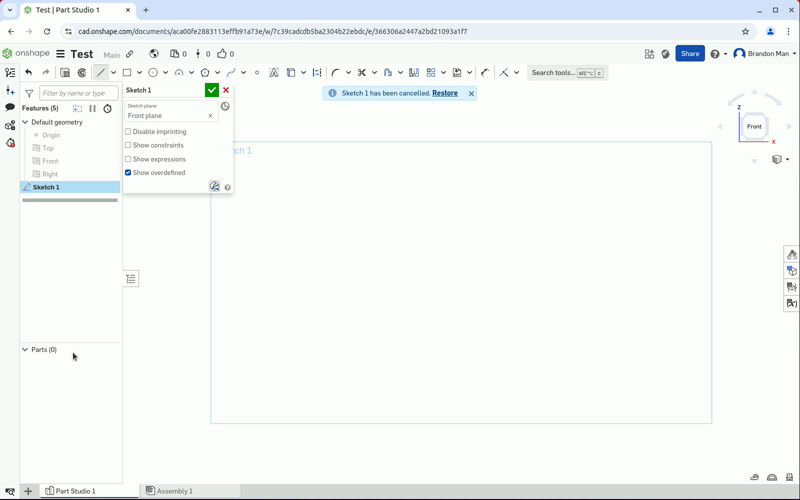
key_down(shift)
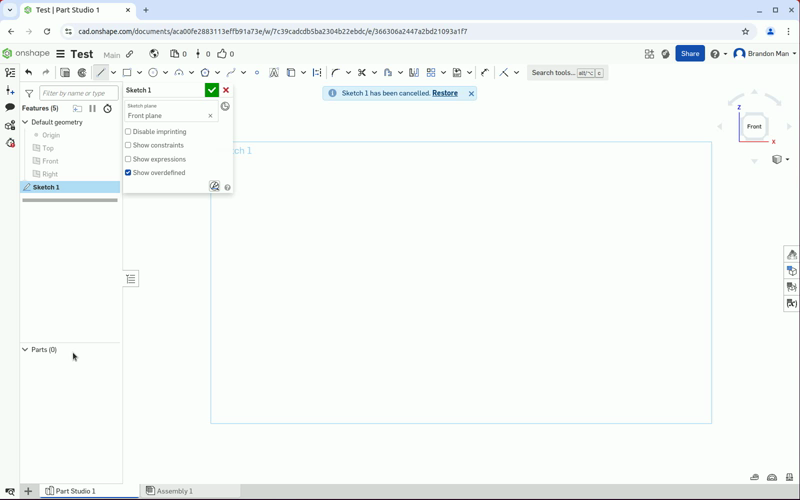
mouse_move(444, 299)
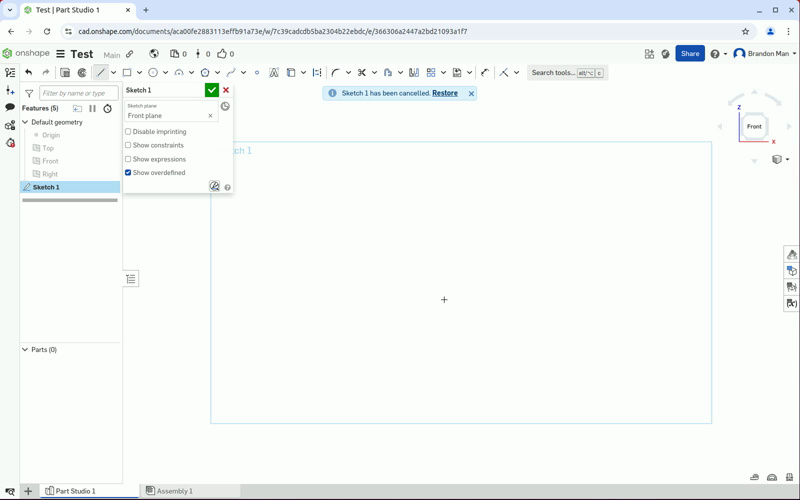
click(444, 299)
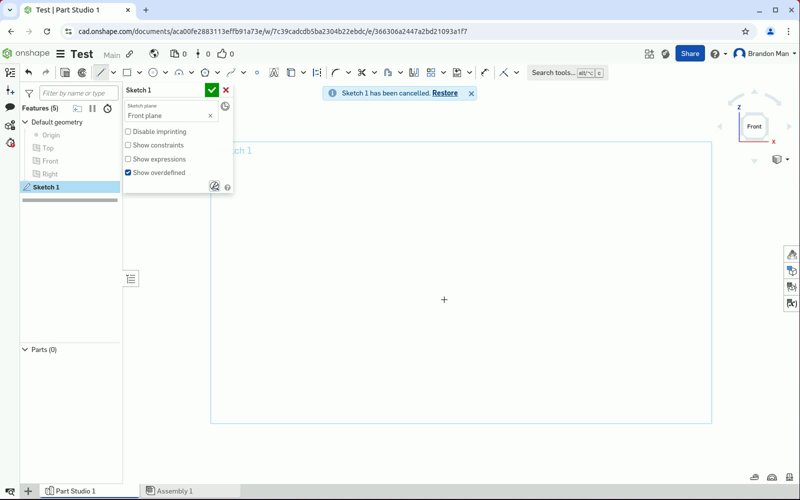
key_up(shift)
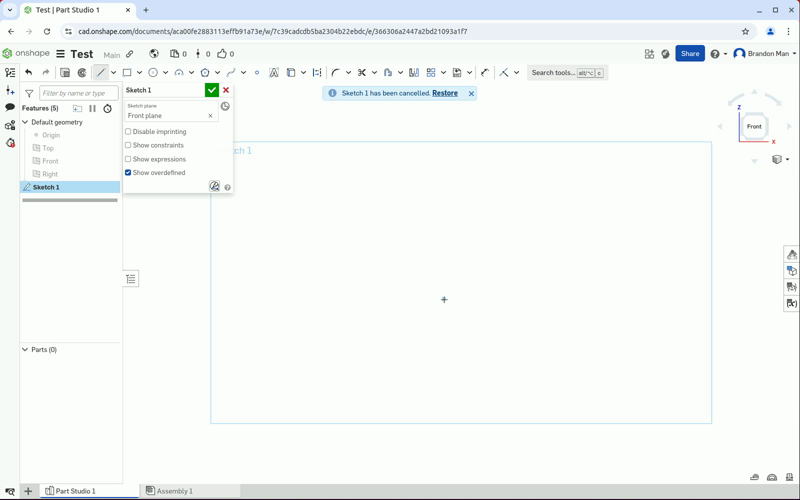
key_down(shift)
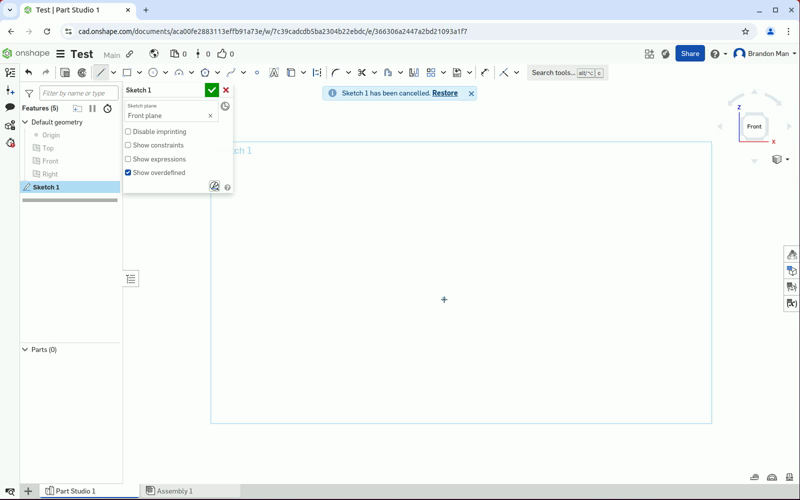
mouse_move(474, 299)
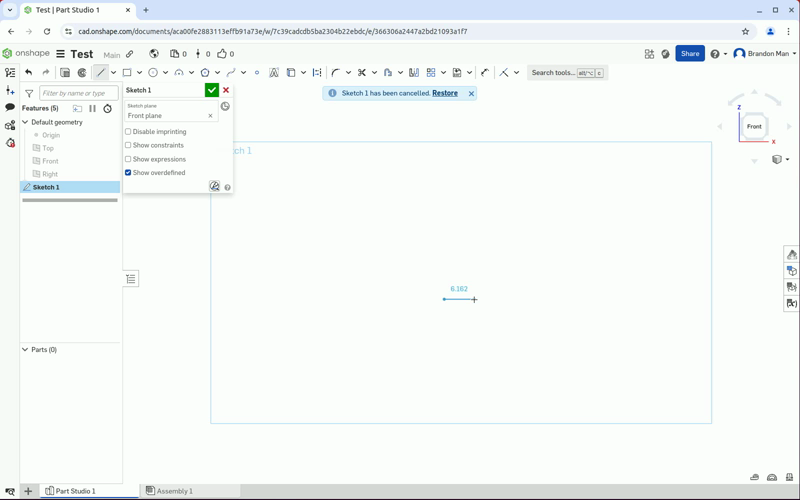
mouse_move(478, 299)
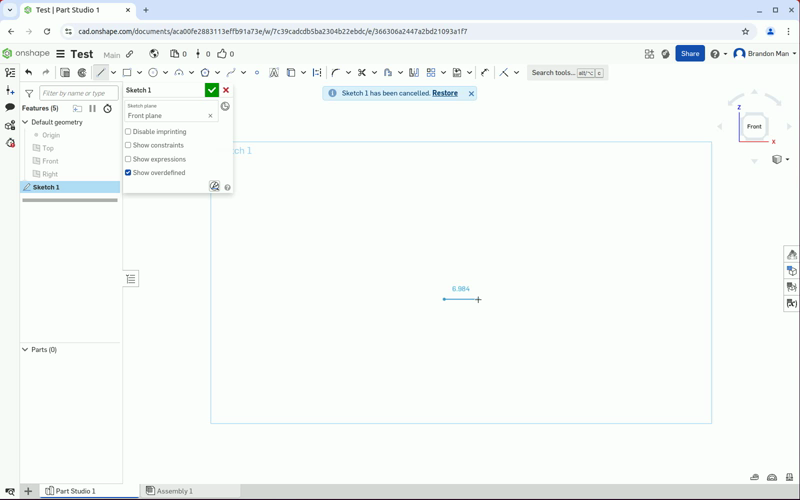
click(478, 299)
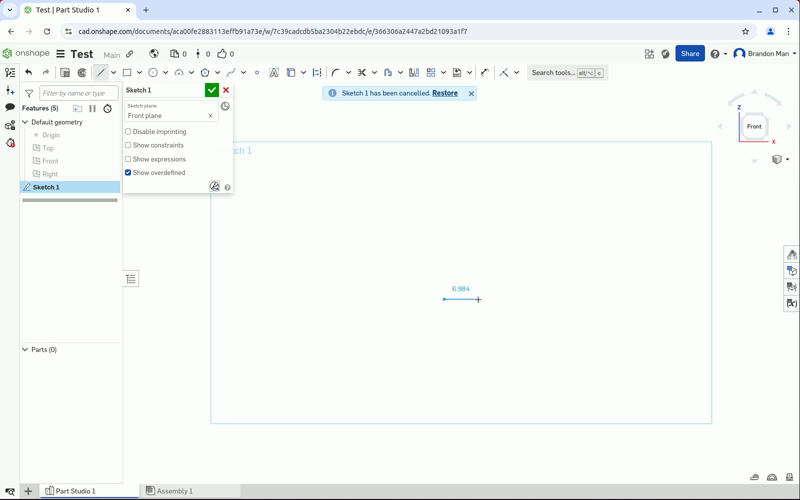
key_up(shift)
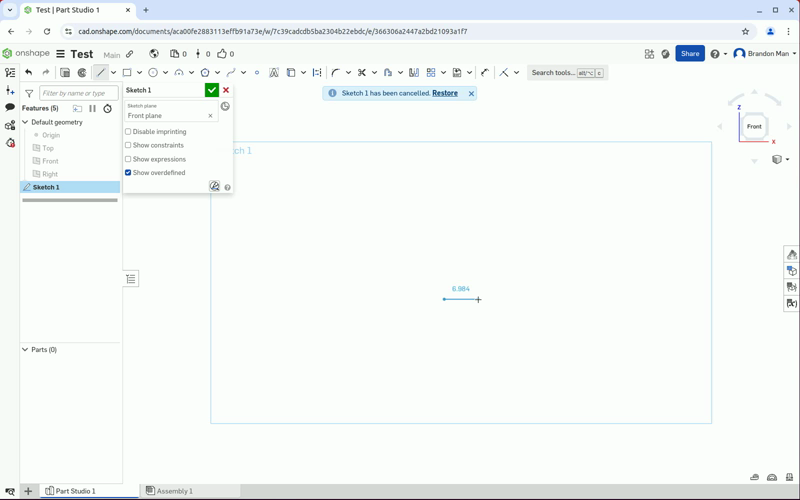
key_down(shift)
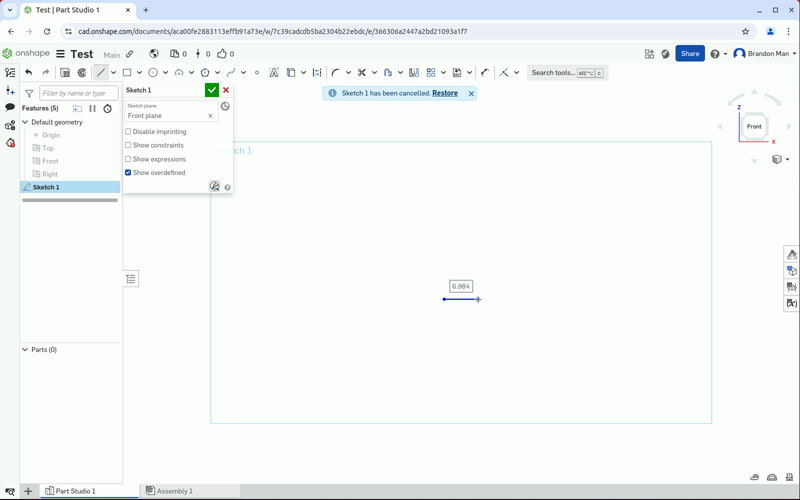
mouse_move(508, 299)
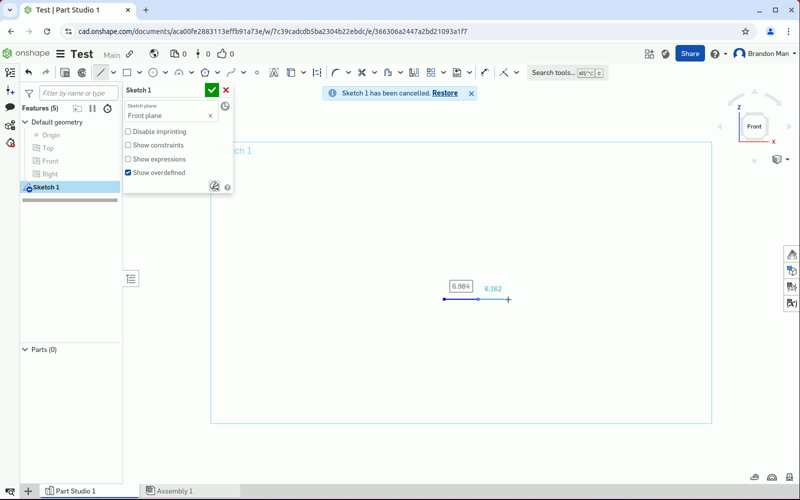
mouse_move(478, 265)
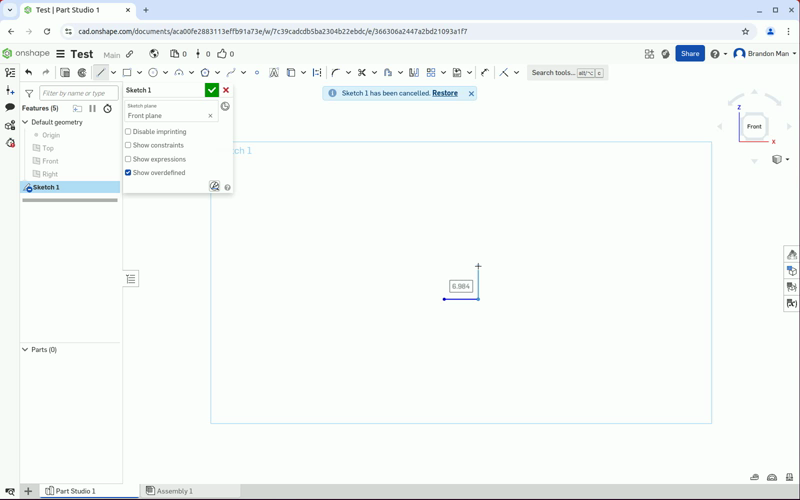
click(478, 265)
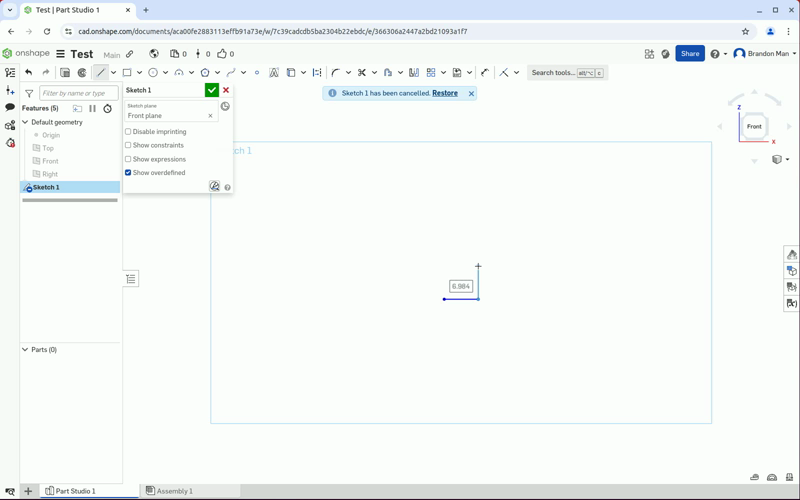
key_up(shift)
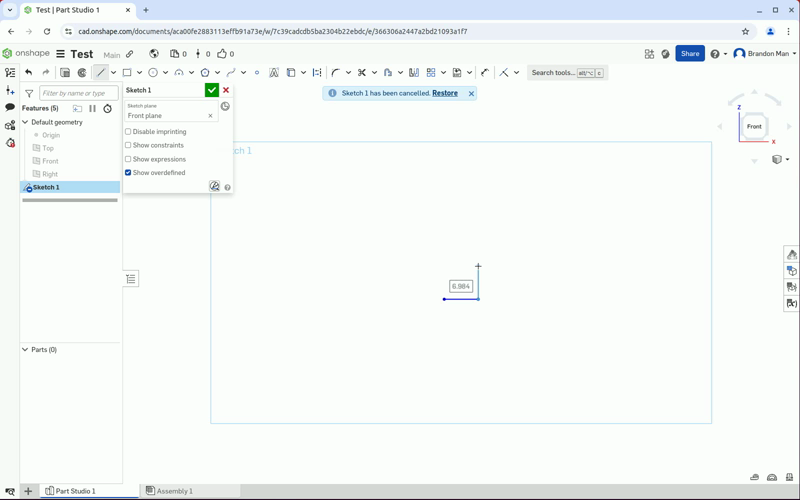
key_down(shift)
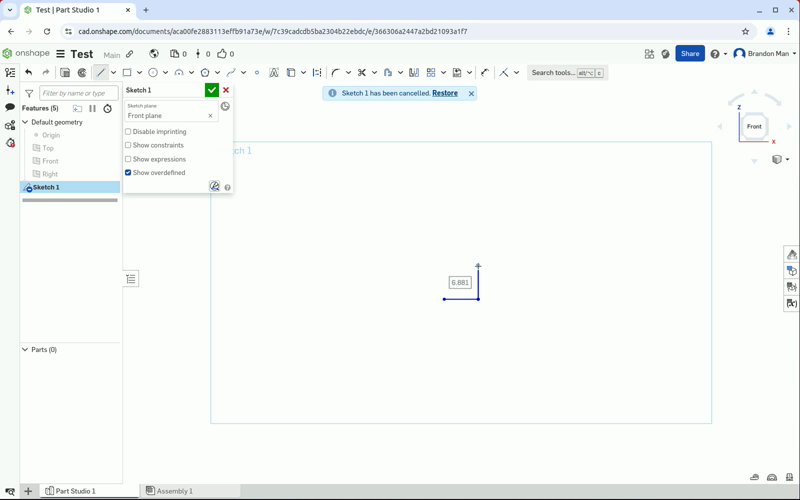
mouse_move(508, 265)
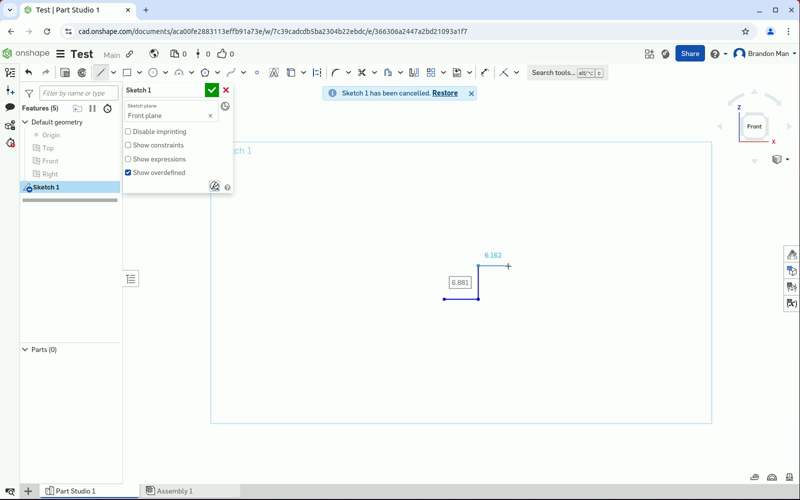
mouse_move(444, 265)
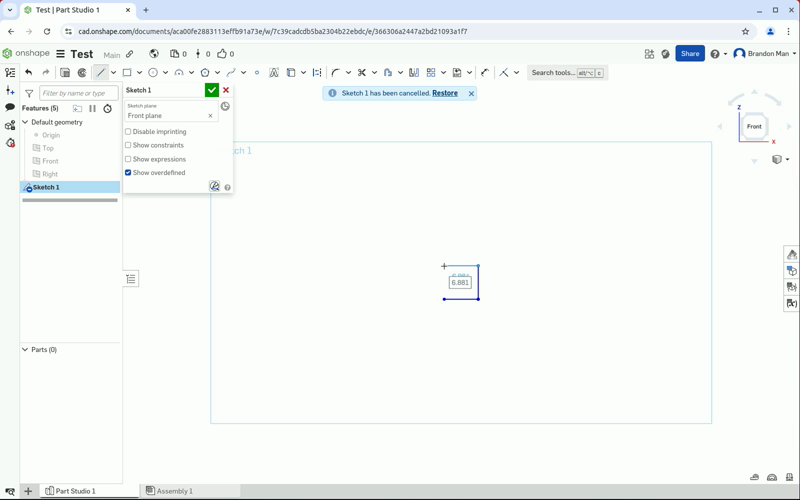
click(444, 265)
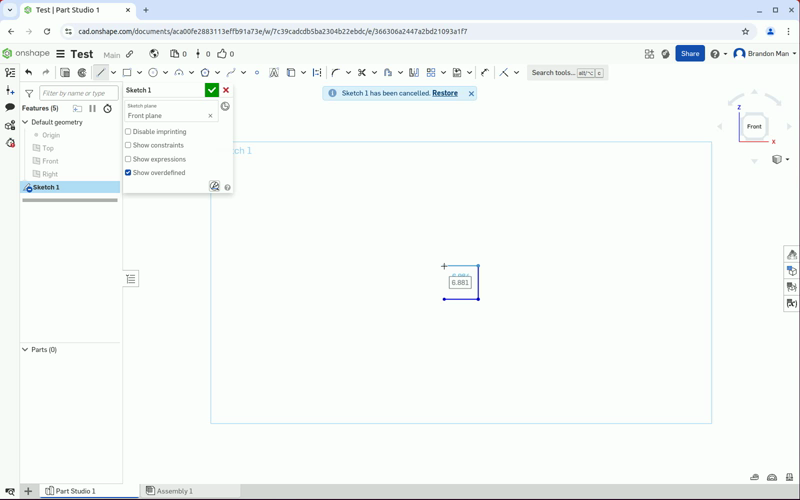
key_up(shift)
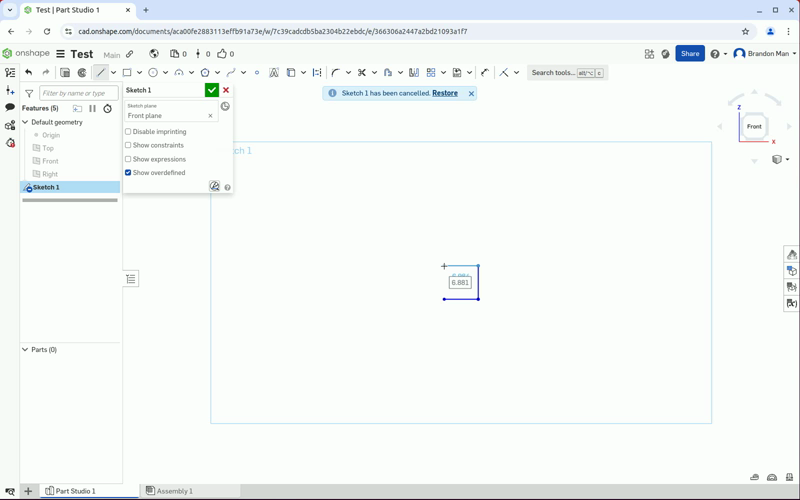
mouse_move(474, 265)
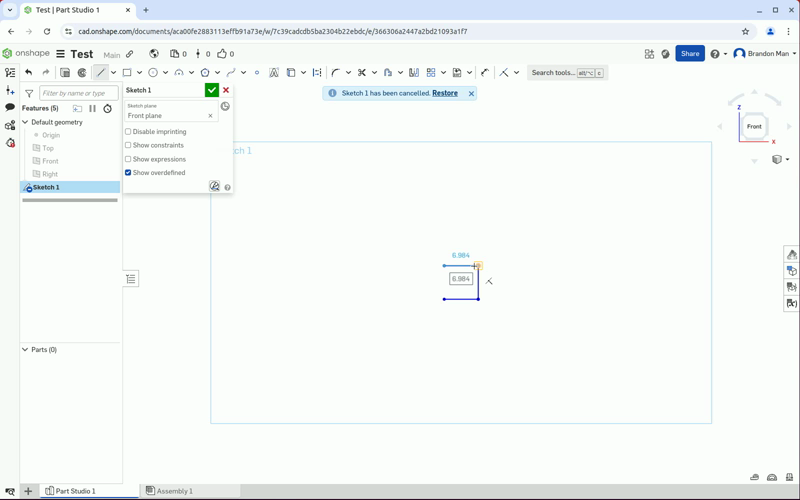
key_down(shift)
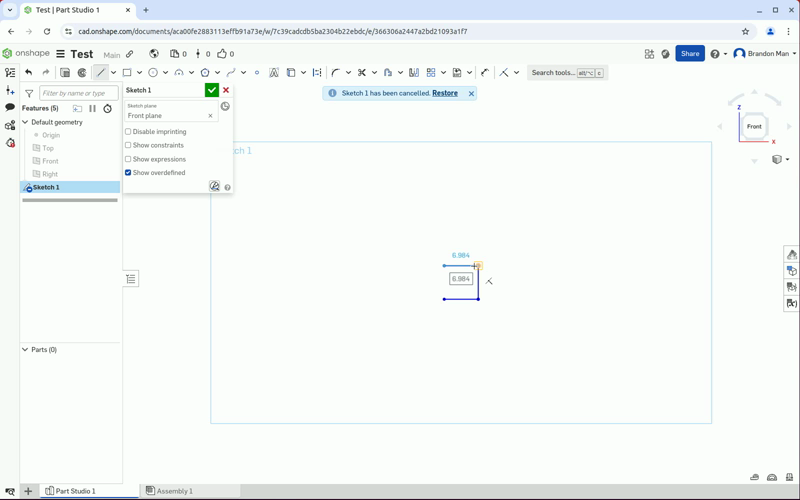
mouse_move(444, 299)
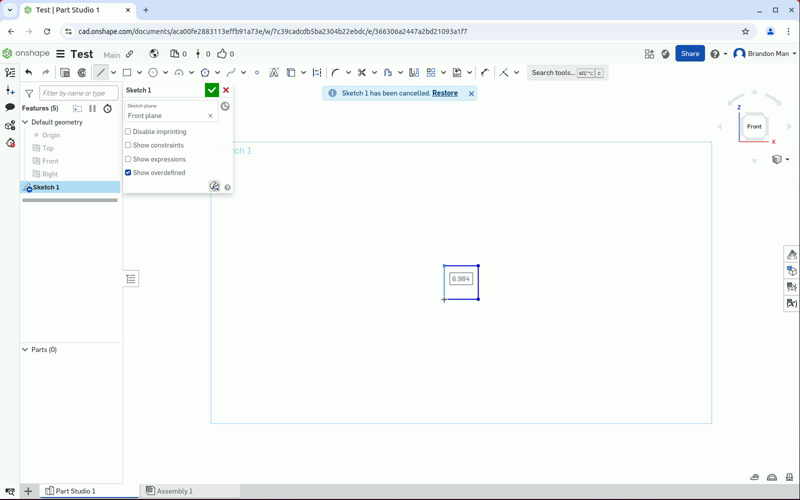
key_up(shift)
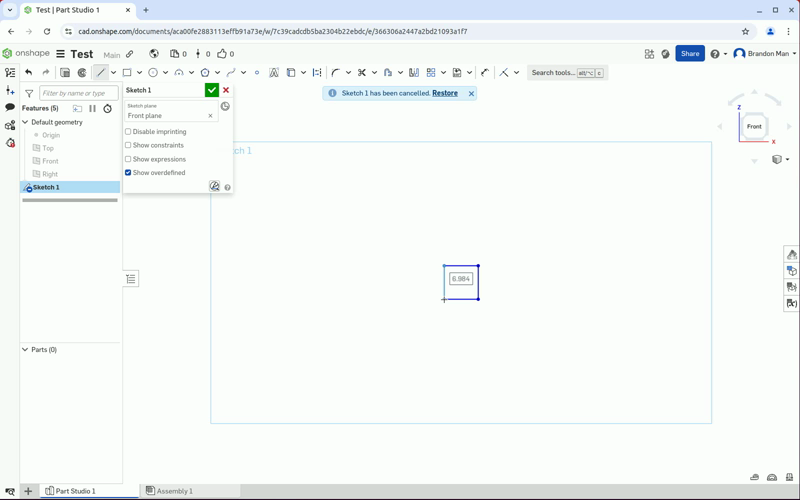
click(444, 299)
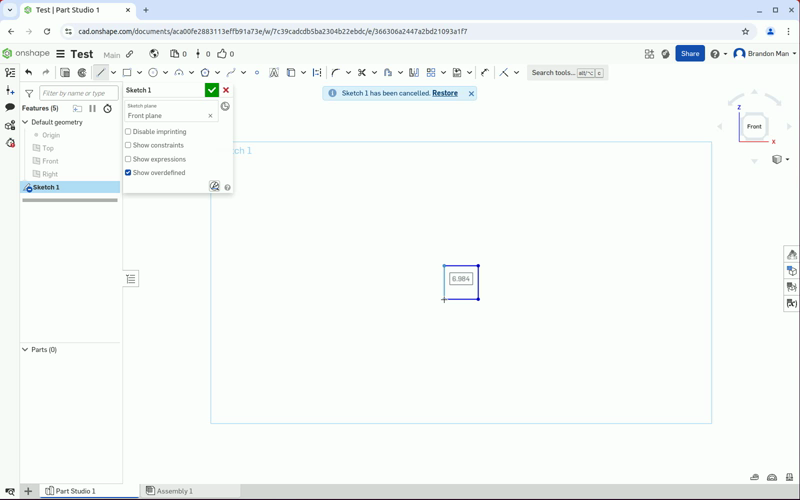
key(esc)
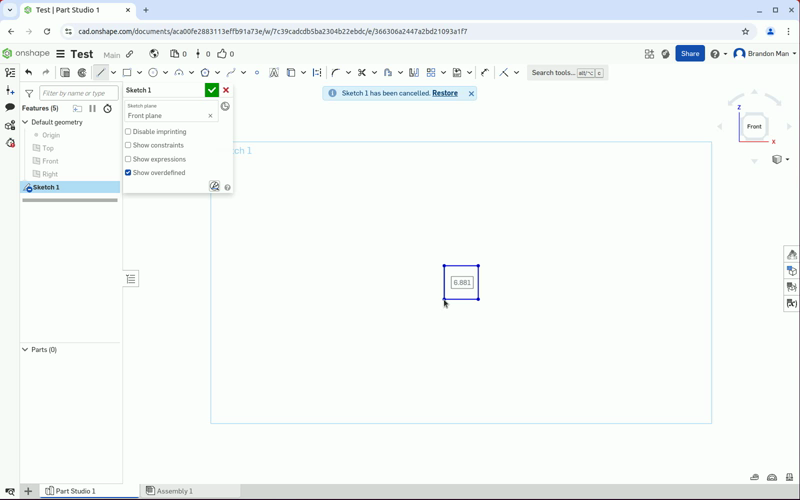
mouse_move(469, 281)
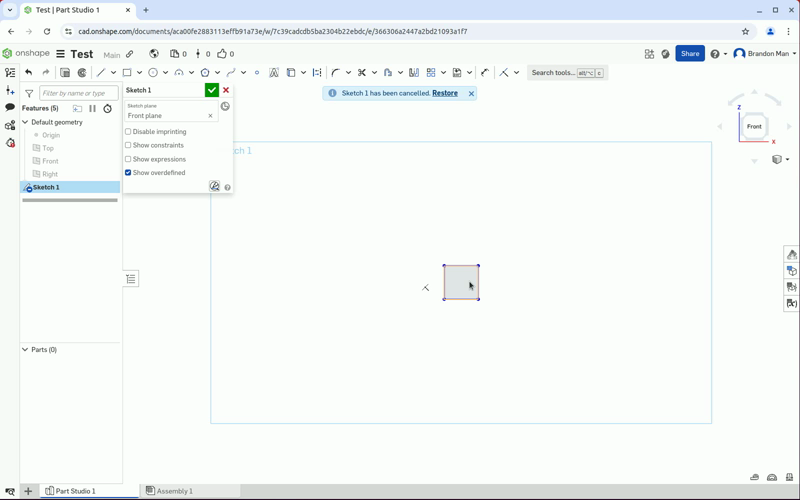
scroll(6)
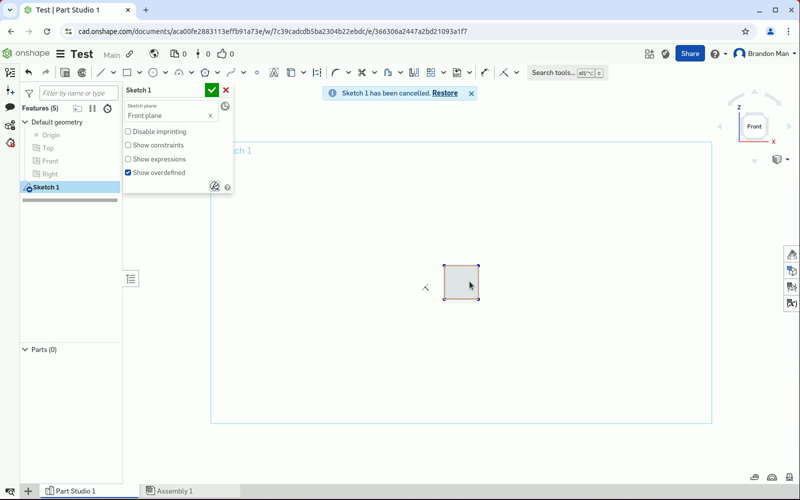
scroll(6)
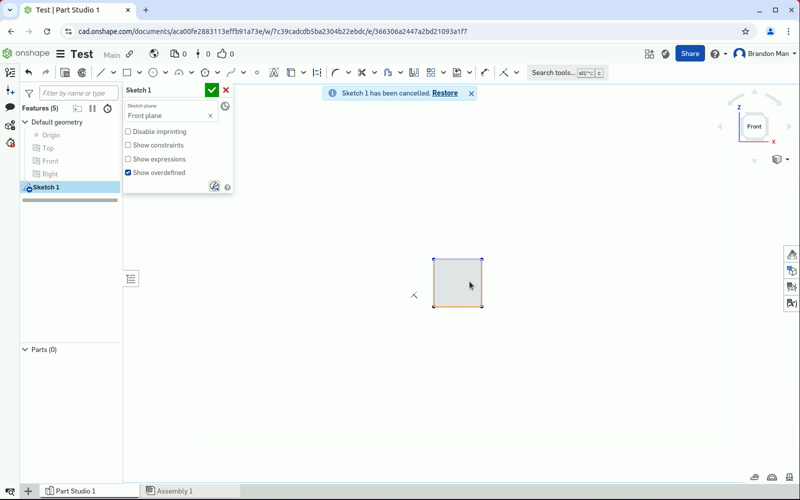
scroll(6)
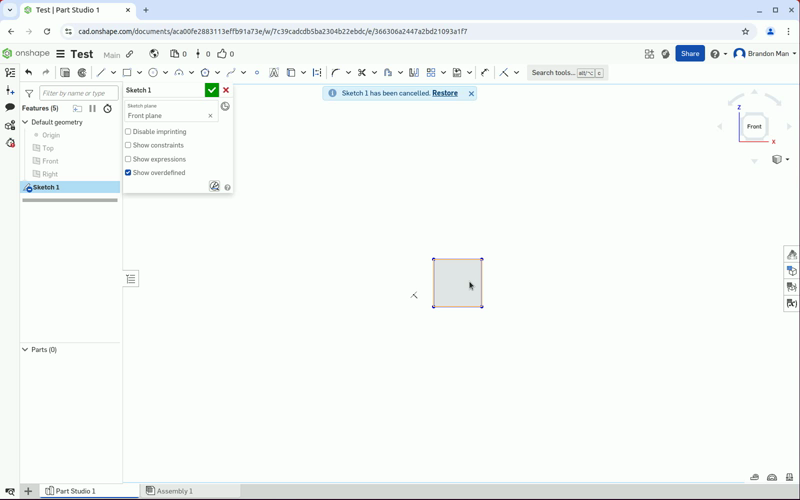
scroll(6)
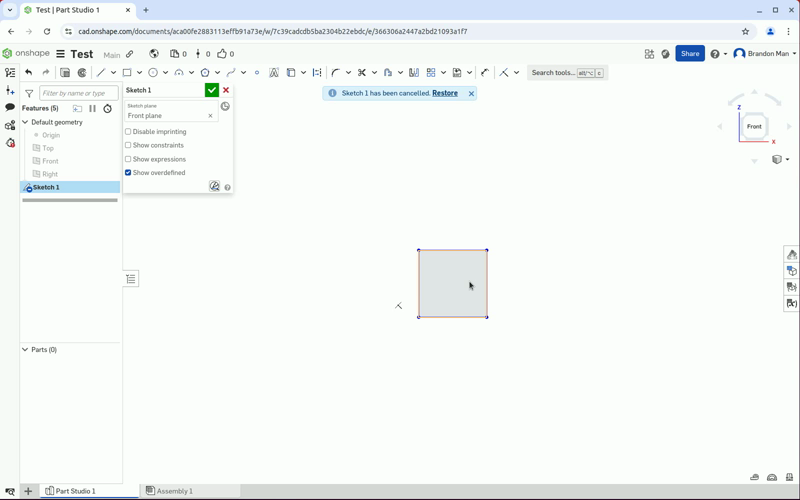
scroll(6)
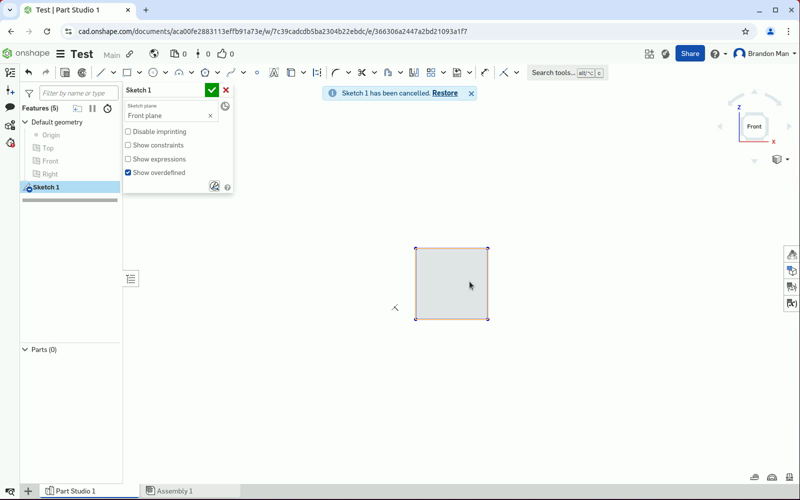
scroll(6)
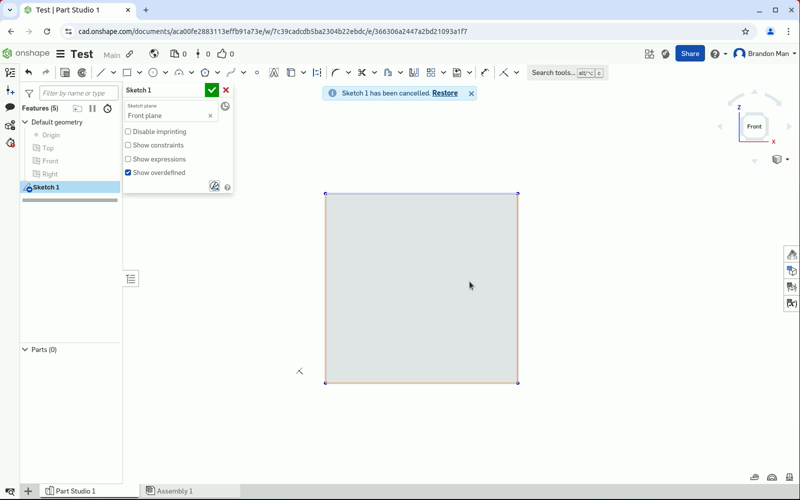
scroll(6)
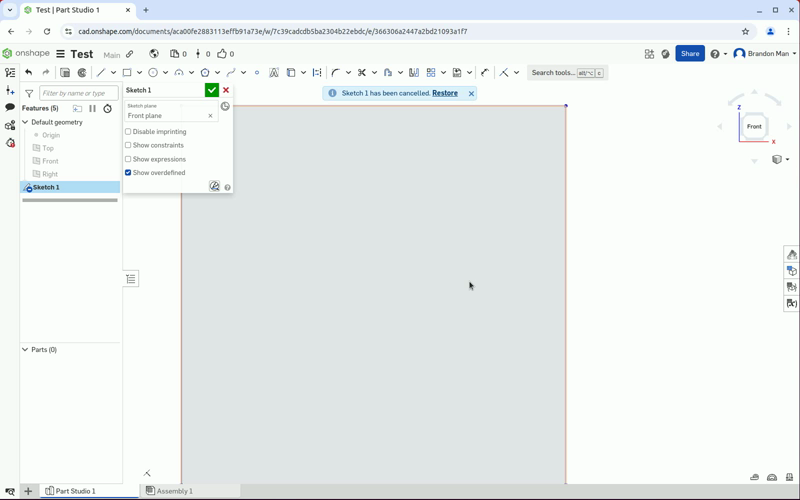
click(469, 281)
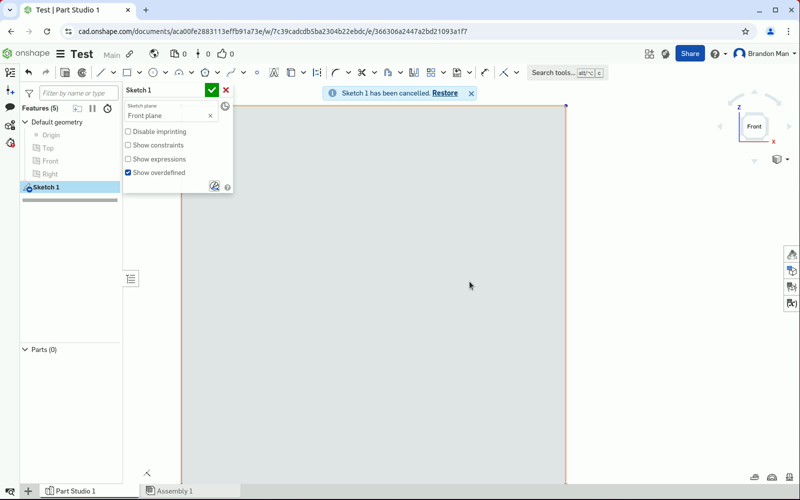
scroll(-6)
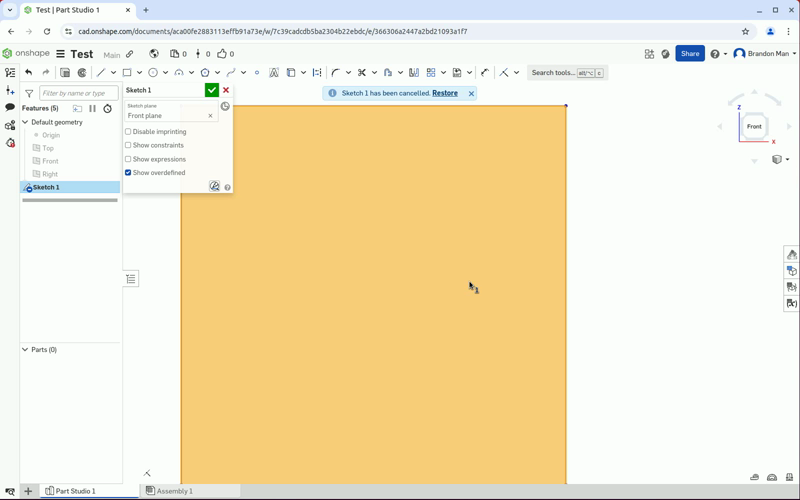
scroll(-6)
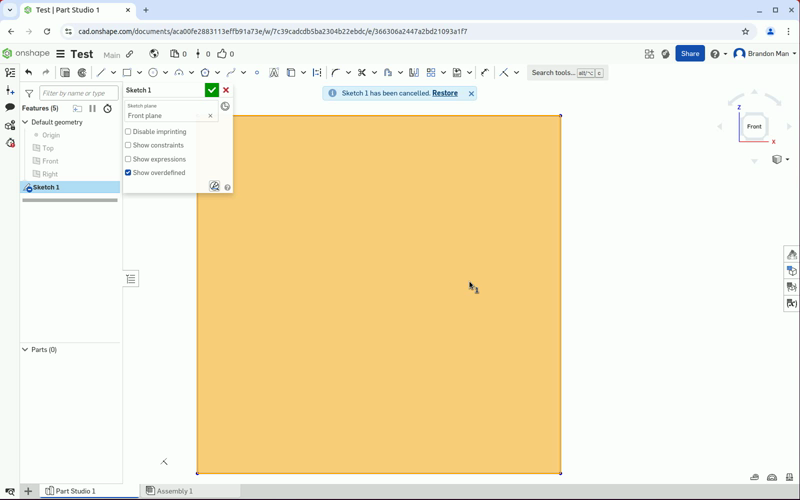
scroll(-6)
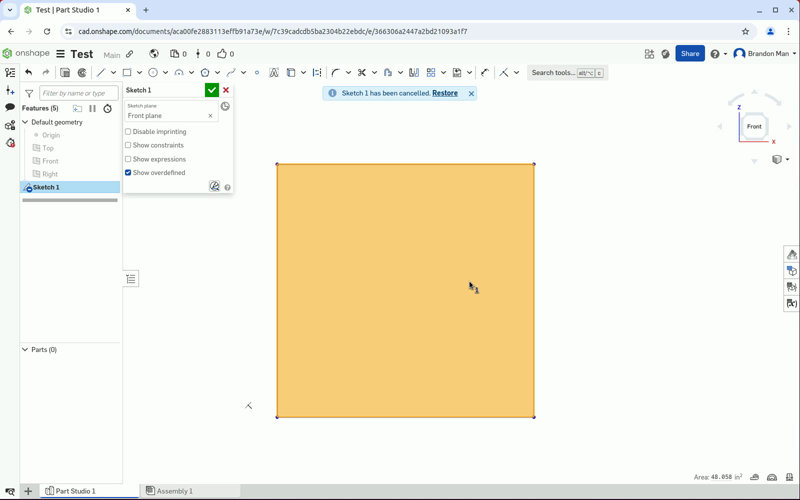
scroll(-6)
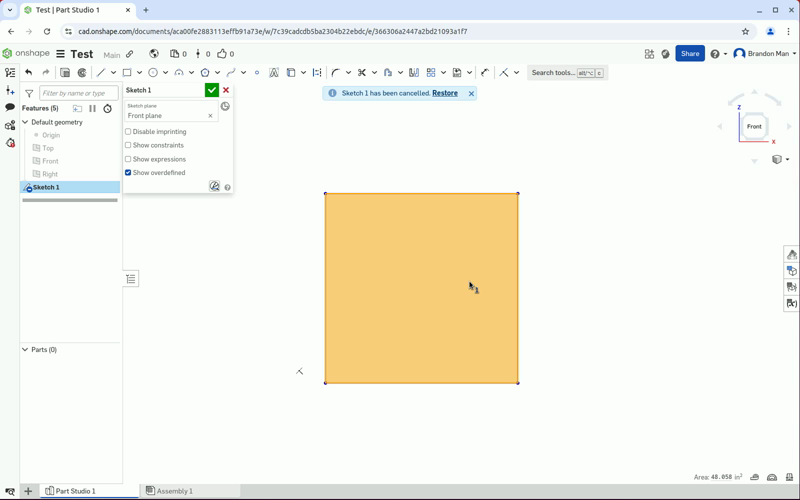
scroll(-6)
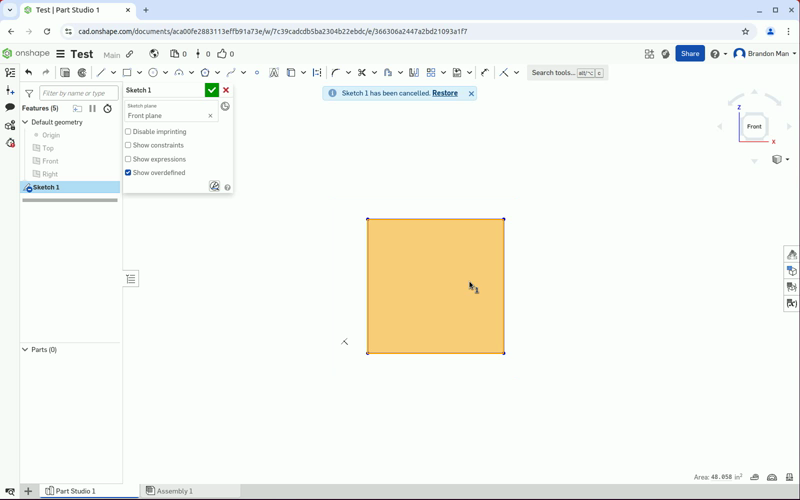
scroll(-6)
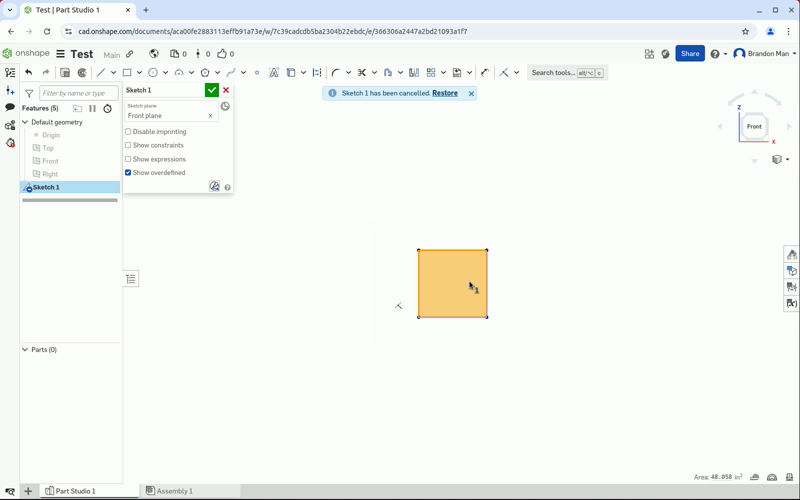
scroll(-6)
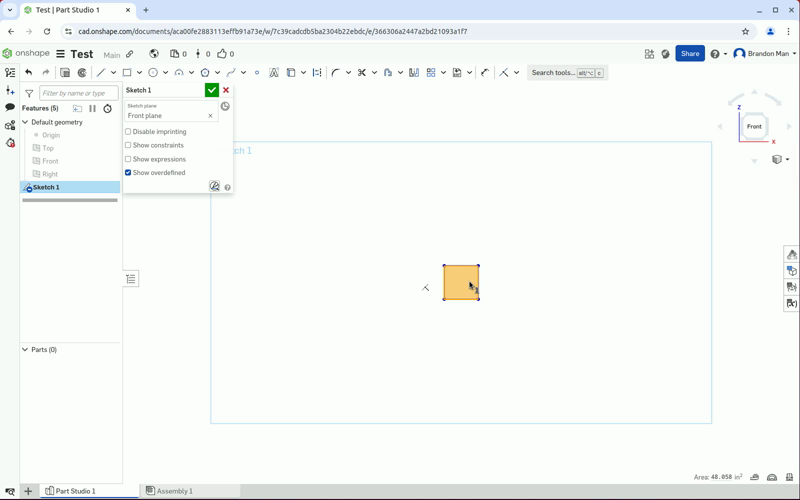
mouse_move(73, 352)
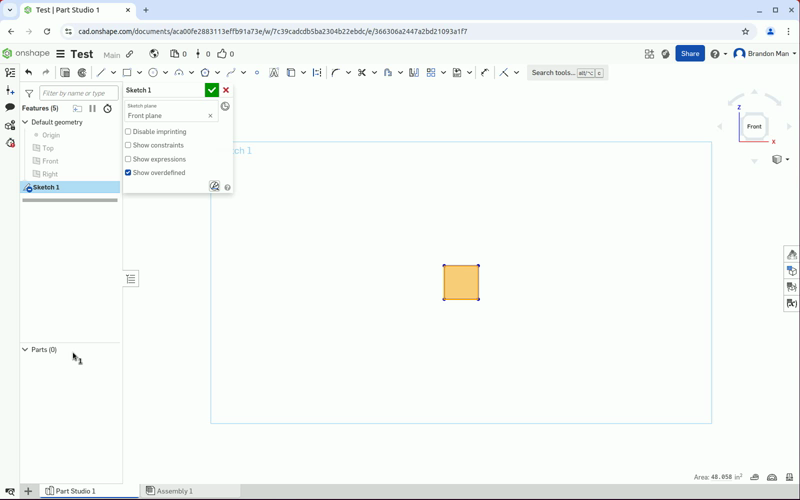
key(shift+y)
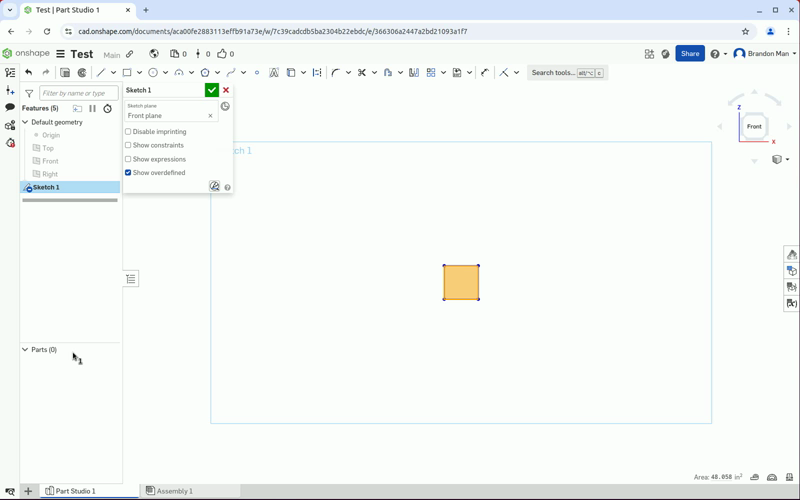
key(shift+e)
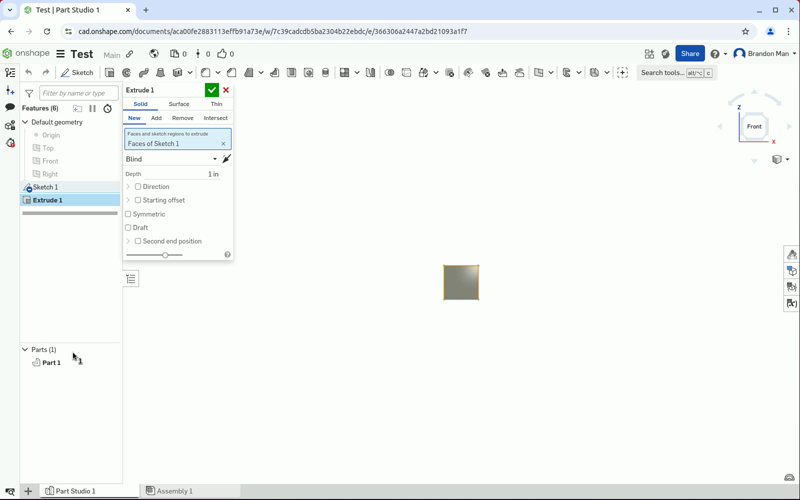
mouse_move(143, 106)
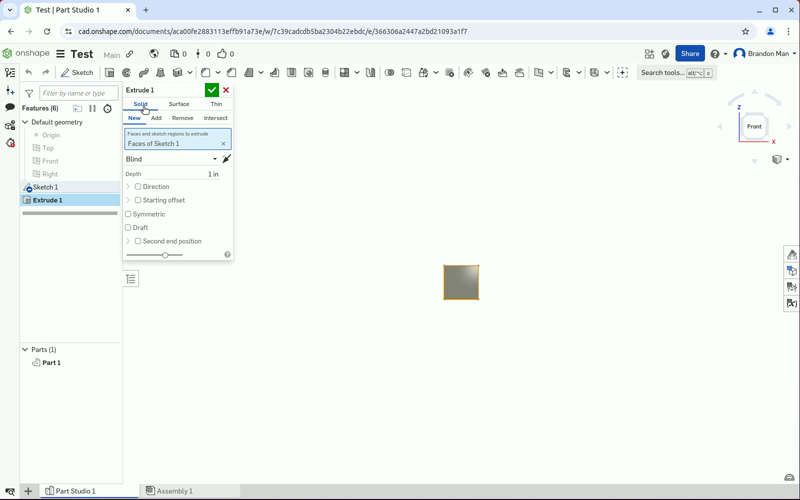
click(143, 106)
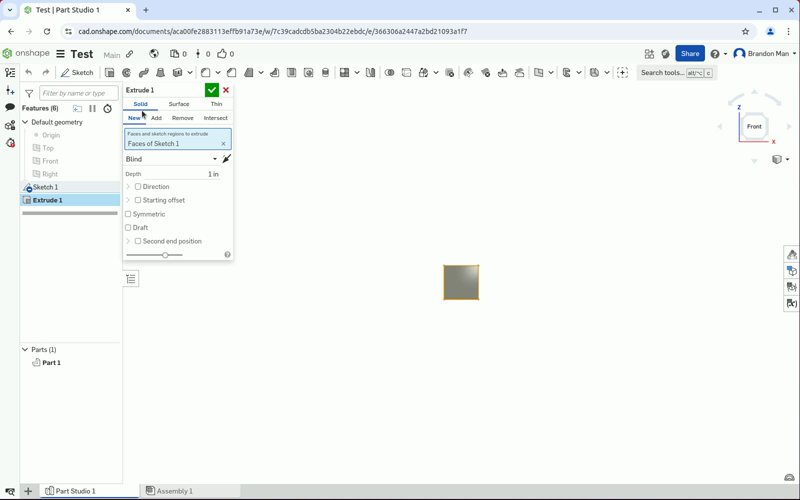
mouse_move(137, 120)
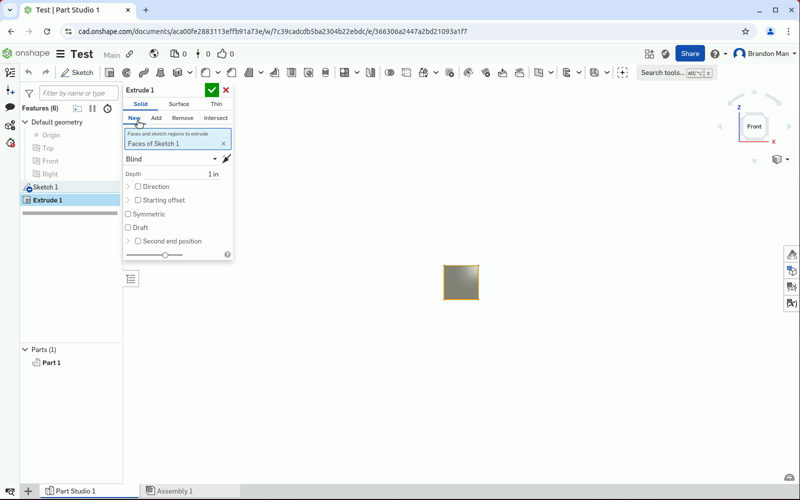
click(137, 120)
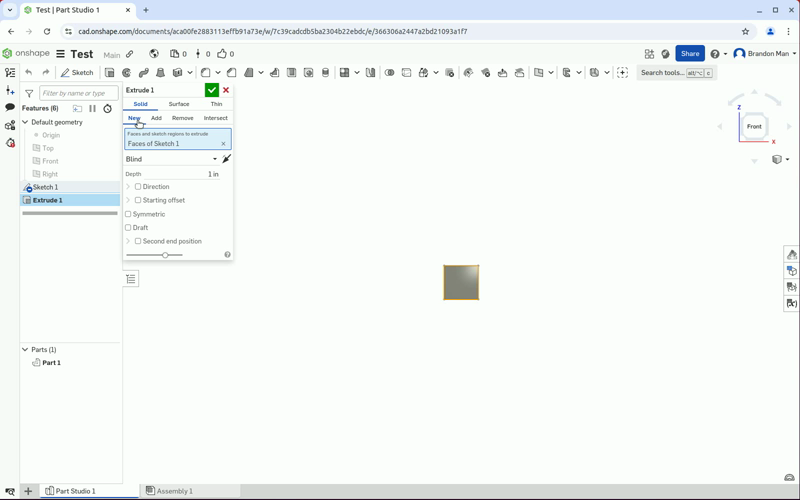
key(tab, 4)
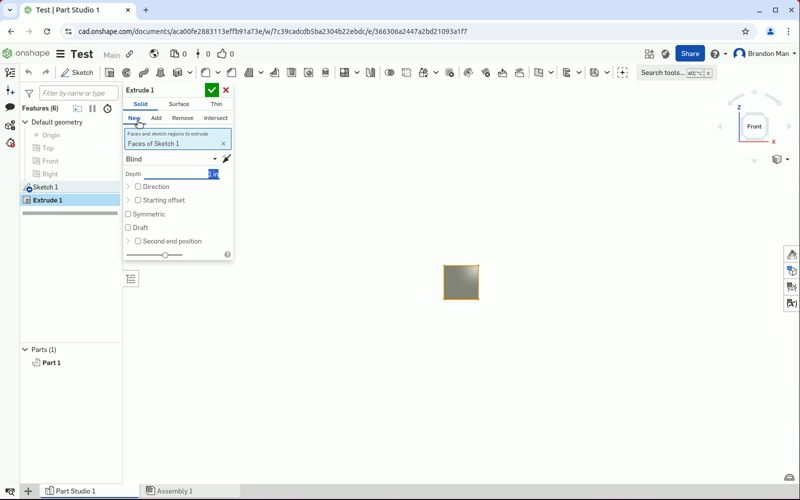
text(11.795)
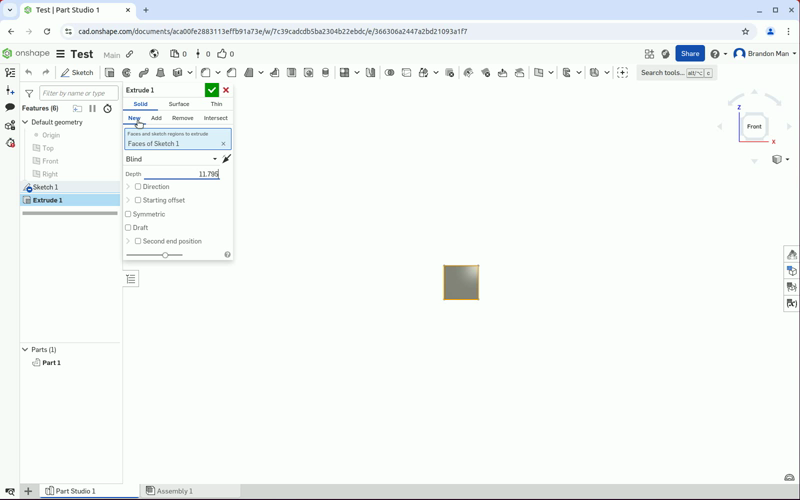
key(enter)
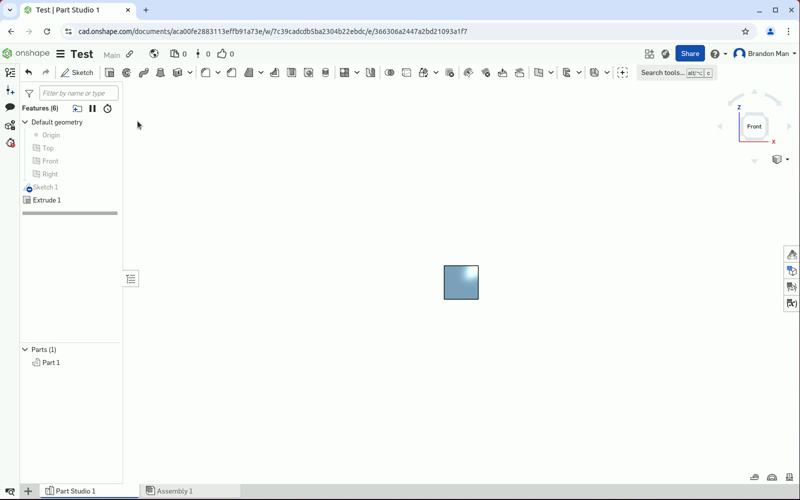
key(shift+h)
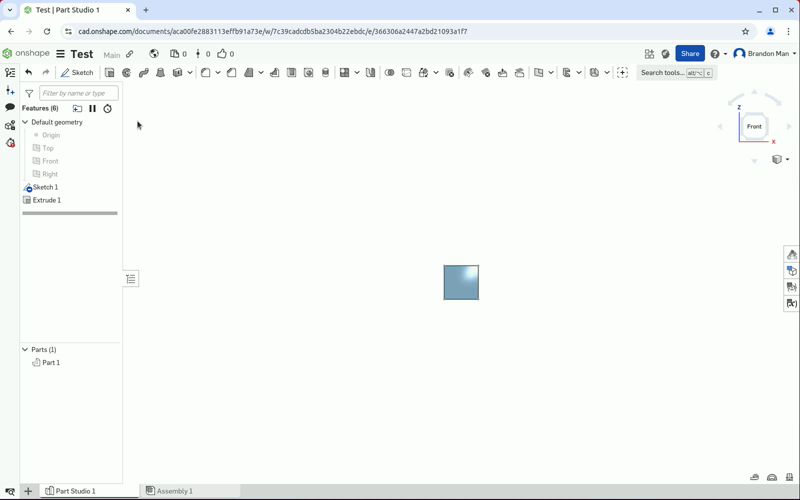
key(shift+h)
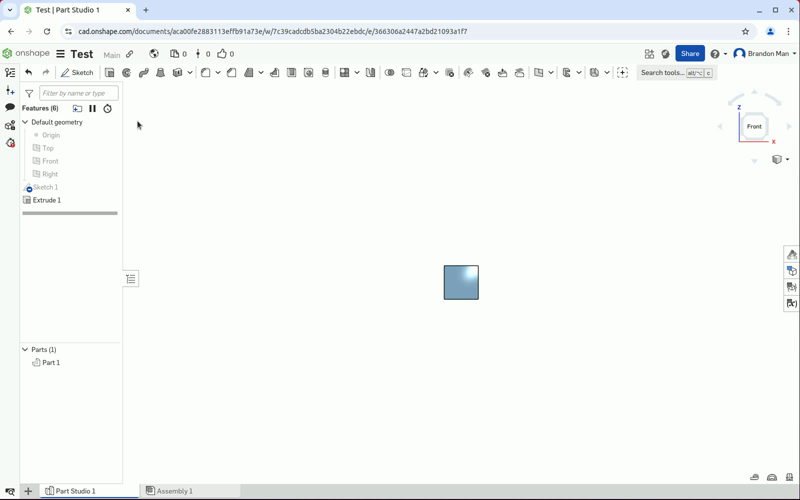
mouse_move(73, 189)
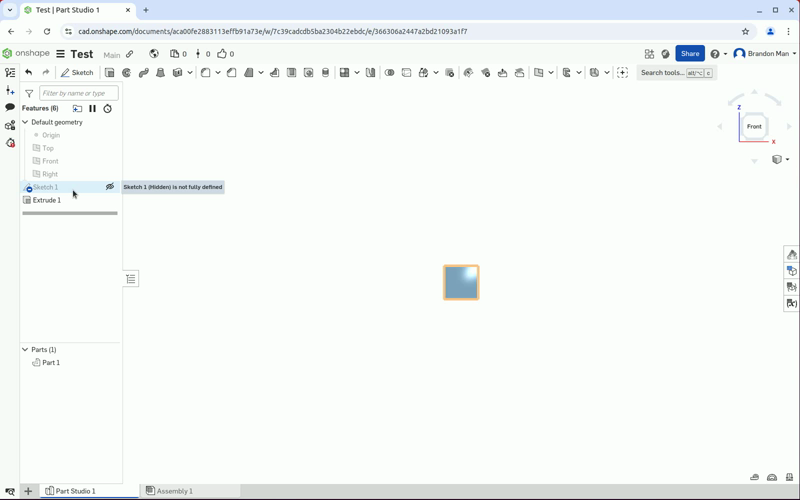
click(73, 189)
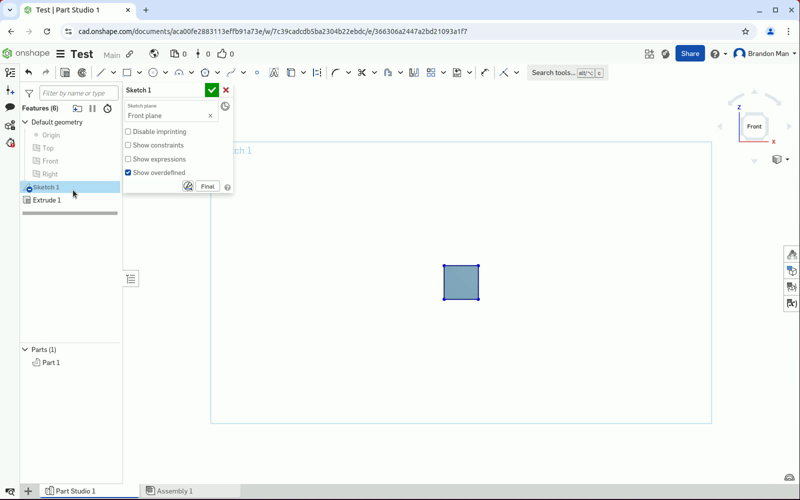
mouse_move(229, 92)
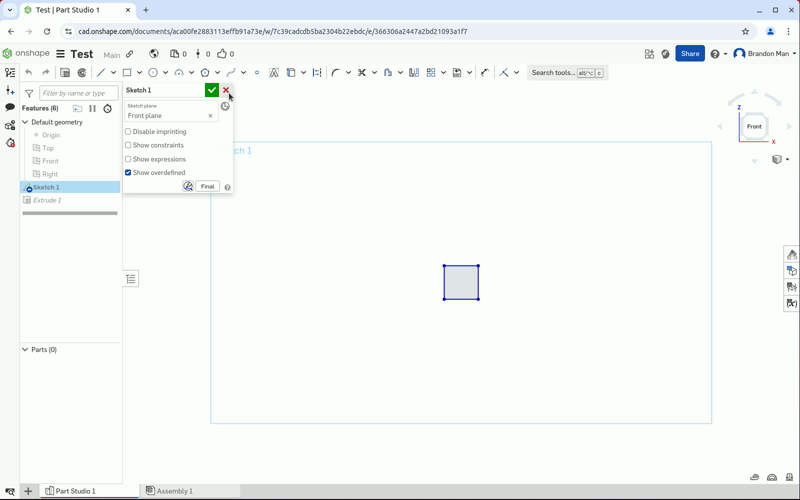
click(229, 92)
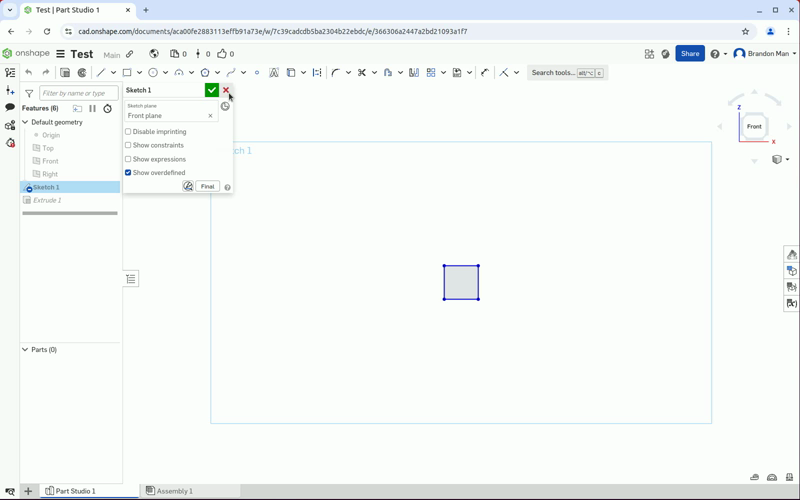
key(shift+s)
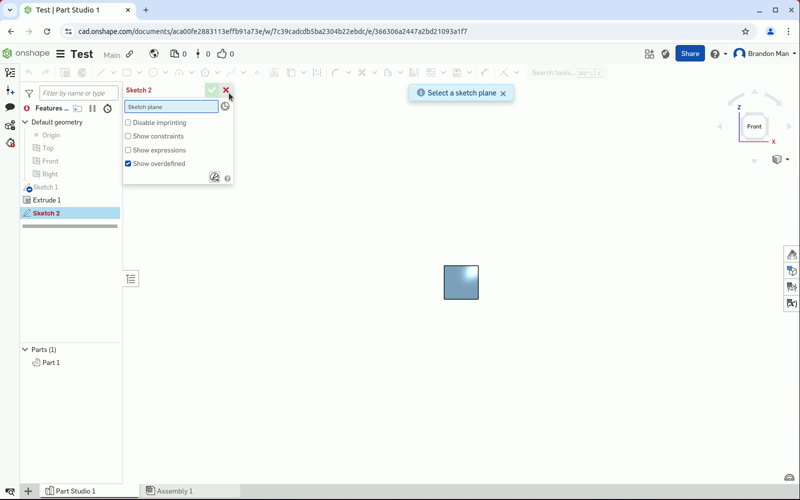
mouse_move(73, 163)
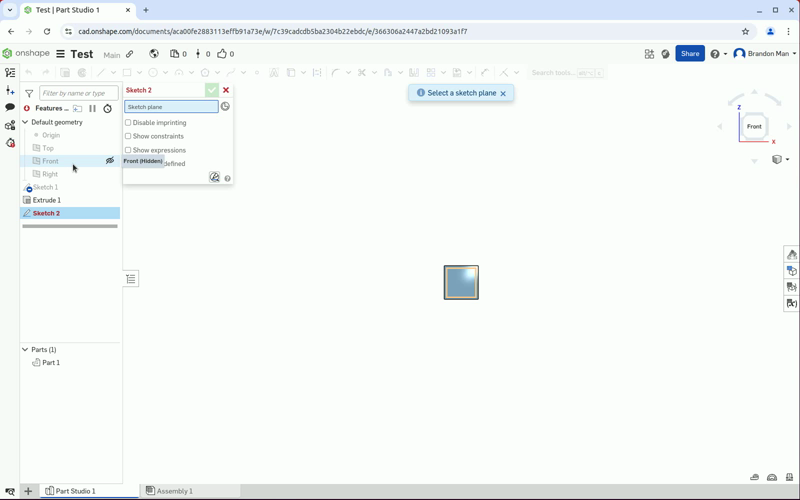
click(73, 163)
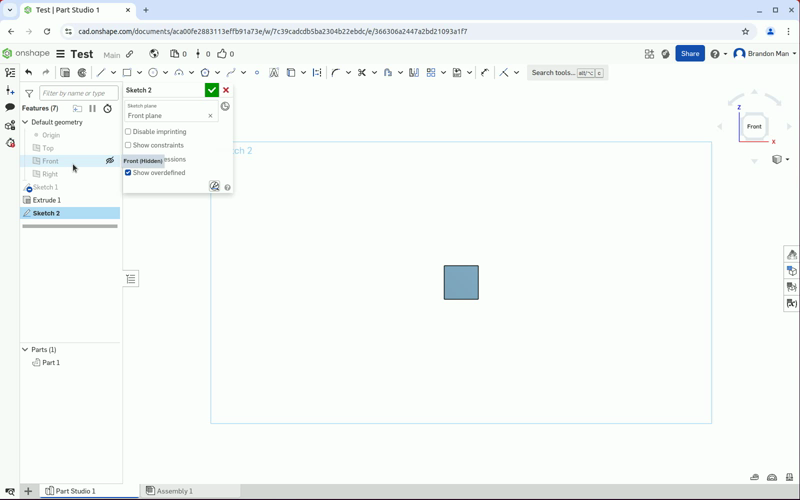
mouse_move(73, 352)
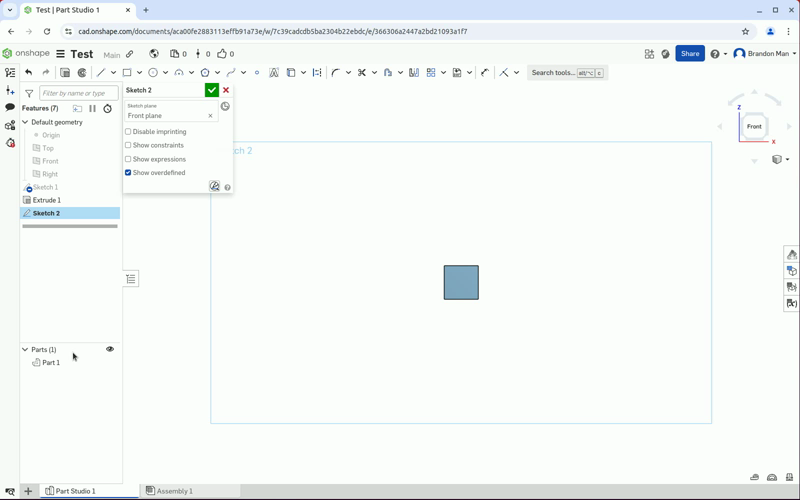
key(y)
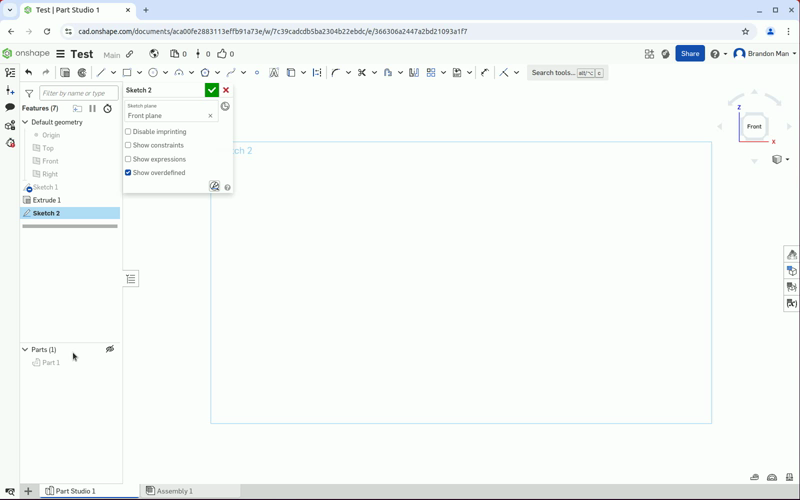
key(c)
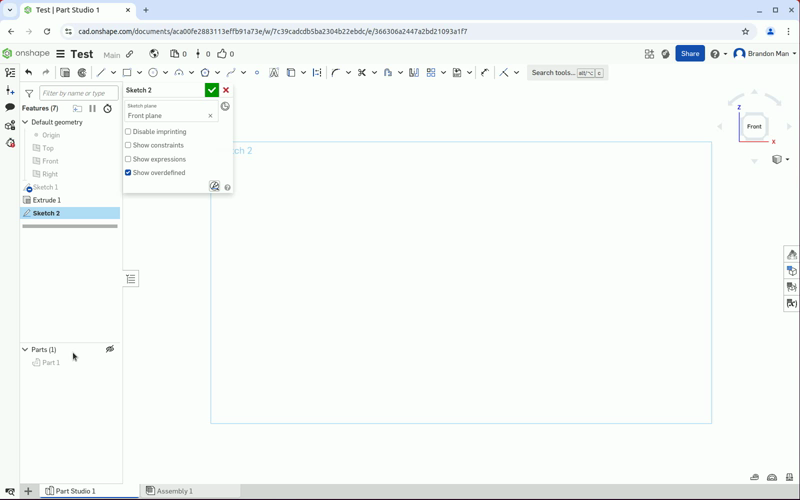
key_down(shift)
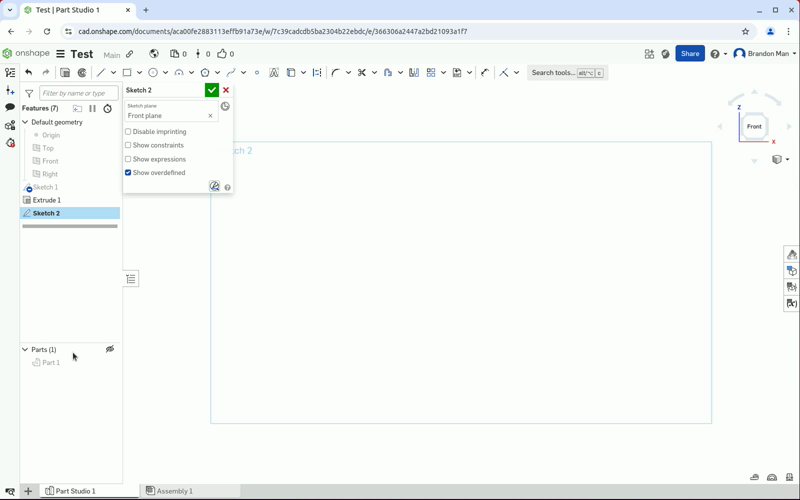
mouse_move(461, 282)
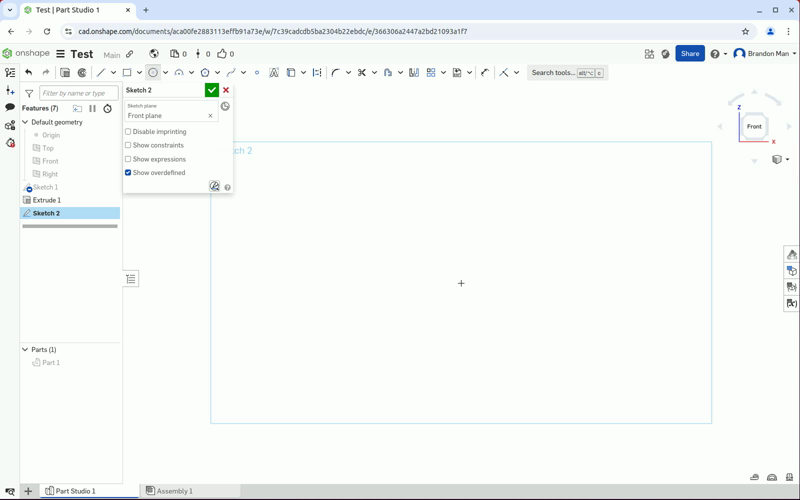
click(461, 282)
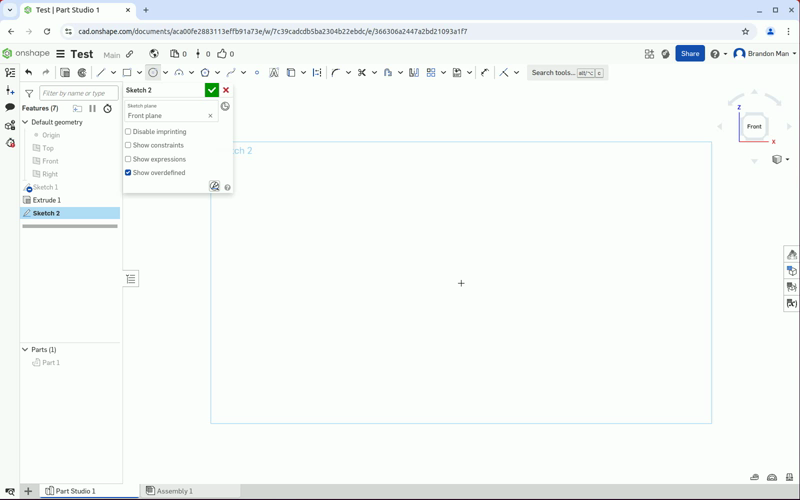
key_up(shift)
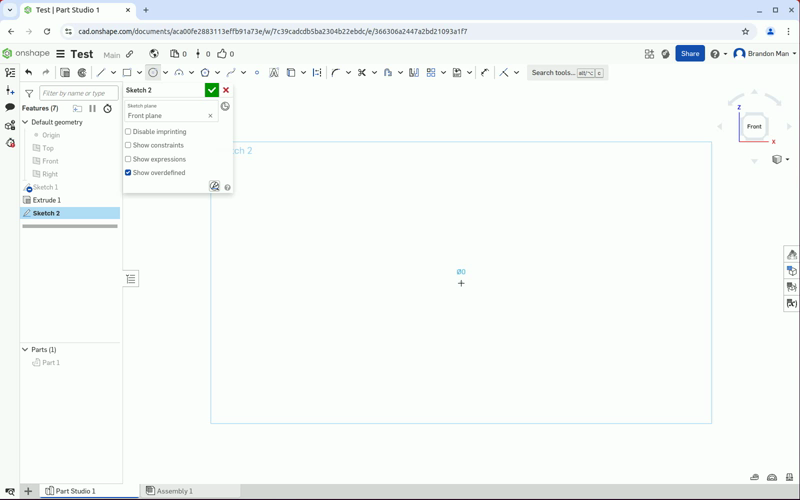
mouse_move(472, 282)
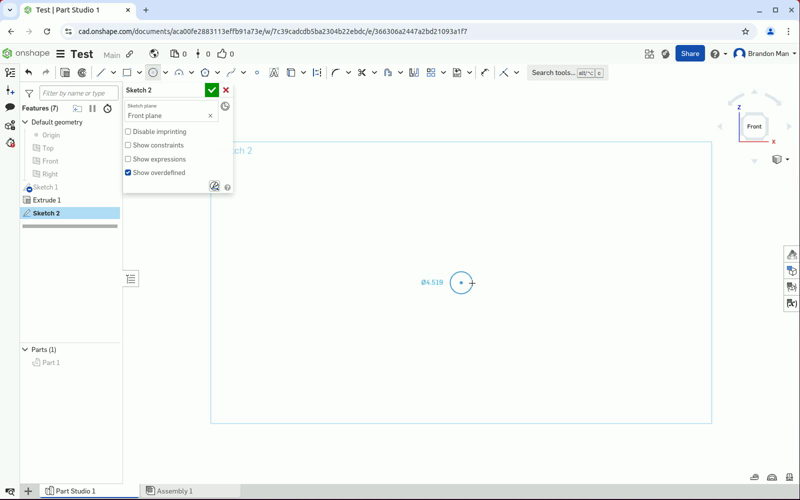
click(472, 282)
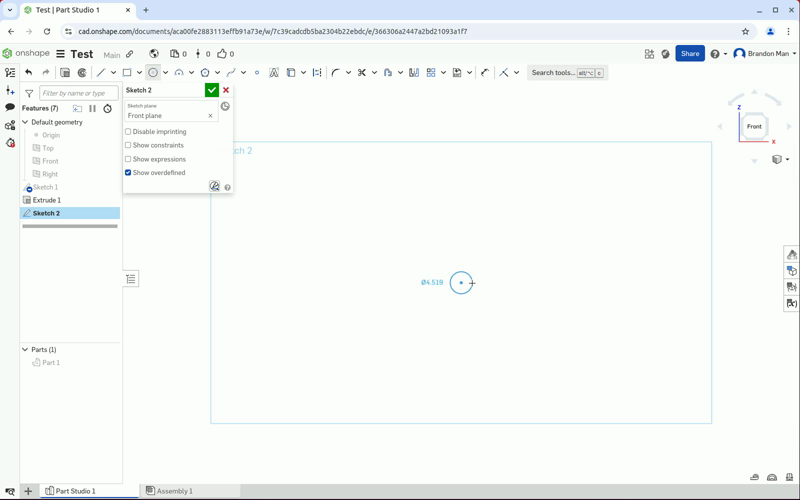
key(esc)
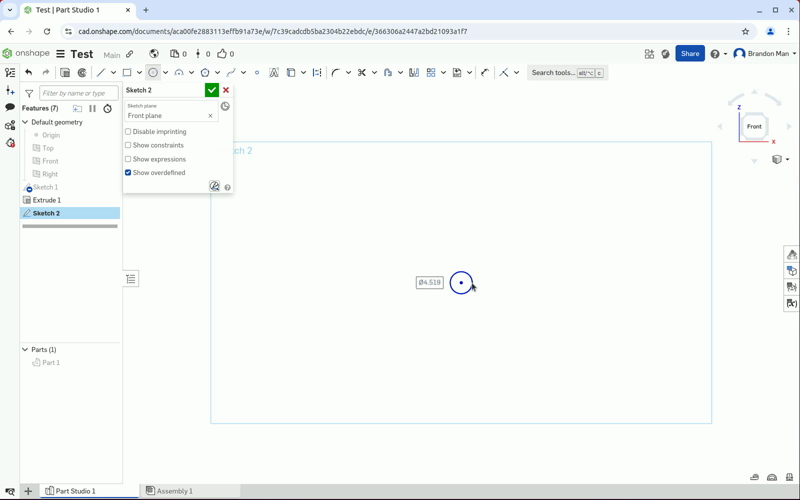
mouse_move(460, 287)
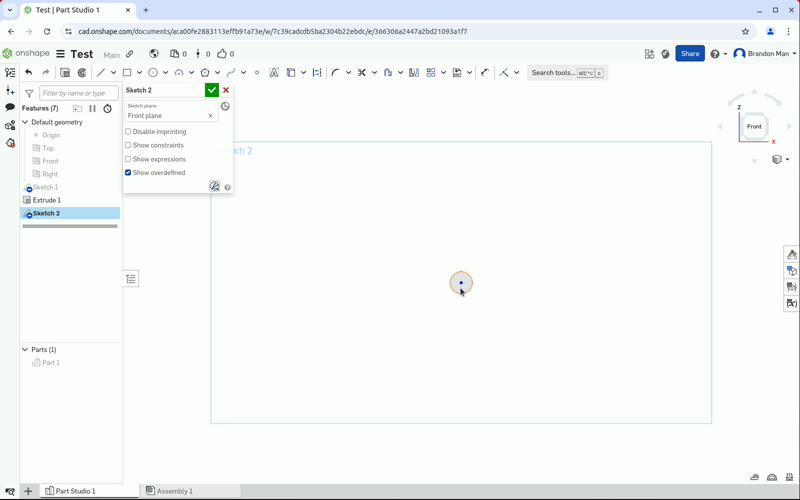
scroll(6)
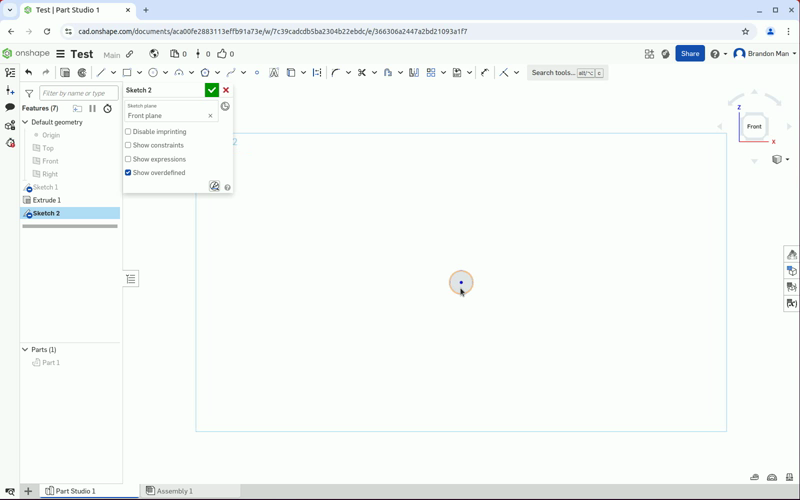
scroll(6)
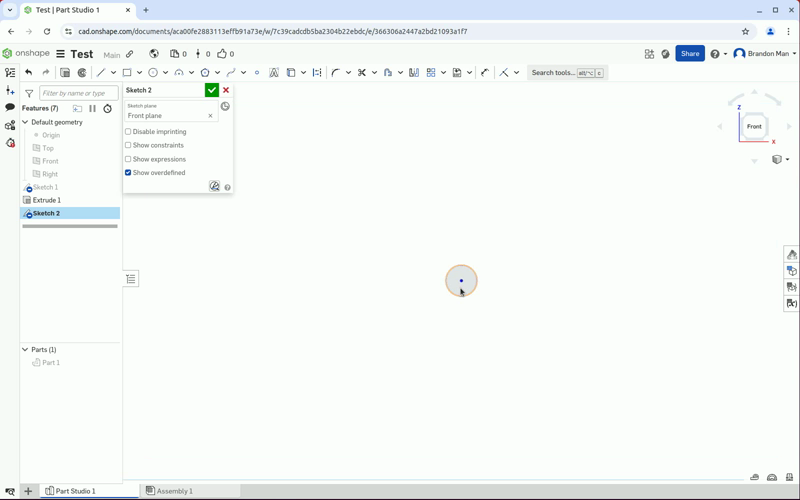
scroll(6)
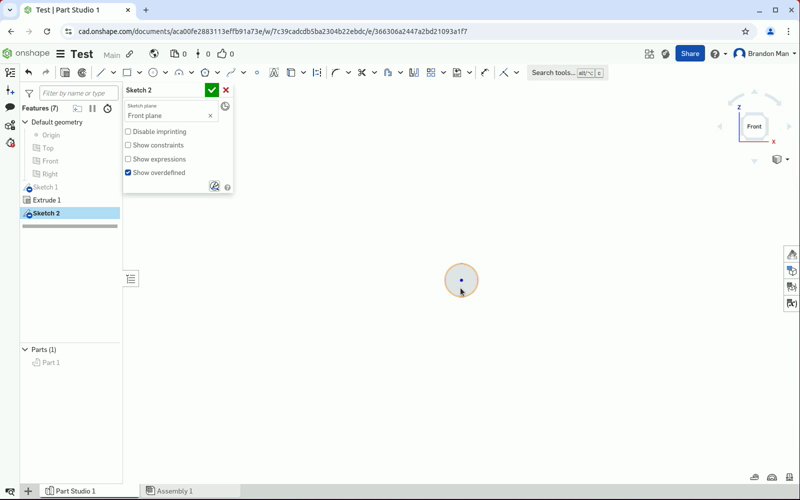
scroll(6)
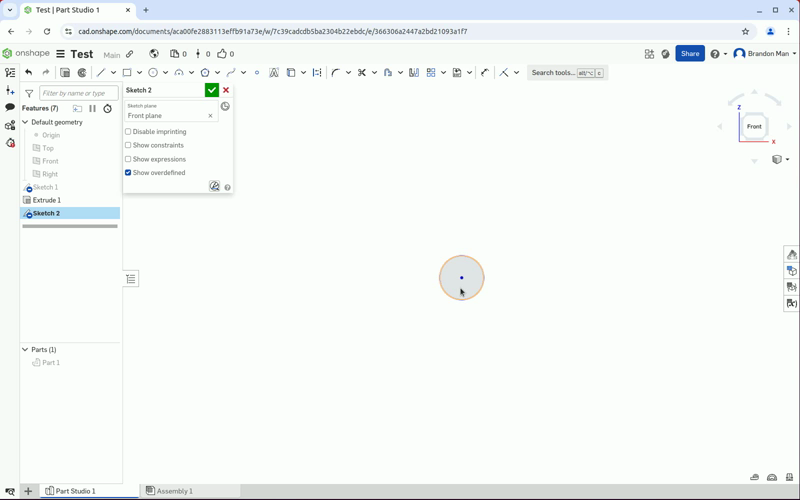
scroll(6)
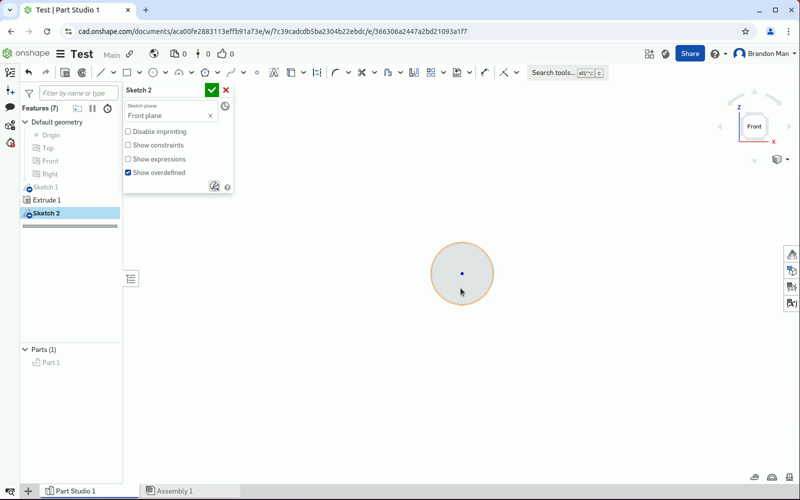
scroll(6)
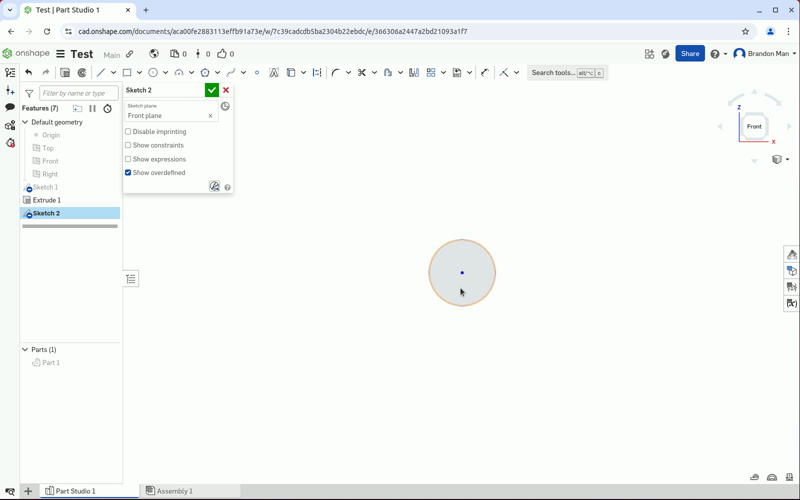
scroll(6)
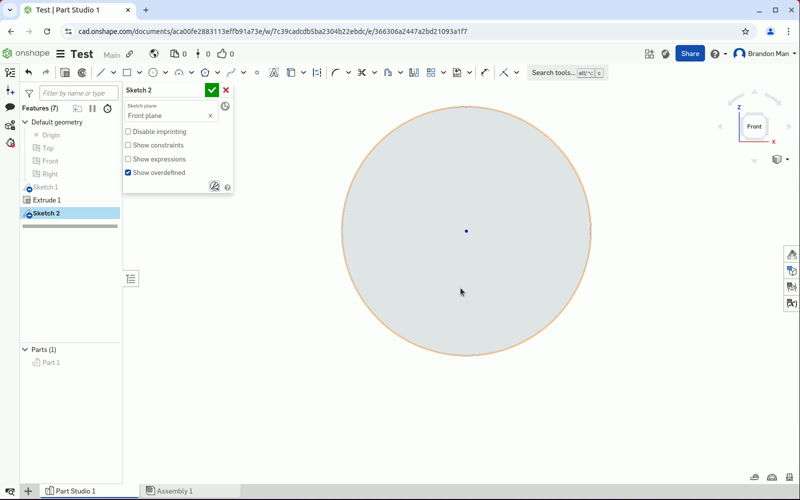
click(460, 287)
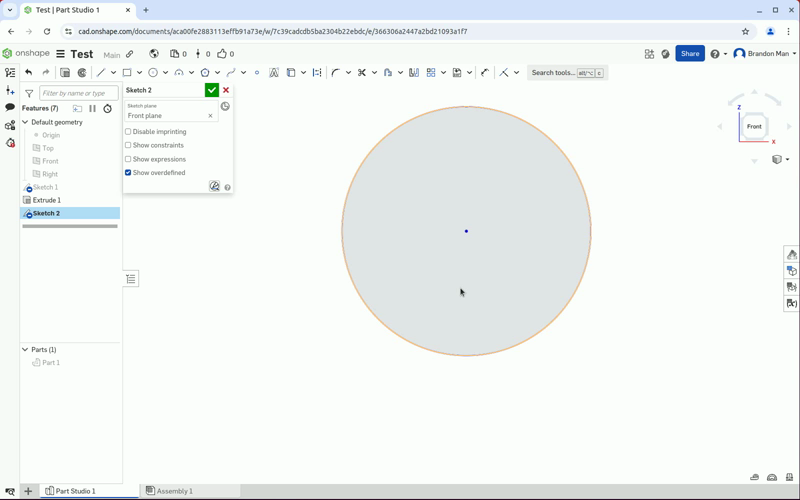
scroll(-6)
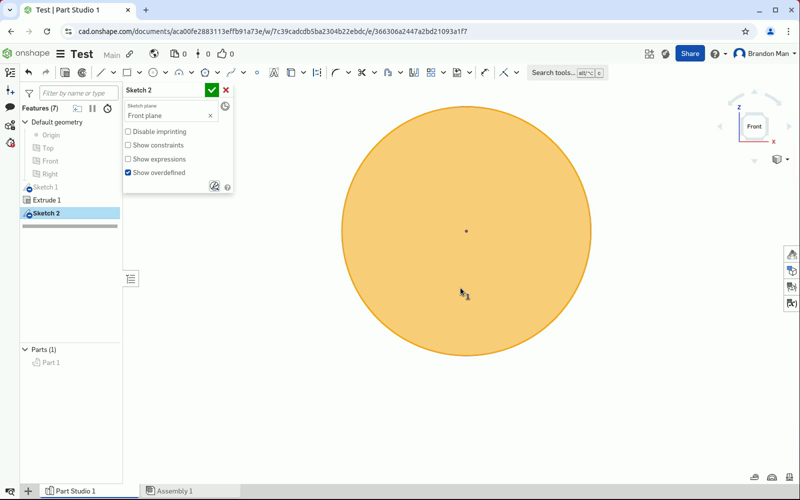
scroll(-6)
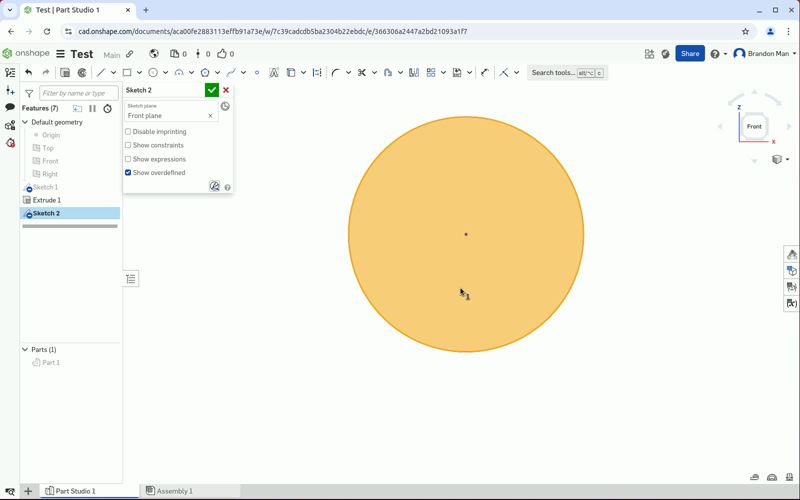
scroll(-6)
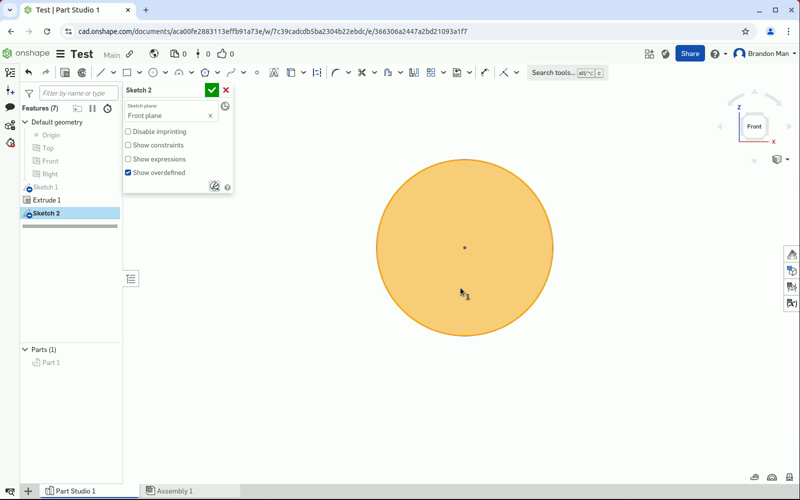
scroll(-6)
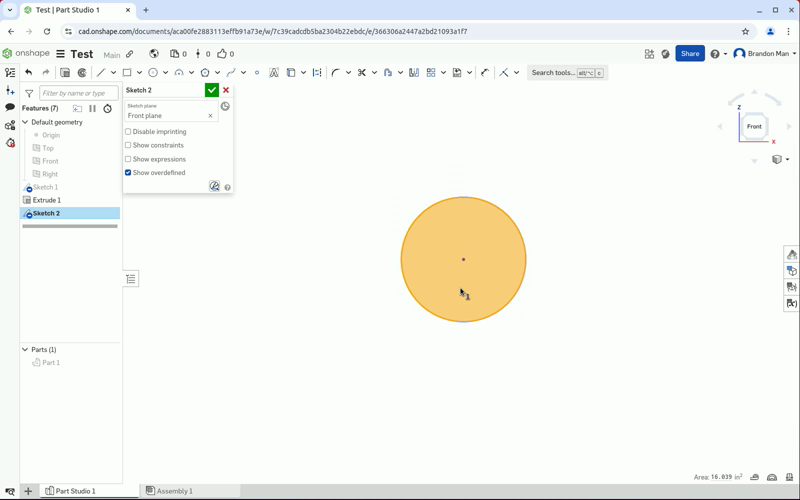
scroll(-6)
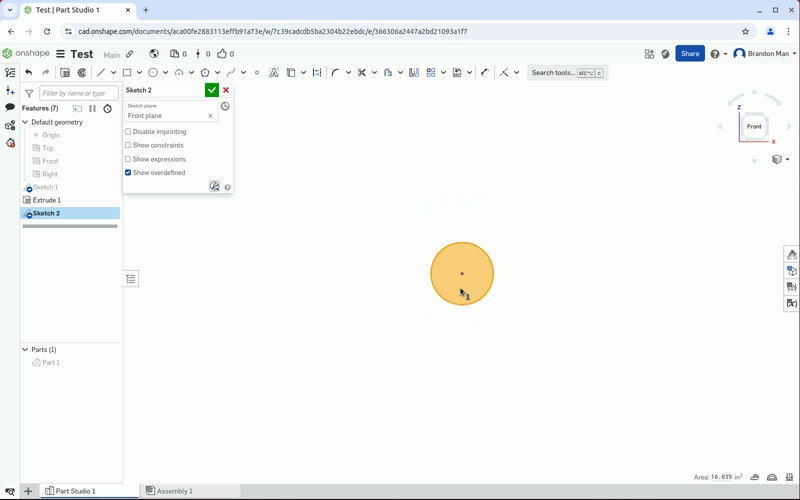
scroll(-6)
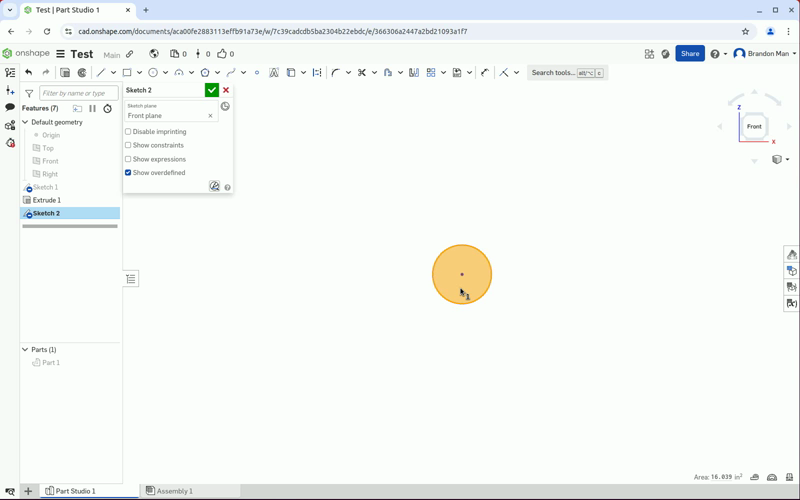
scroll(-6)
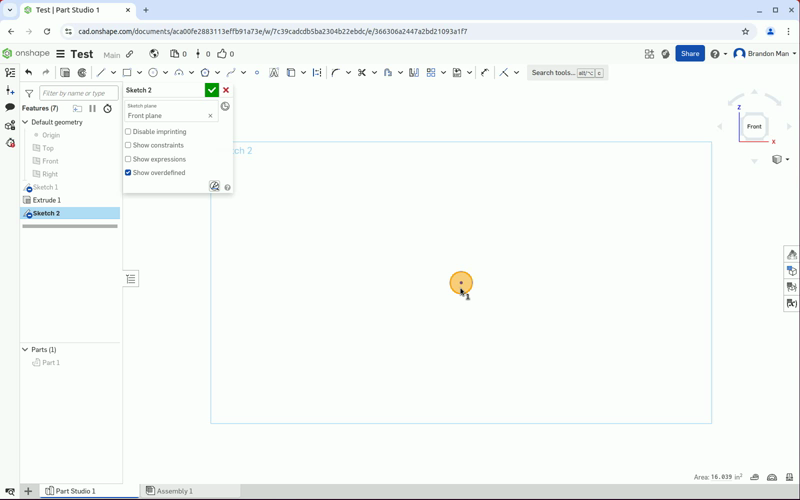
mouse_move(73, 352)
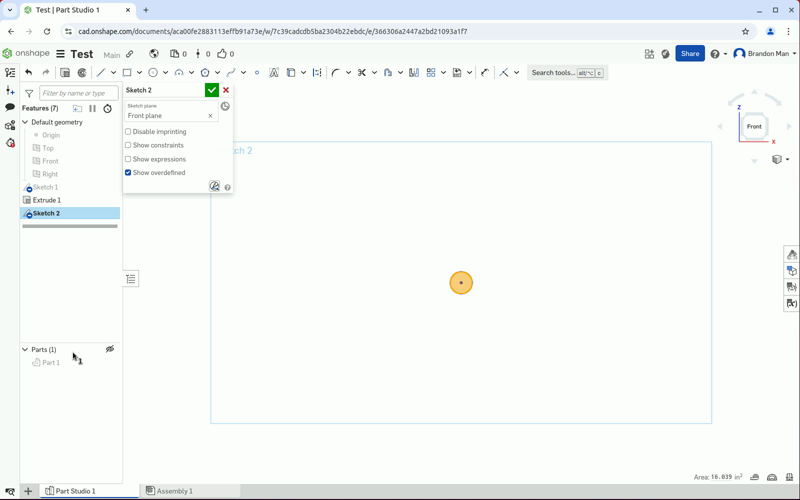
key(shift+y)
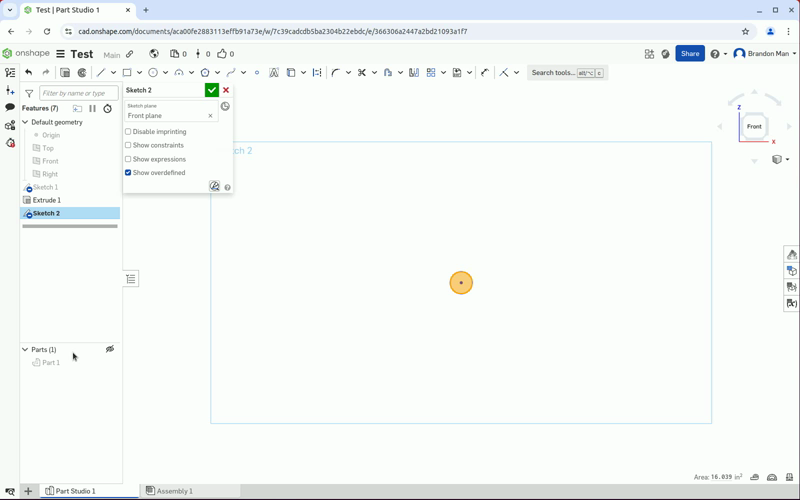
key(shift+e)
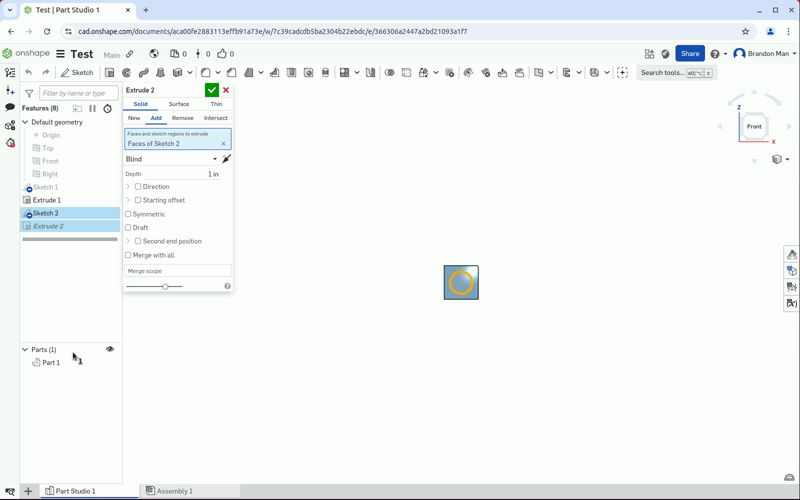
mouse_move(143, 106)
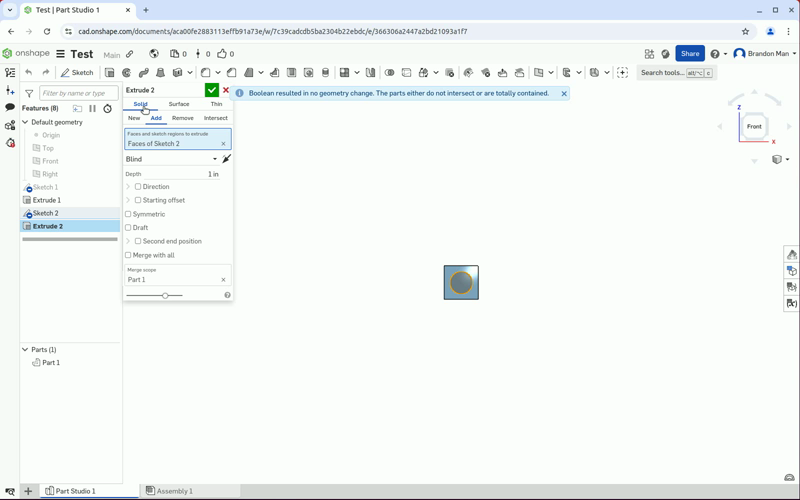
click(143, 106)
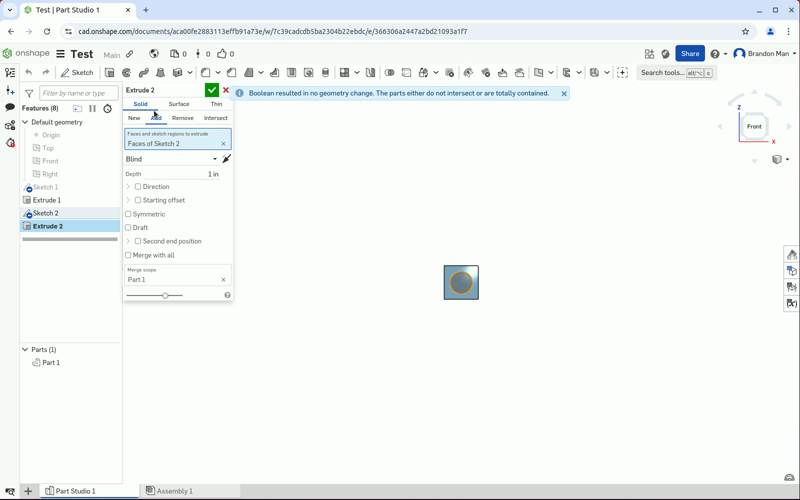
mouse_move(186, 120)
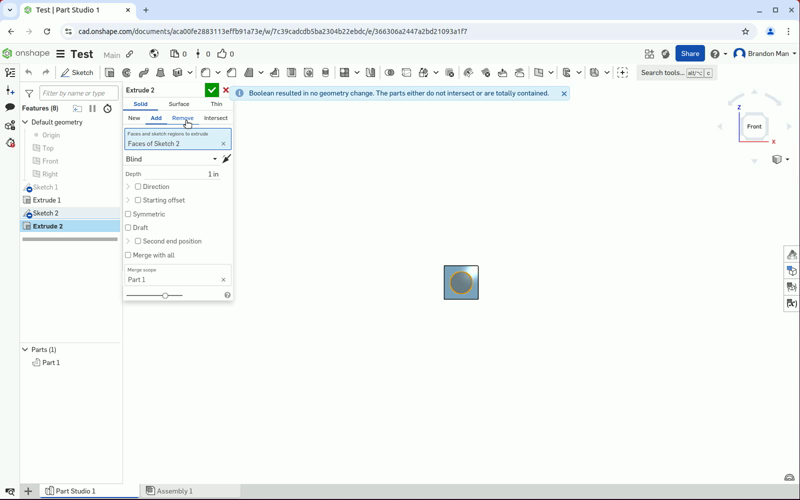
click(186, 120)
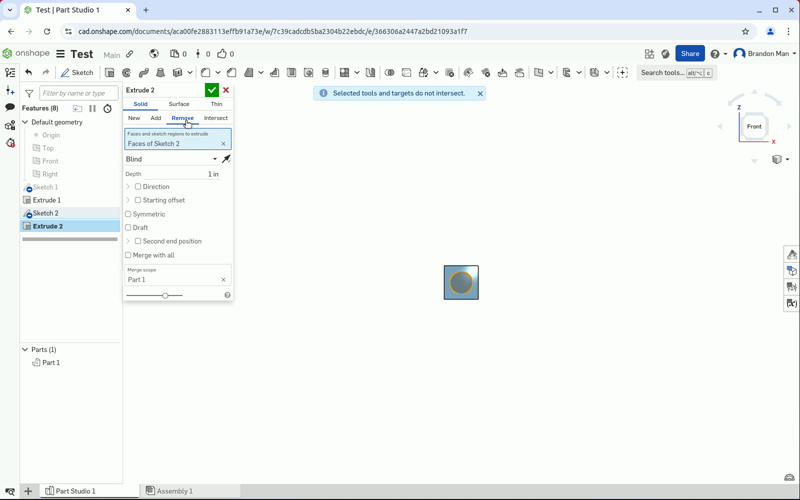
key(tab, 4)
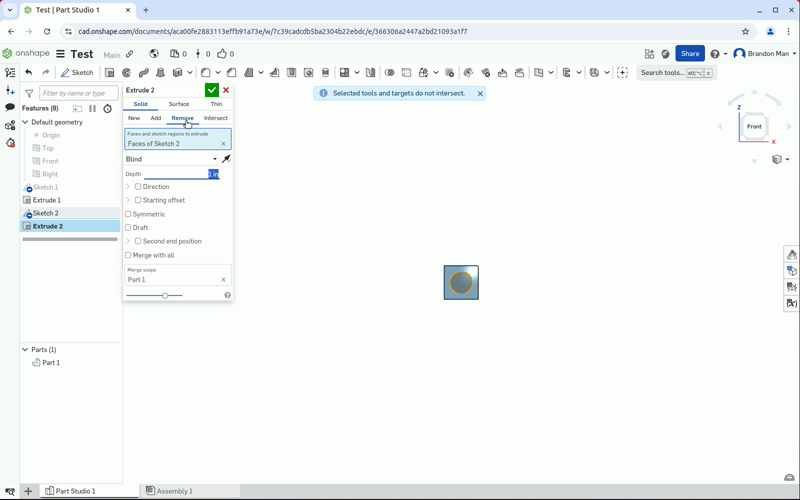
text(3.37)
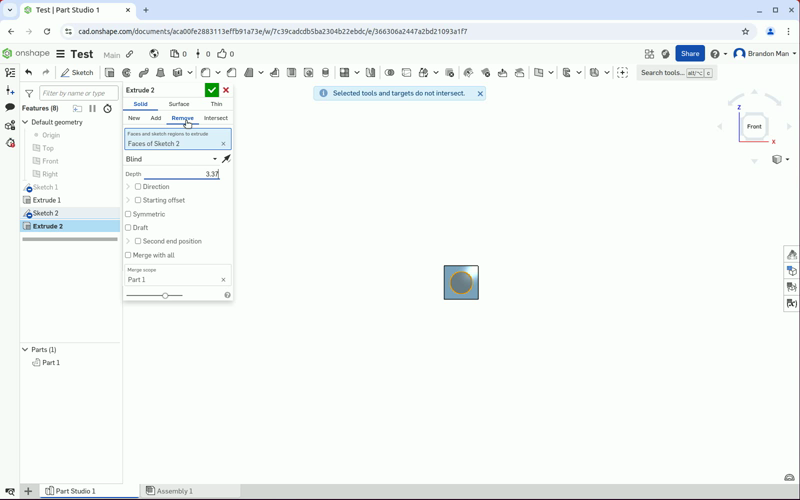
key(tab, 3)
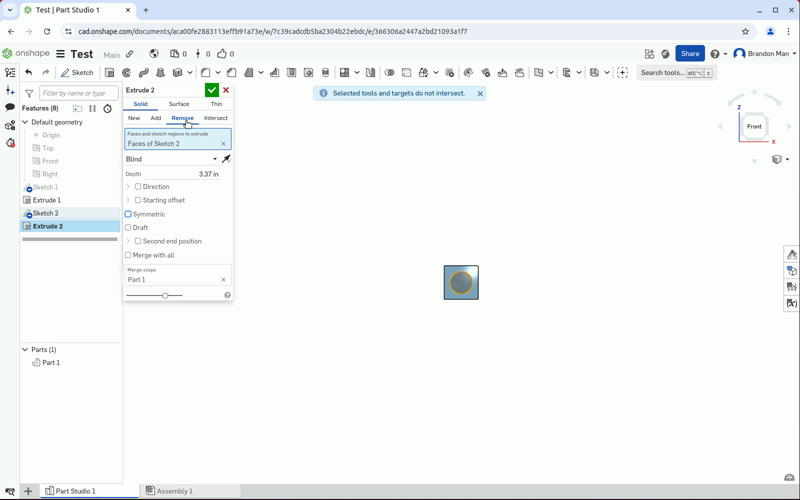
key(space)
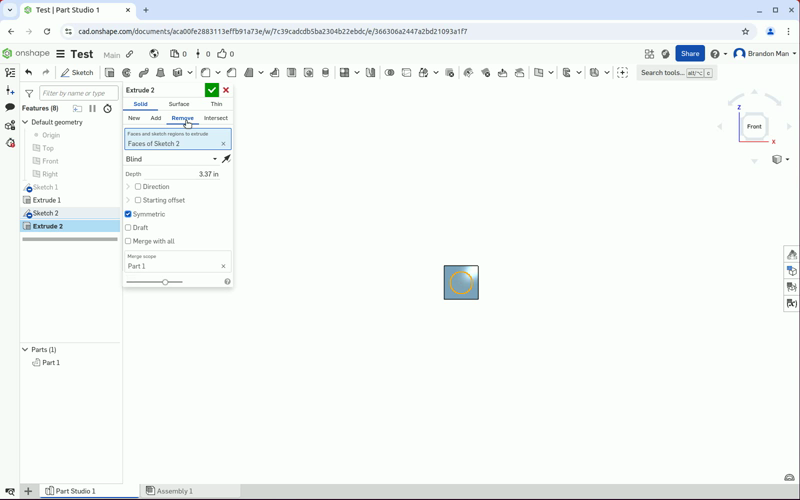
key(tab, 2)
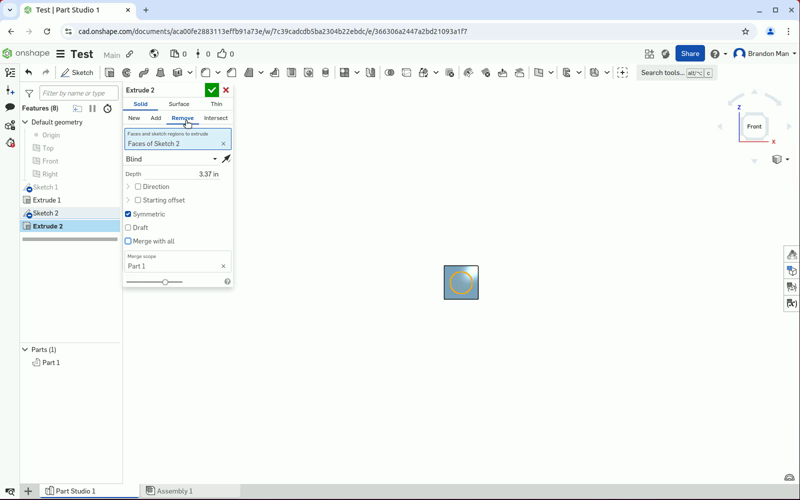
key(space)
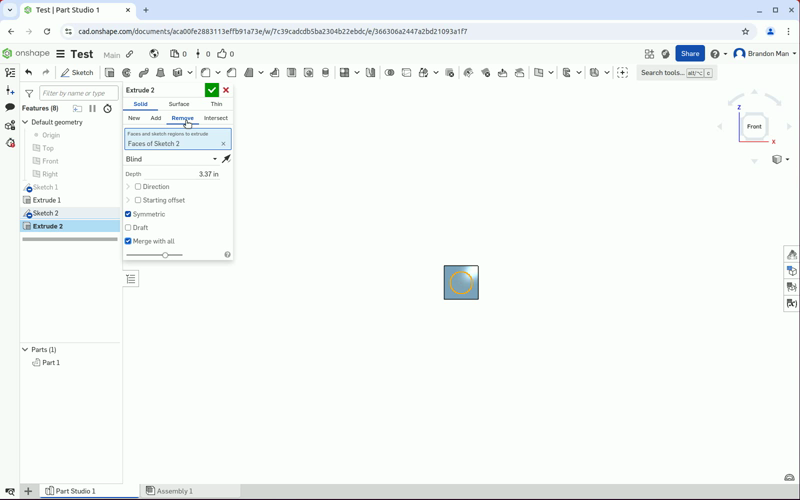
key(enter)
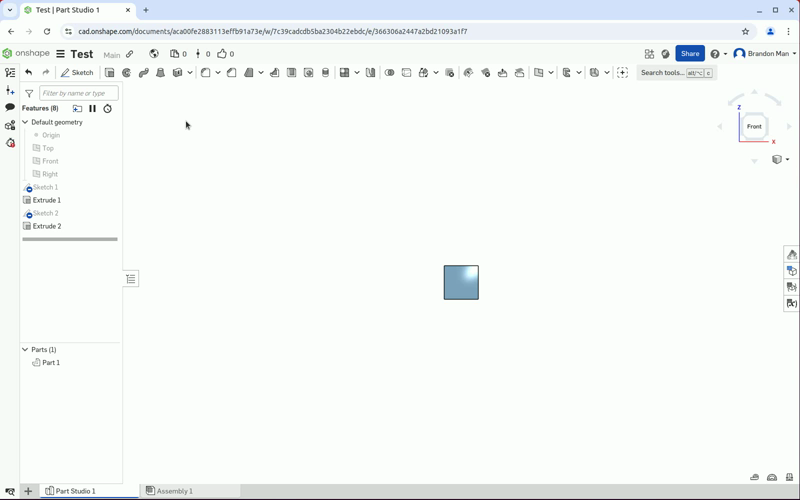
key(shift+h)
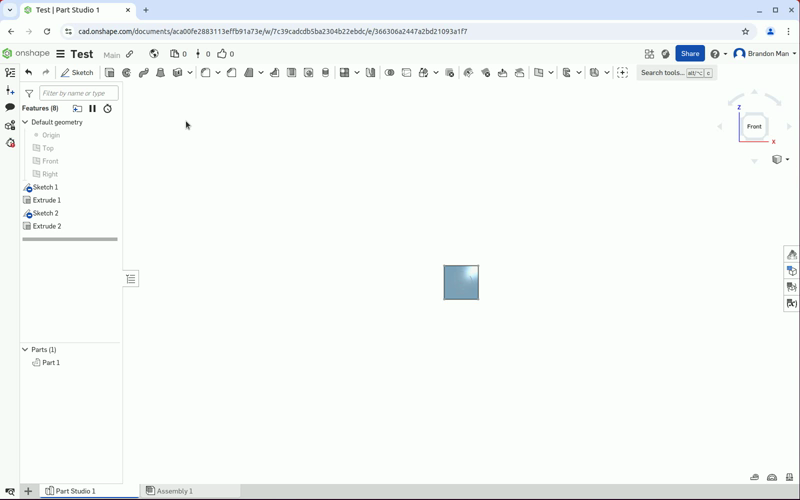
key(shift+h)
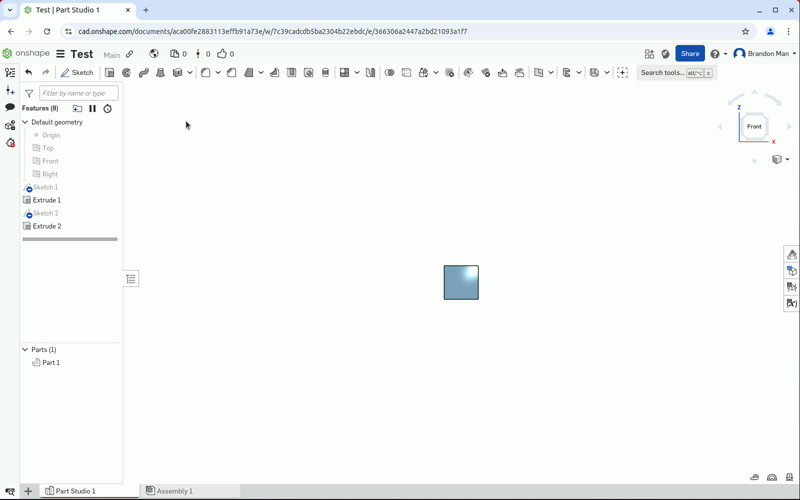
mouse_move(73, 189)
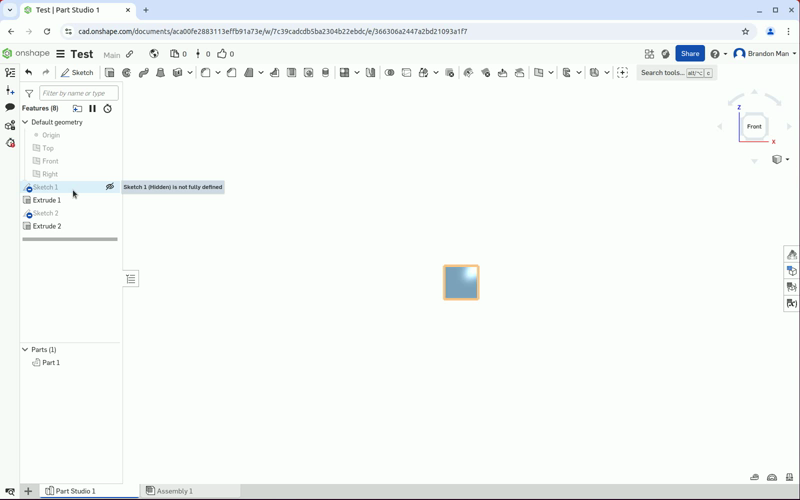
click(73, 189)
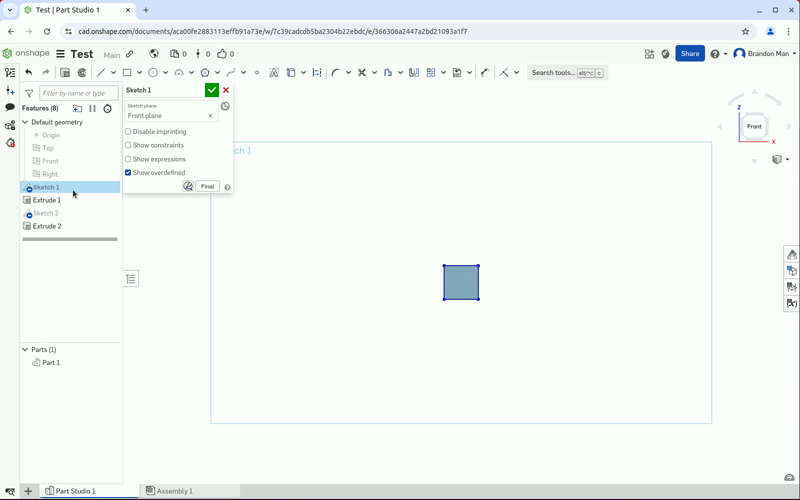
mouse_move(229, 92)
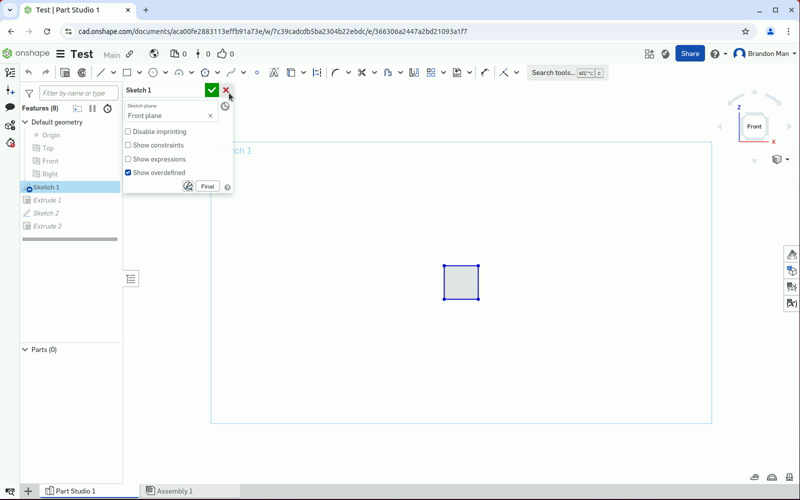
click(229, 92)
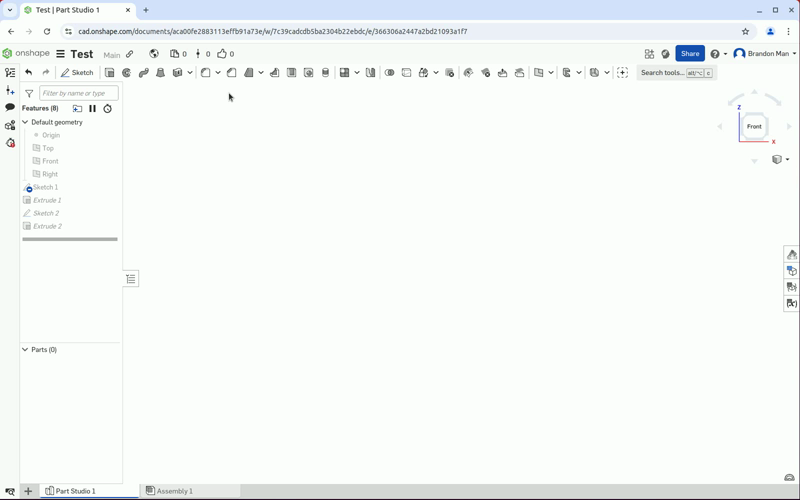
mouse_move(541, 75)
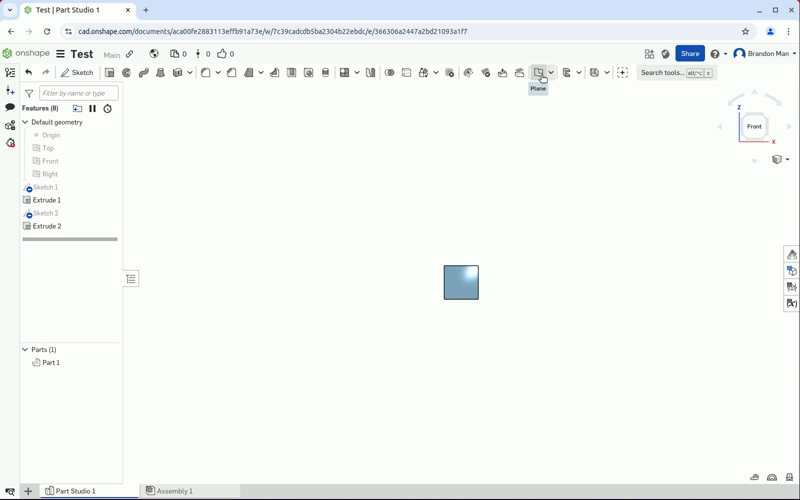
click(541, 75)
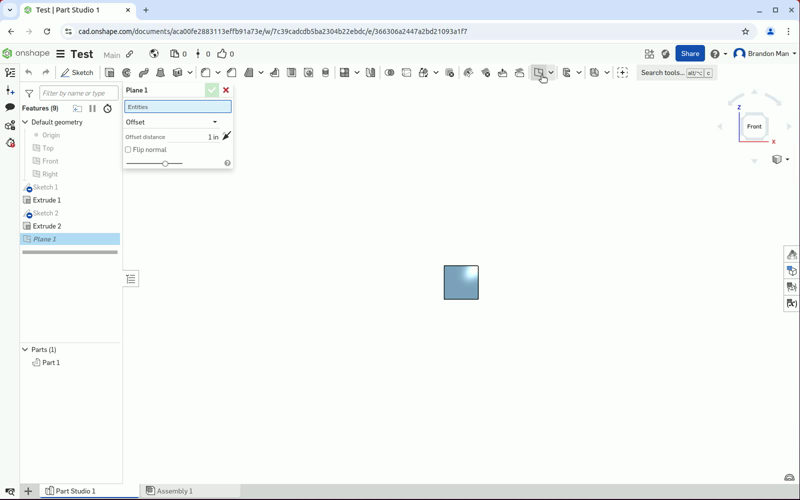
mouse_move(73, 163)
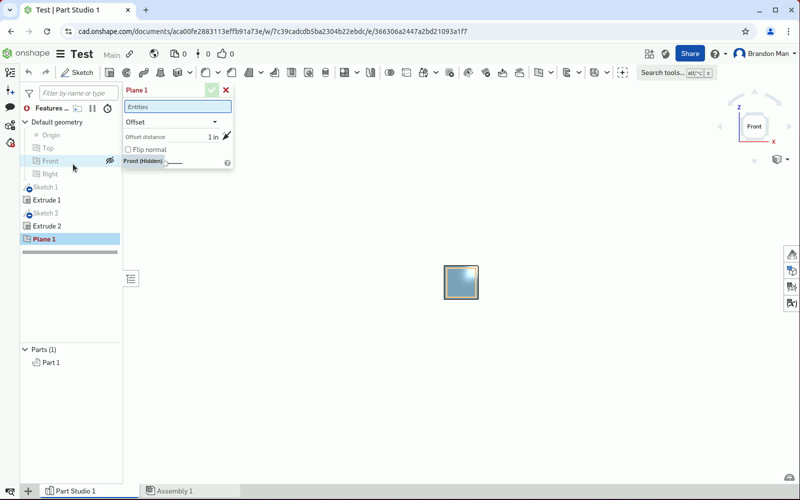
click(73, 163)
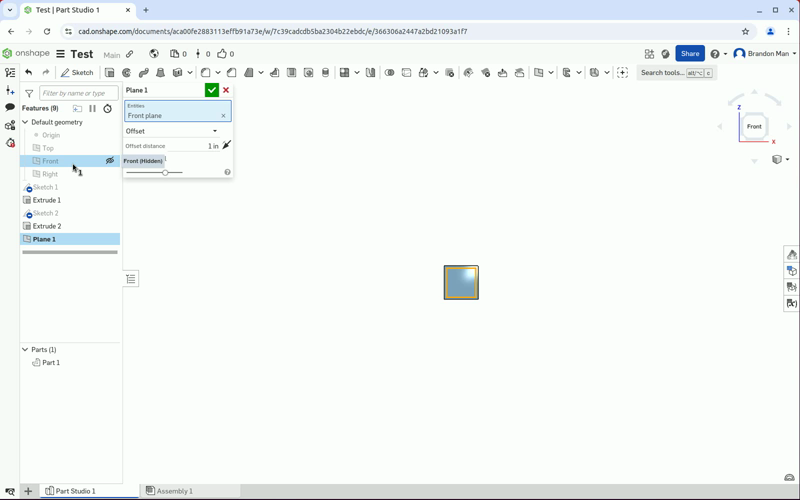
key(tab, 2)
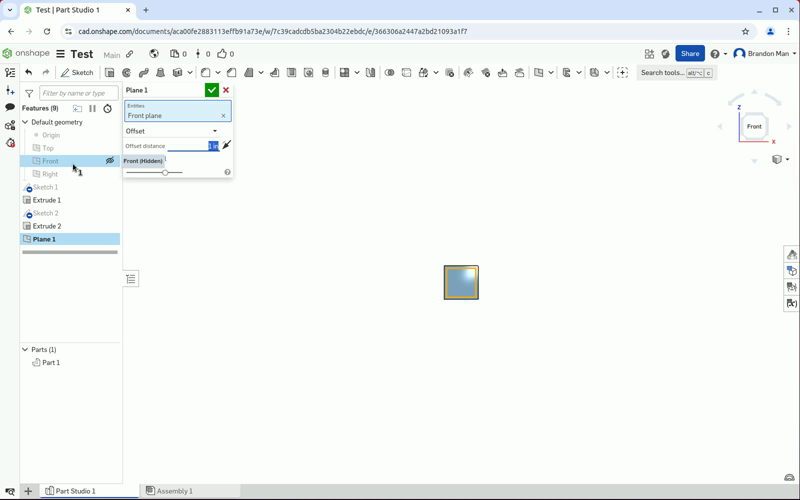
text(11.801)
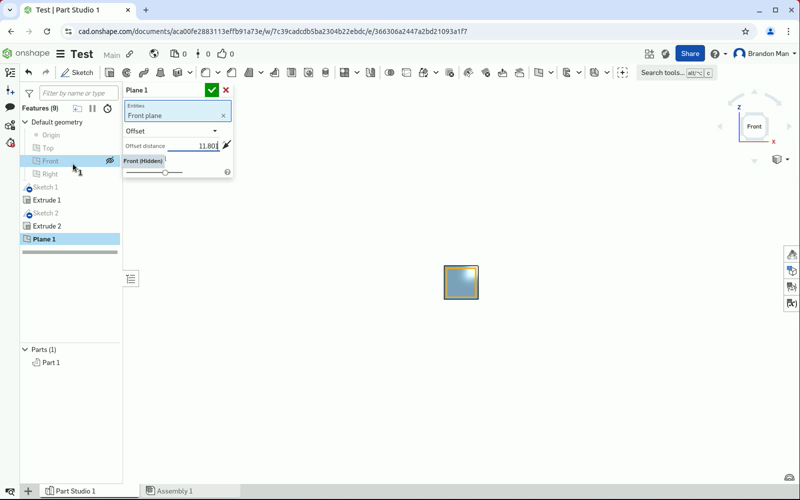
key(enter, 2)
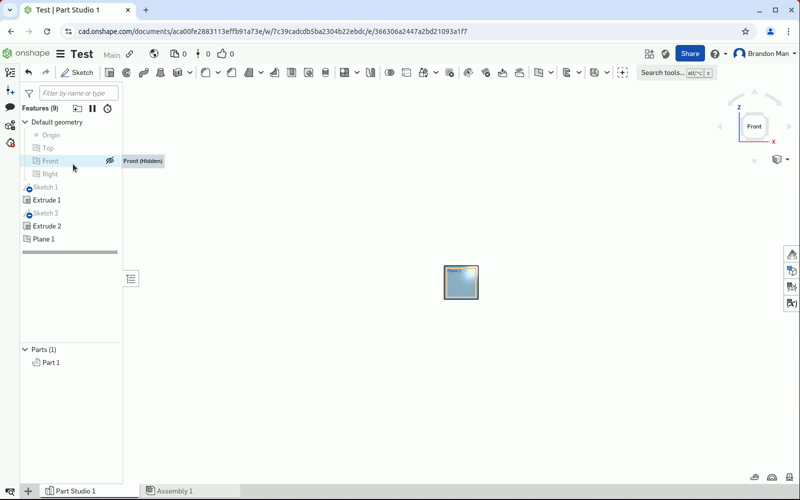
key(shift+s)
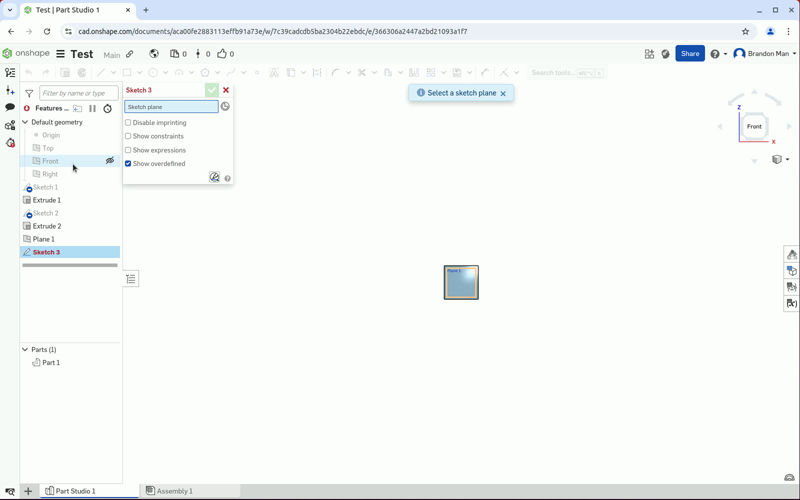
mouse_move(73, 241)
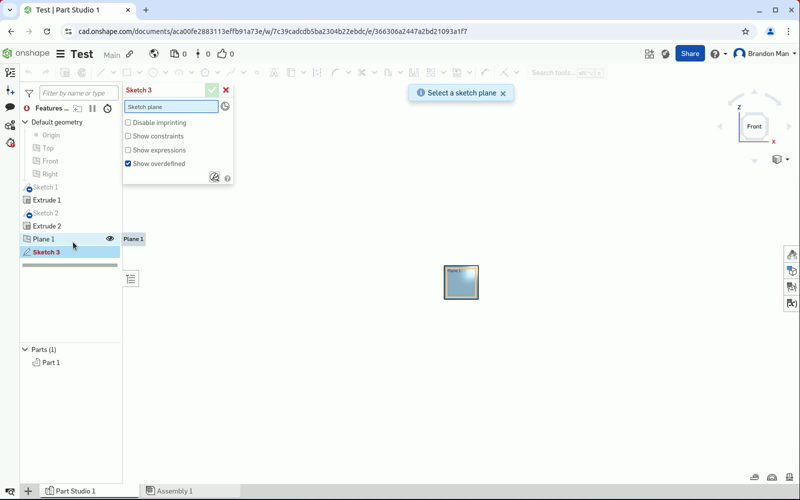
click(73, 241)
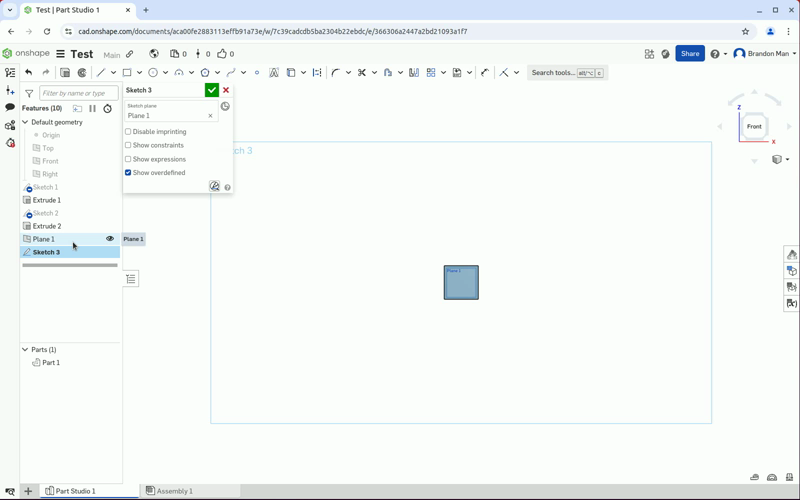
mouse_move(73, 352)
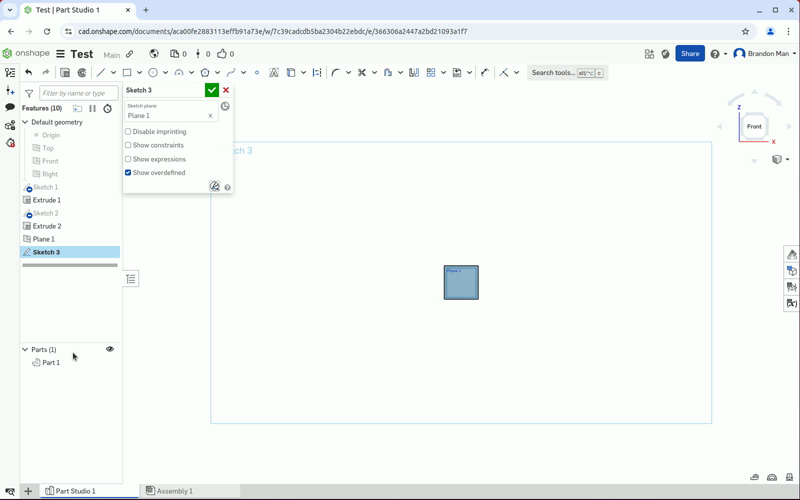
key(y)
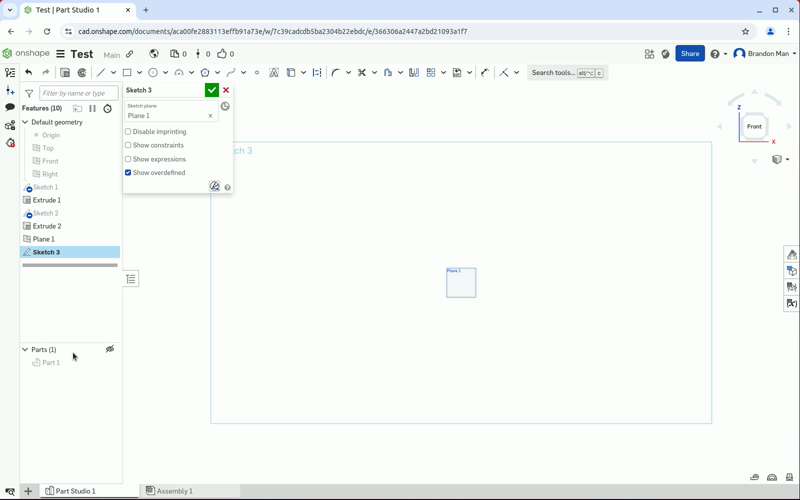
key(c)
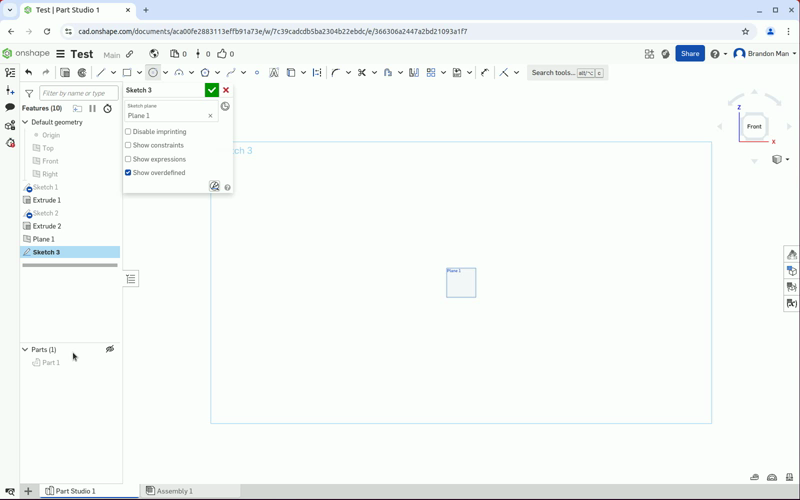
key_down(shift)
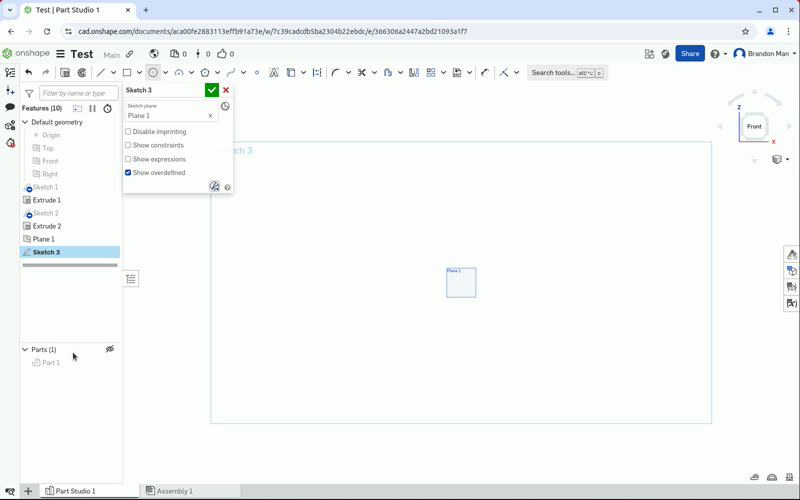
mouse_move(461, 282)
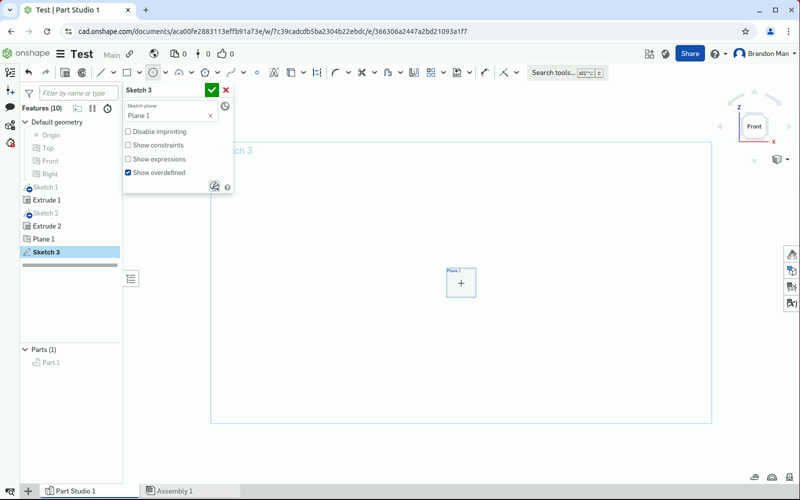
click(461, 282)
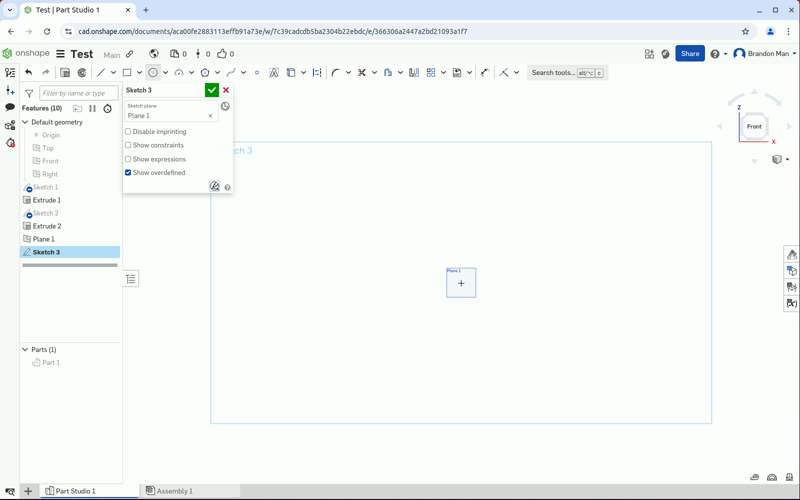
key_up(shift)
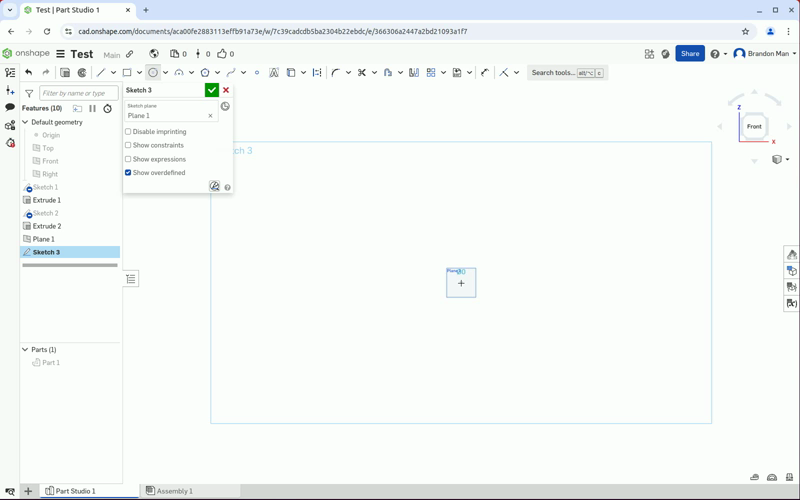
mouse_move(472, 282)
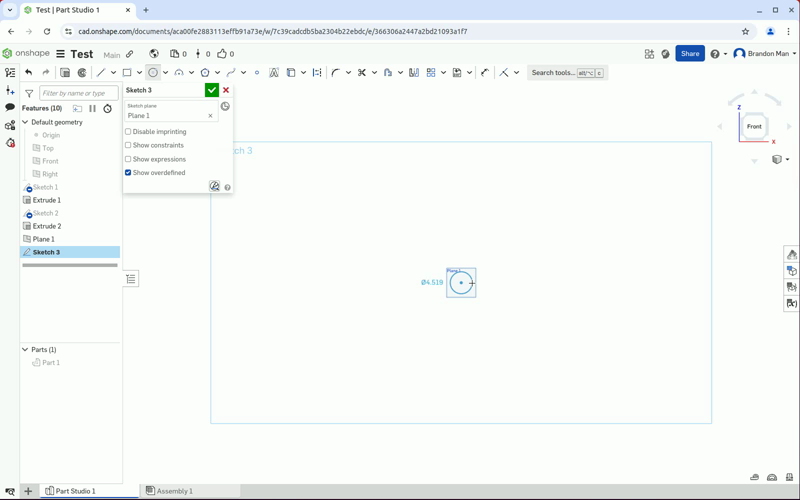
click(472, 282)
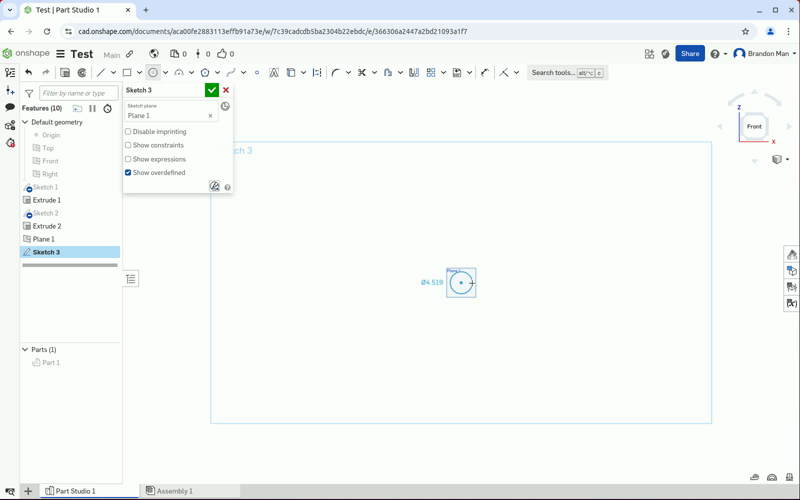
key(esc)
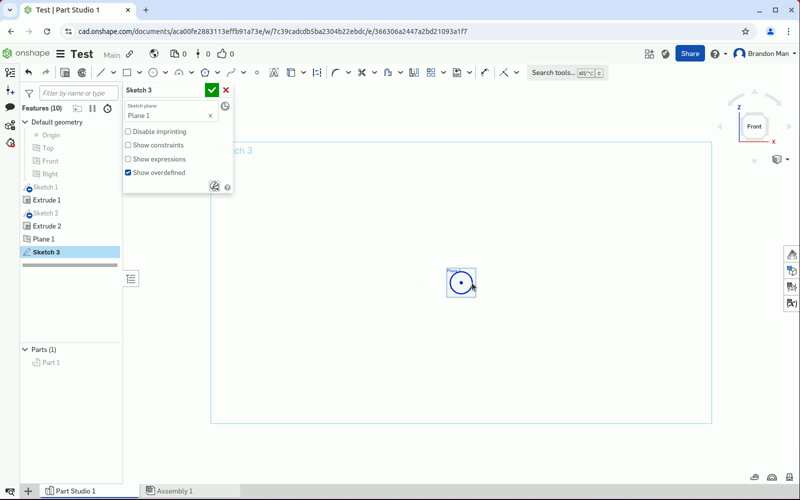
mouse_move(460, 272)
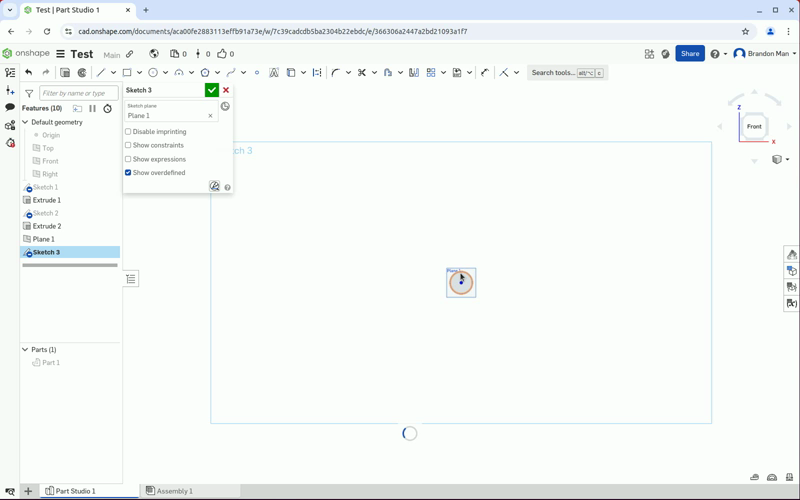
scroll(6)
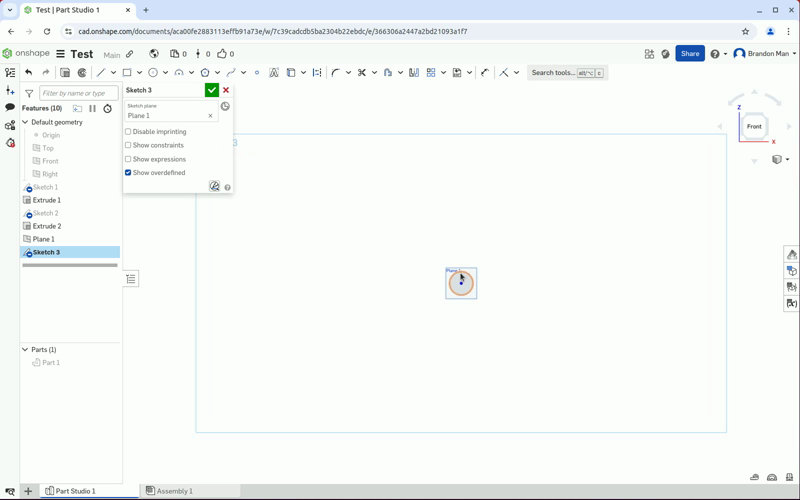
scroll(6)
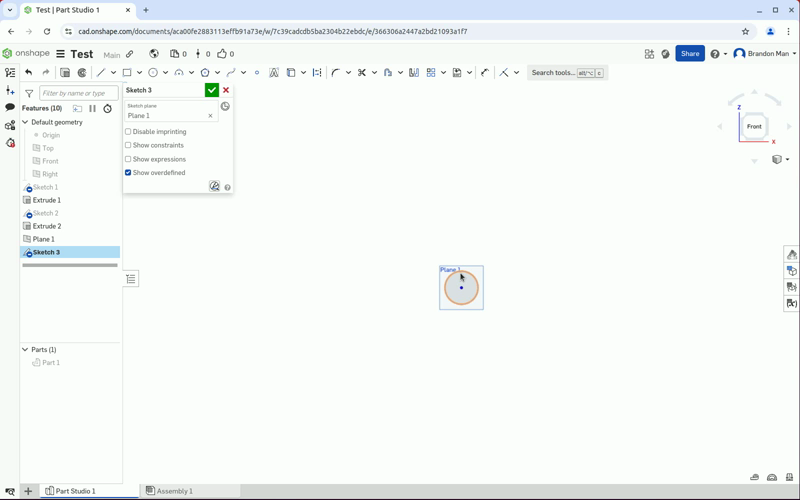
scroll(6)
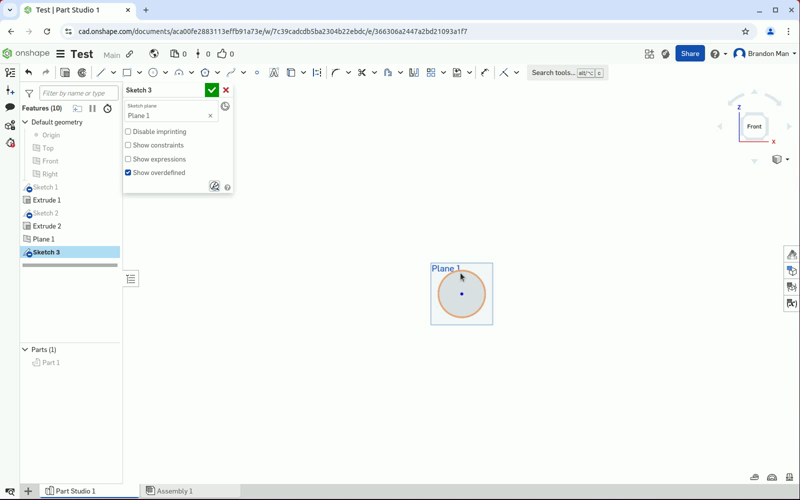
scroll(6)
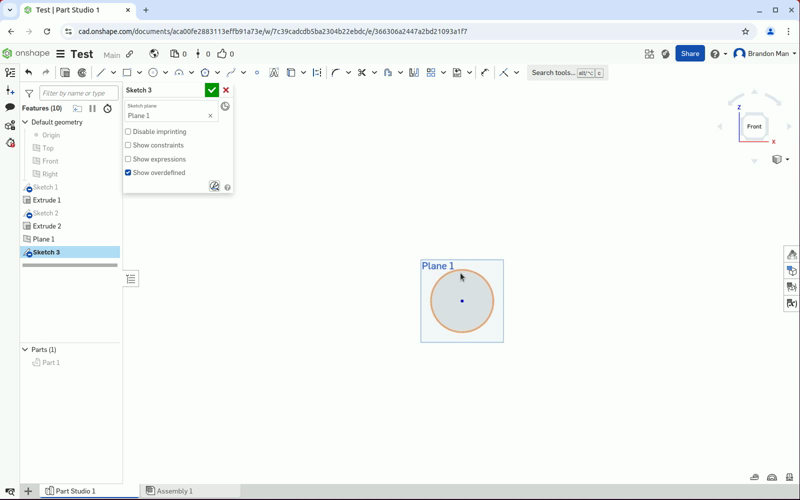
scroll(6)
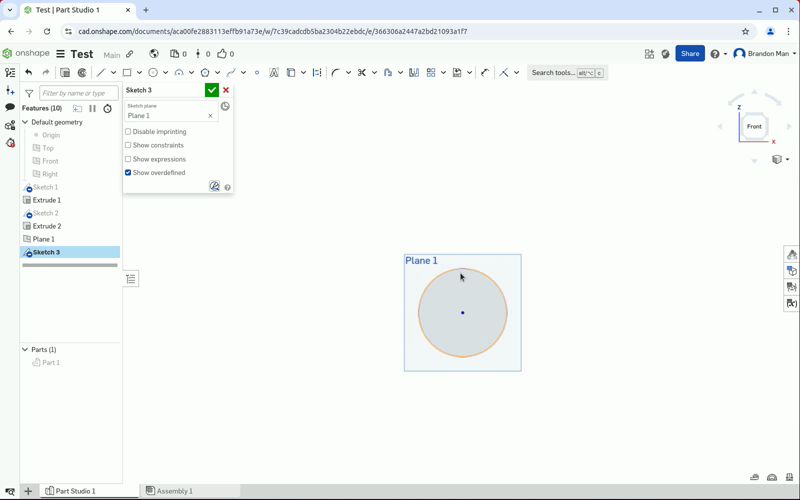
scroll(6)
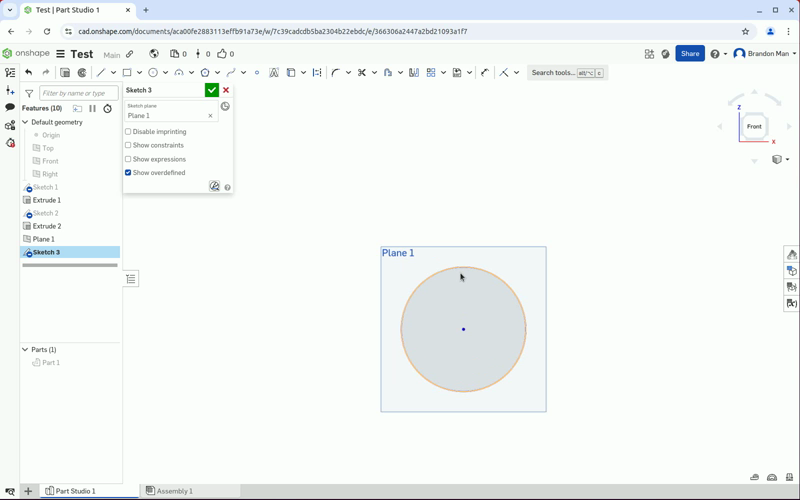
scroll(6)
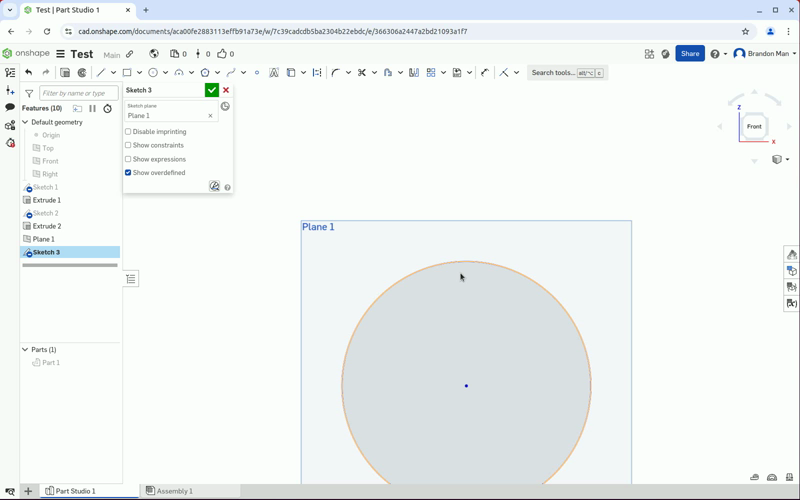
click(460, 272)
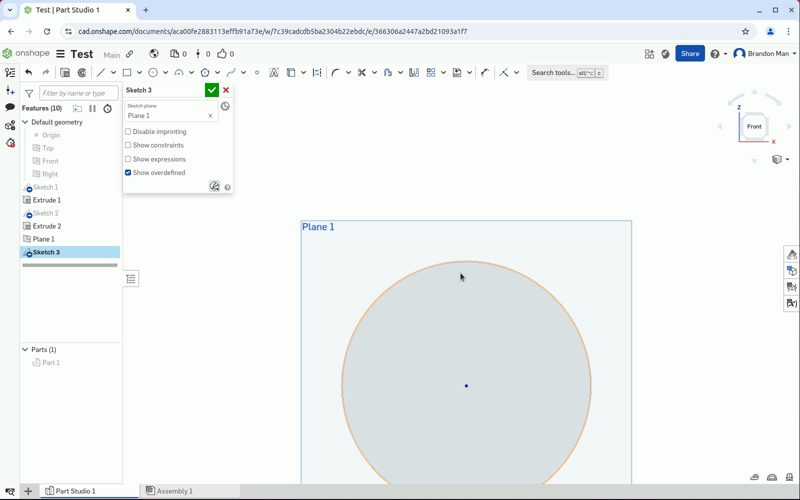
scroll(-6)
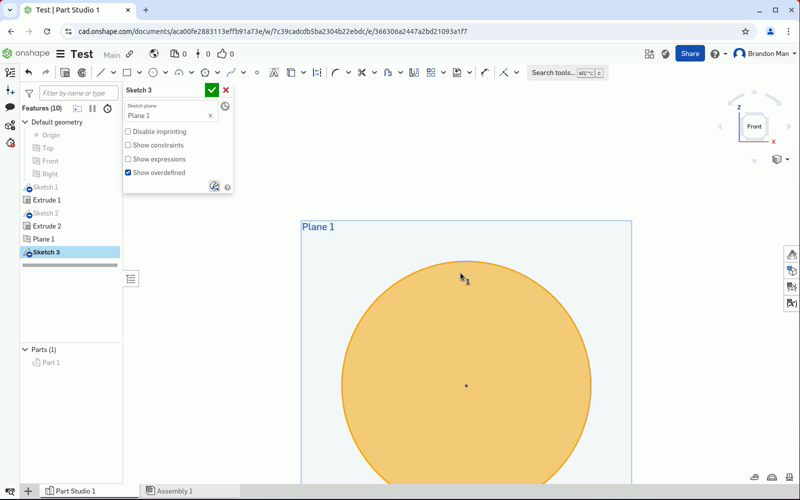
scroll(-6)
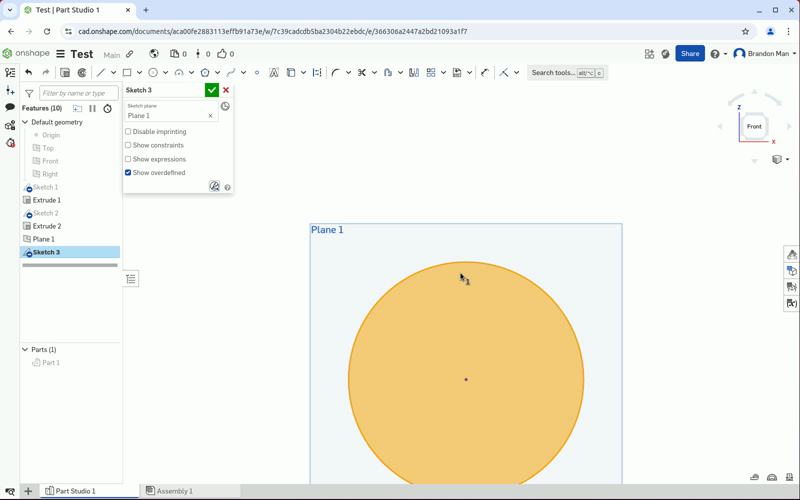
scroll(-6)
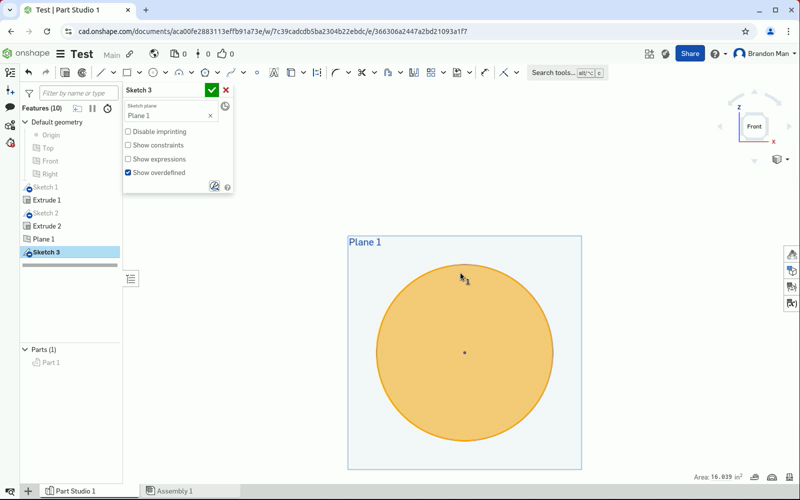
scroll(-6)
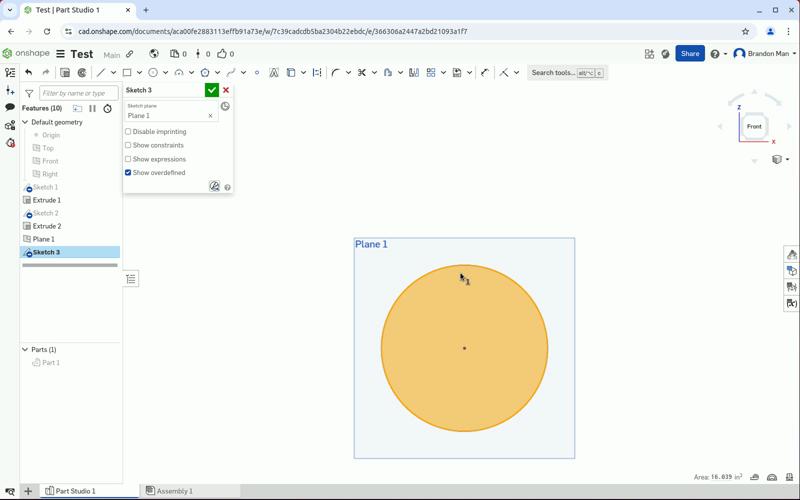
scroll(-6)
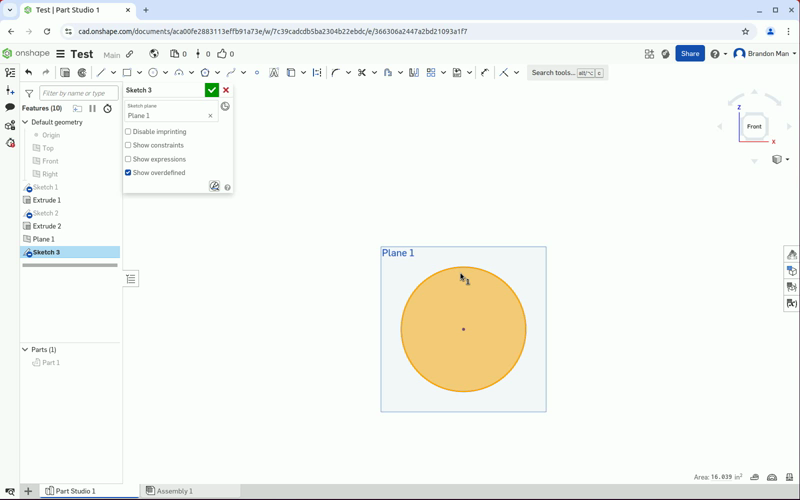
scroll(-6)
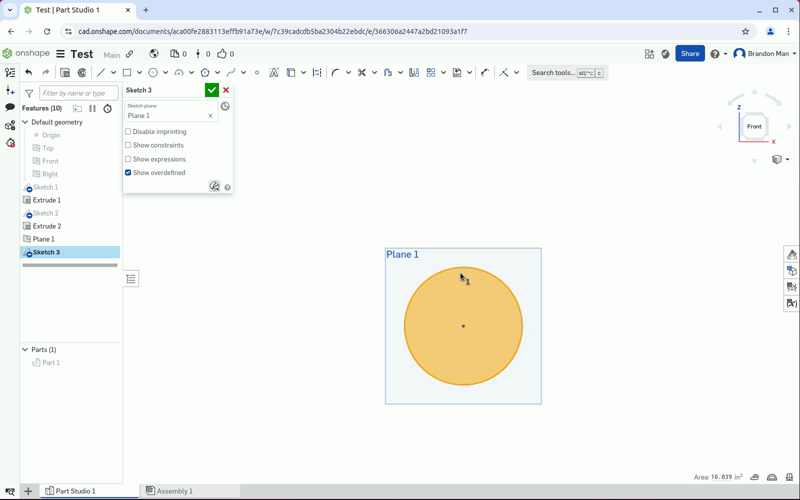
scroll(-6)
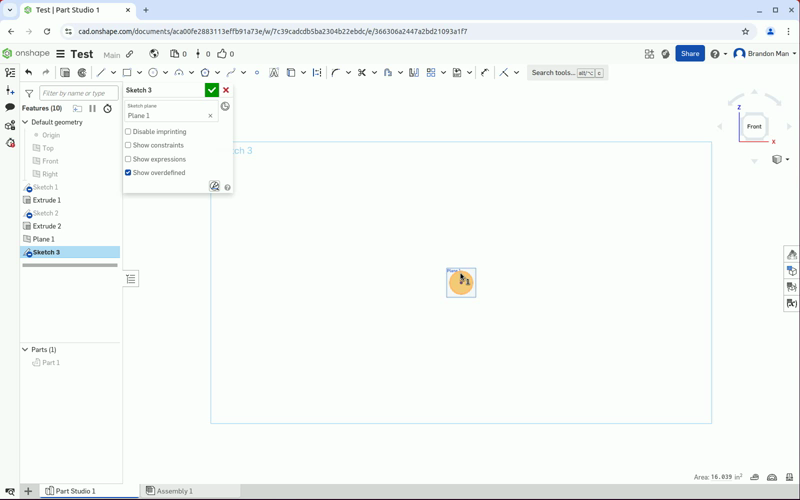
mouse_move(73, 352)
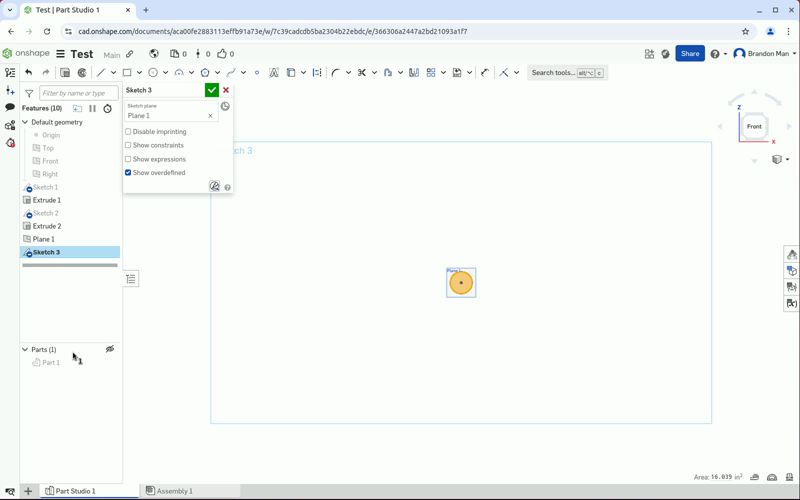
key(shift+y)
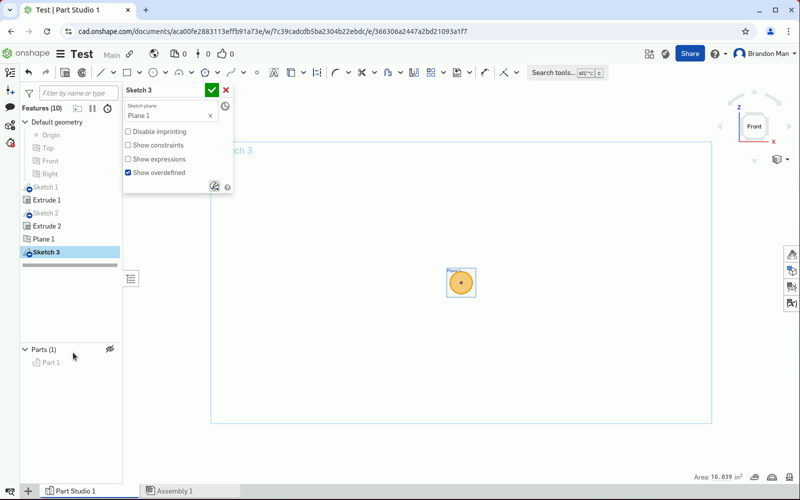
key(shift+e)
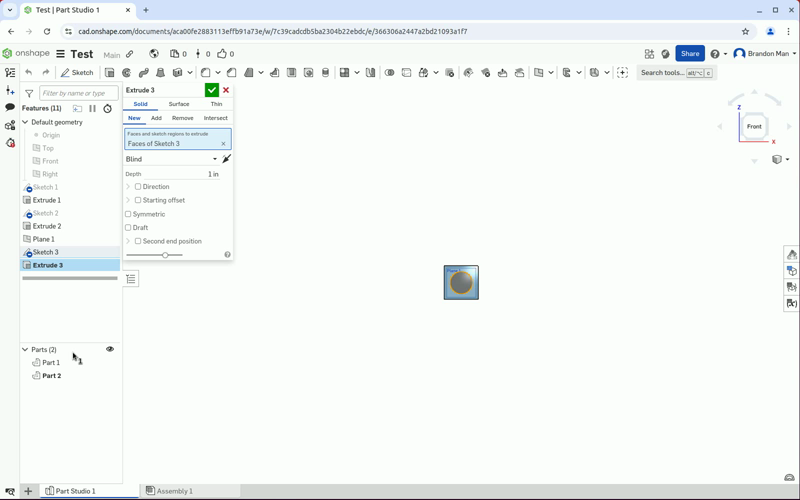
mouse_move(143, 106)
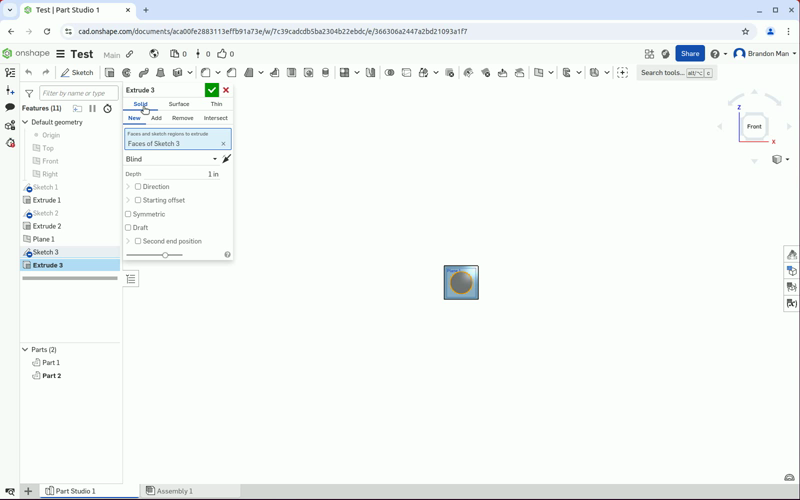
click(143, 106)
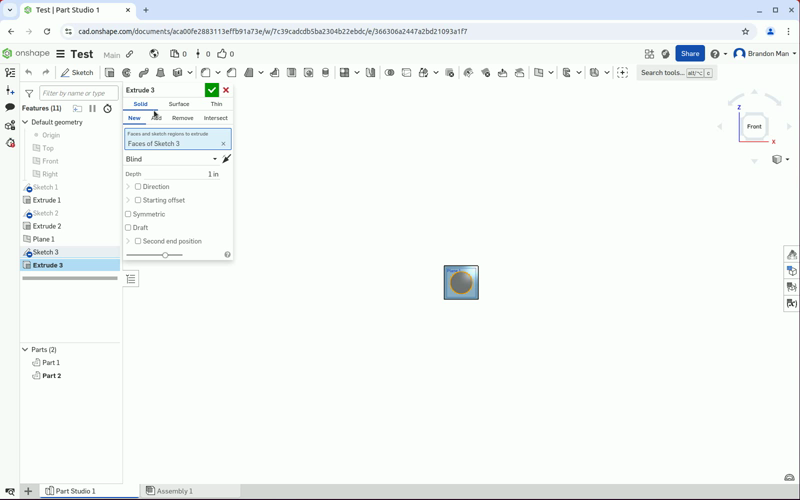
mouse_move(186, 120)
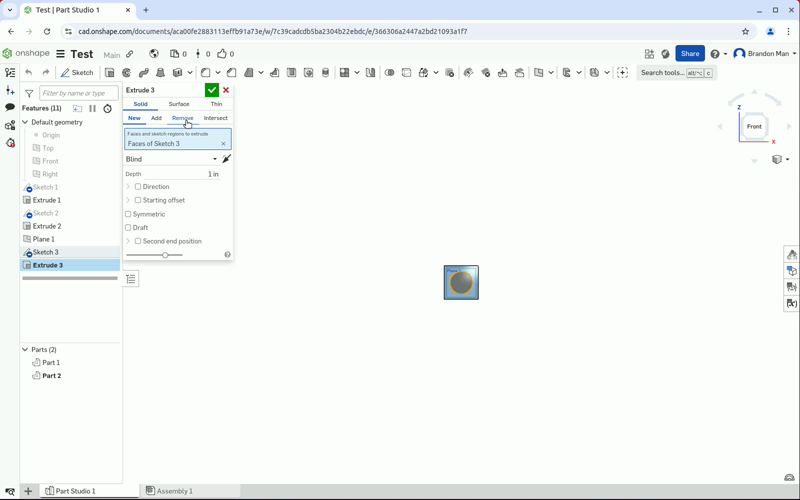
click(186, 120)
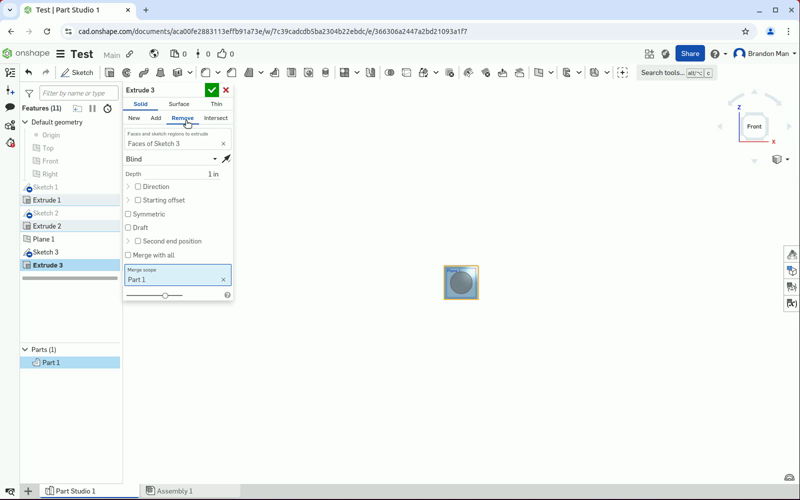
key(tab, 4)
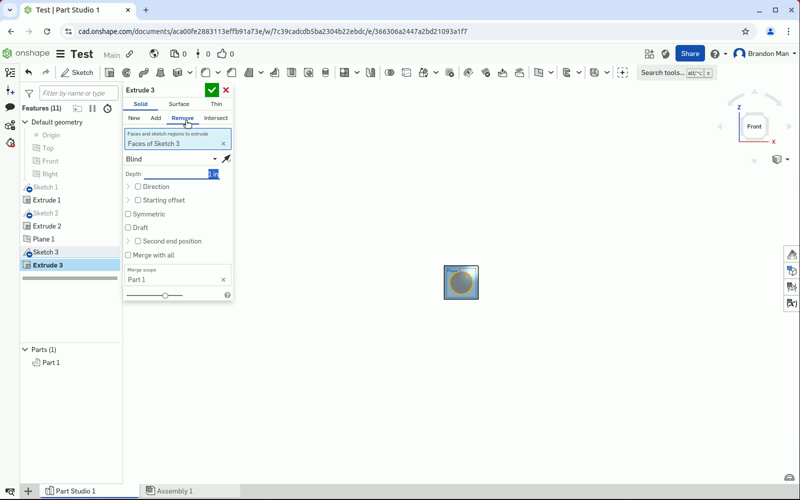
text(3.37)
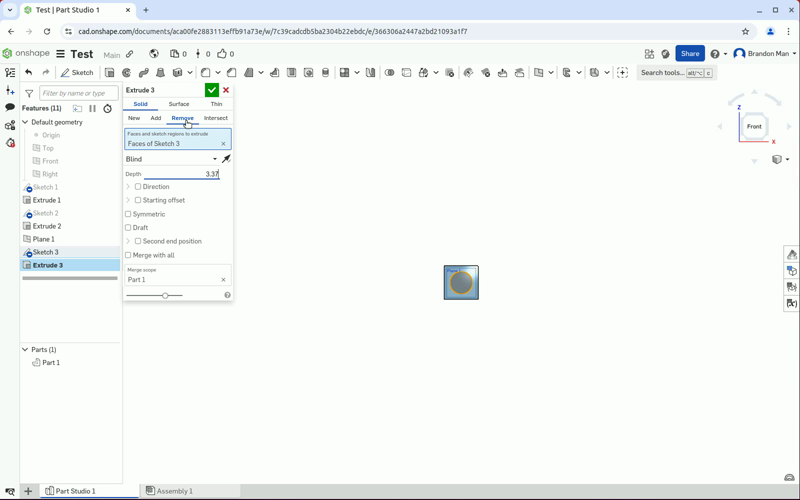
key(tab, 3)
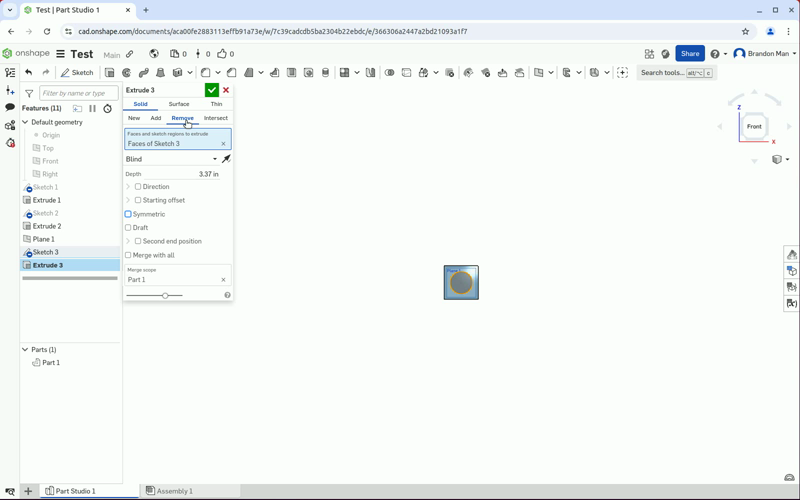
key(space)
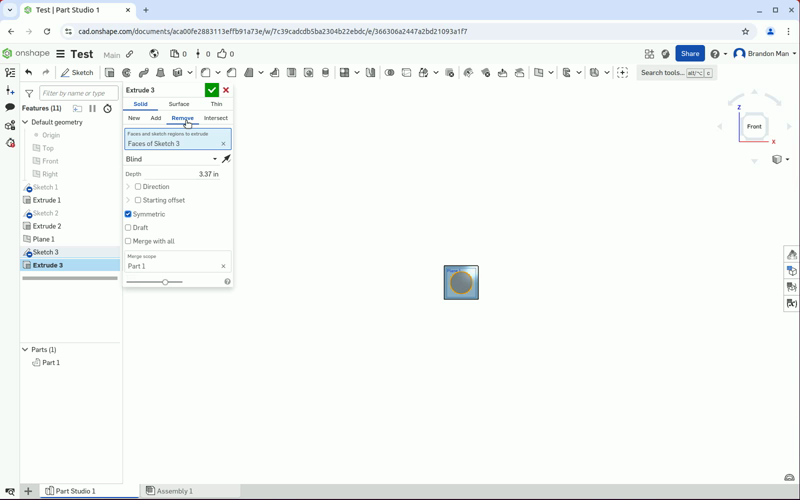
key(tab, 2)
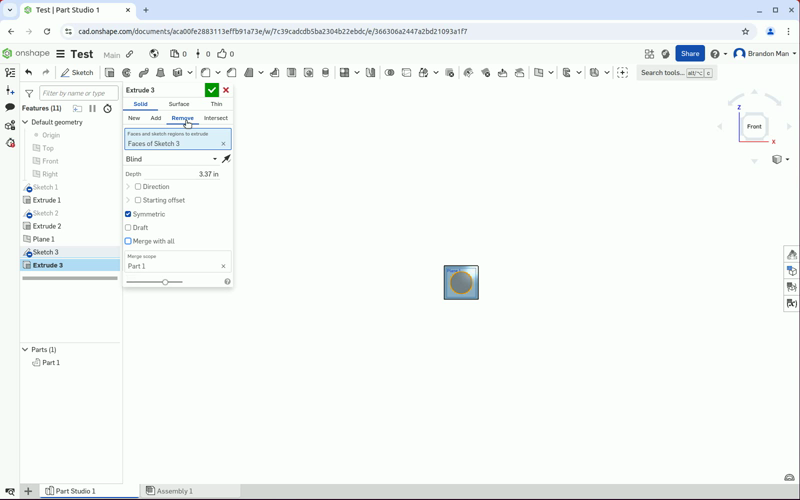
key(space)
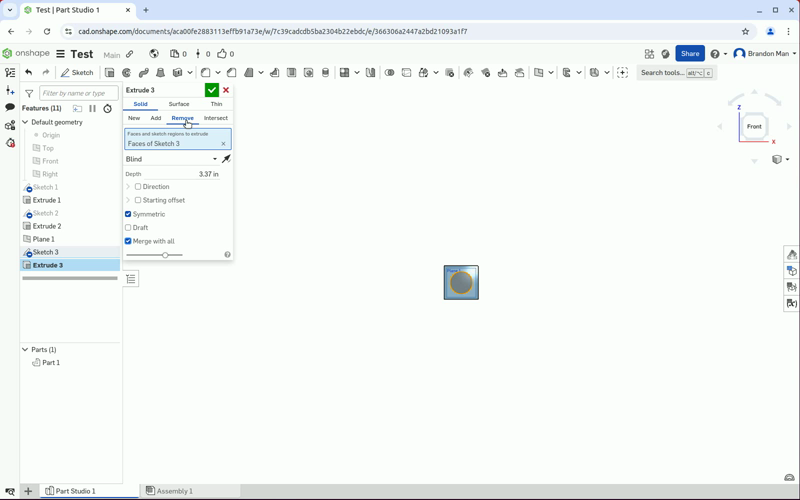
key(enter)
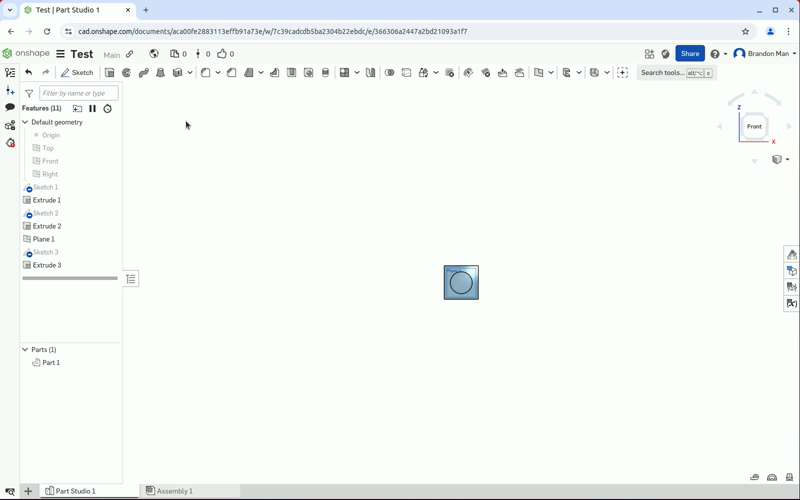
key(shift+h)
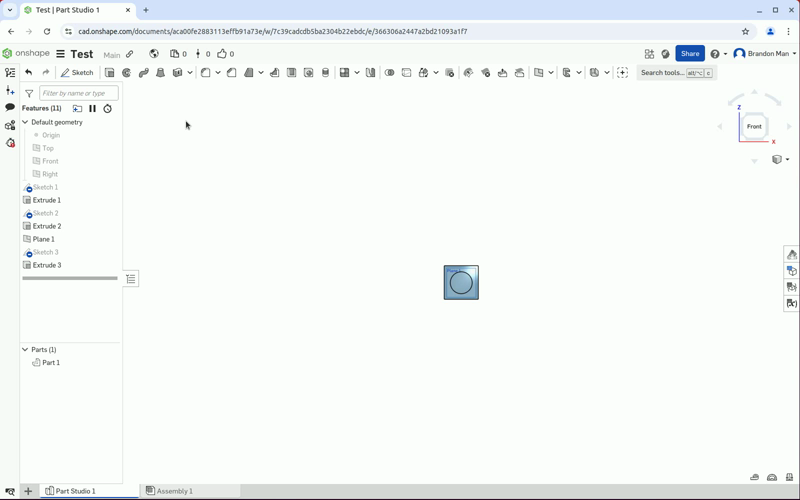
key(shift+h)
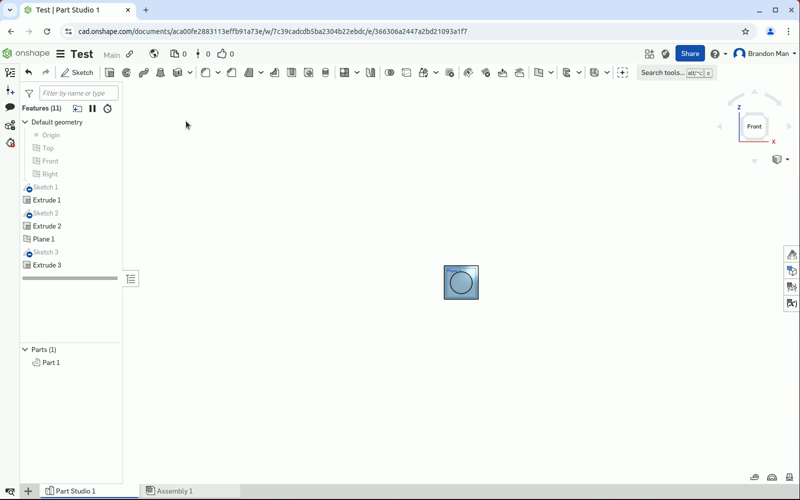
mouse_move(73, 189)
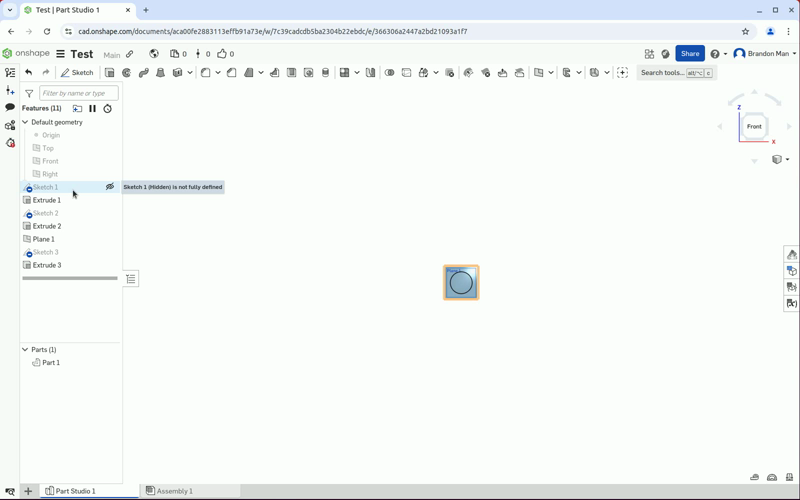
click(73, 189)
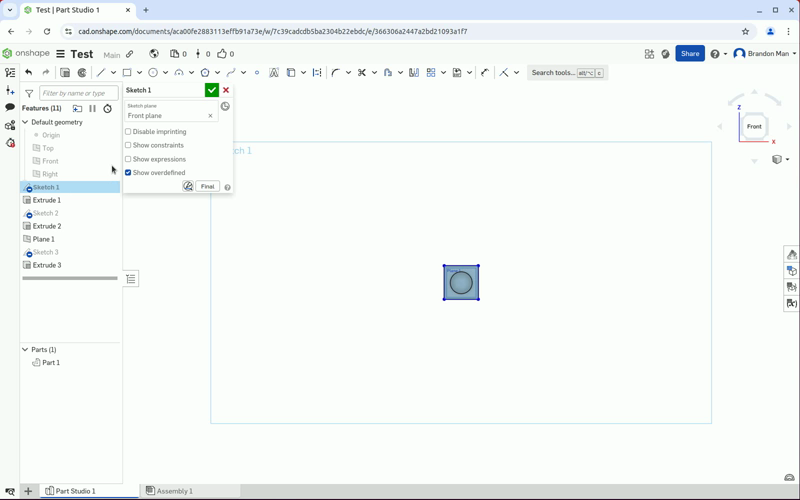
mouse_move(229, 92)
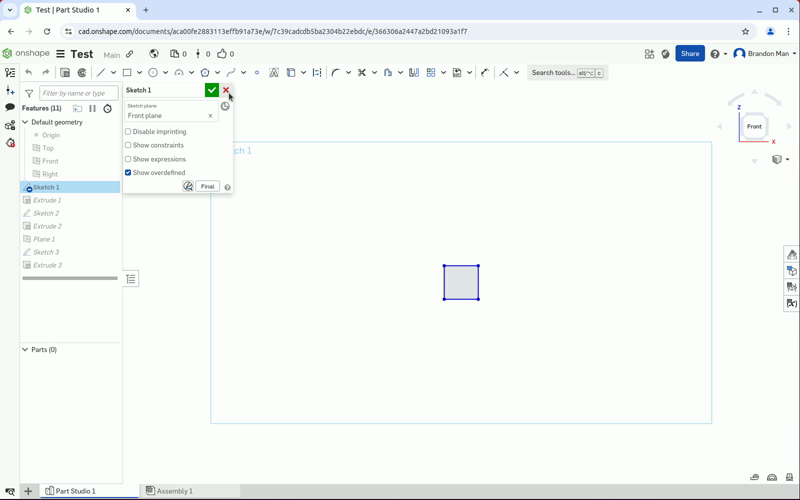
click(229, 92)
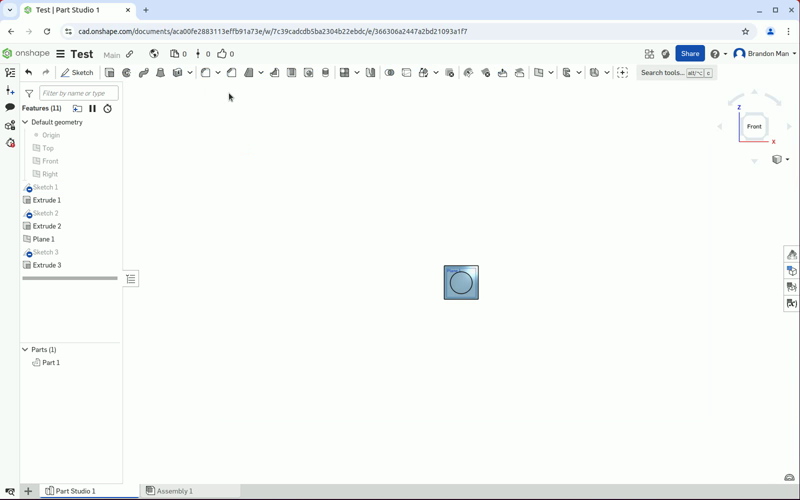
mouse_move(73, 352)
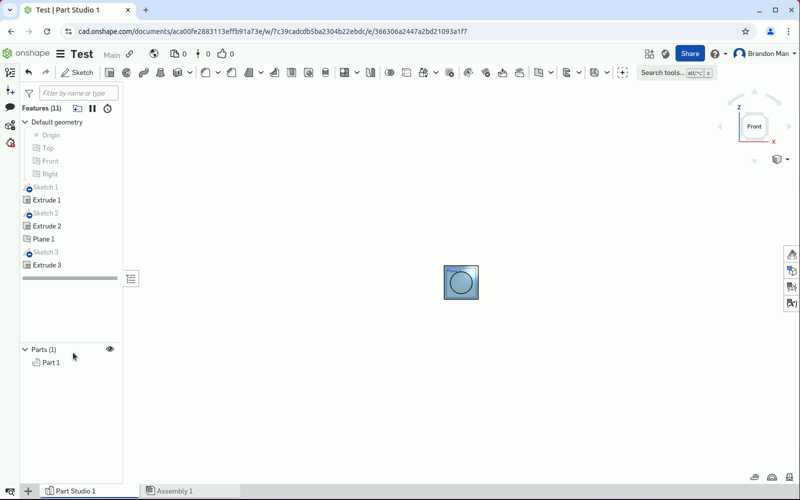
key(y)
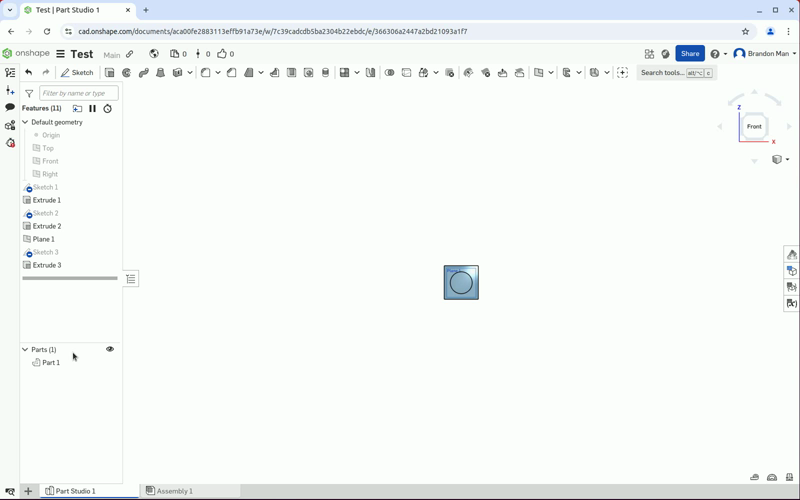
key(shift+p)
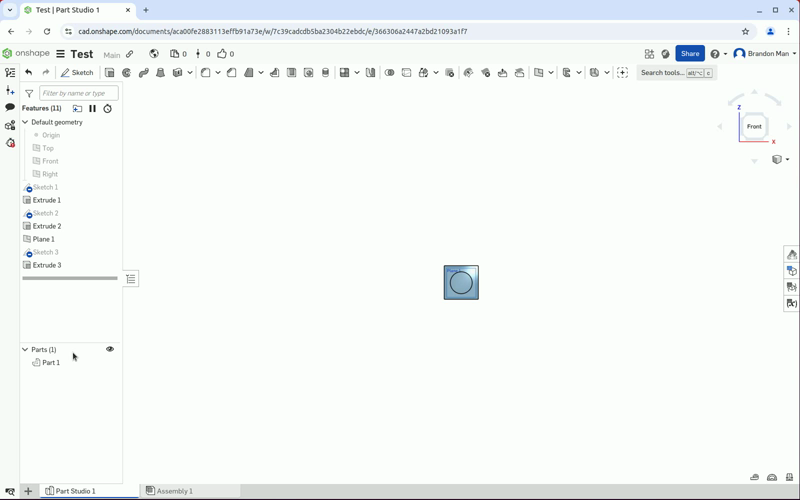
key(space)
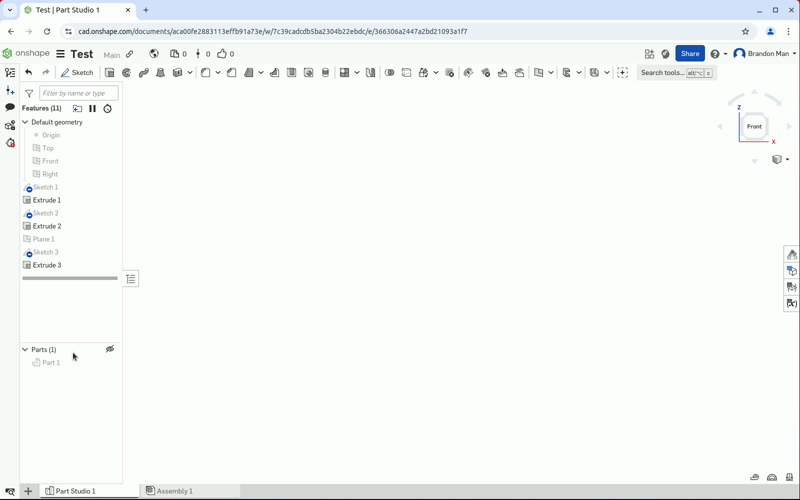
key_down(shift)
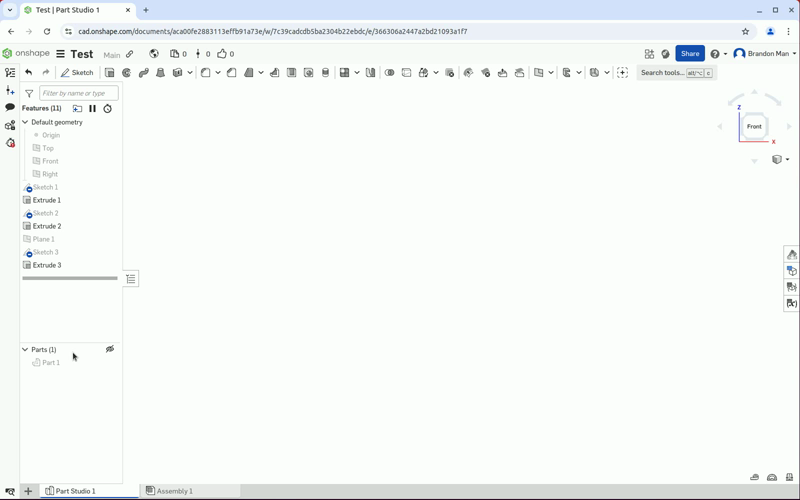
key(down)
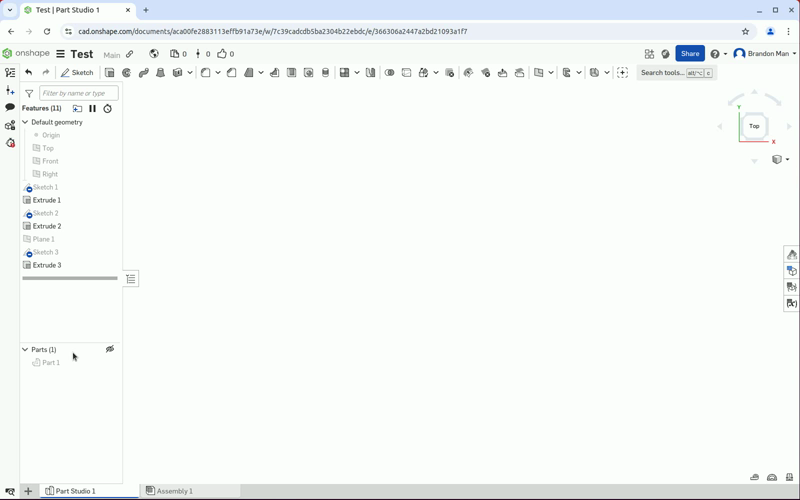
key_up(shift)
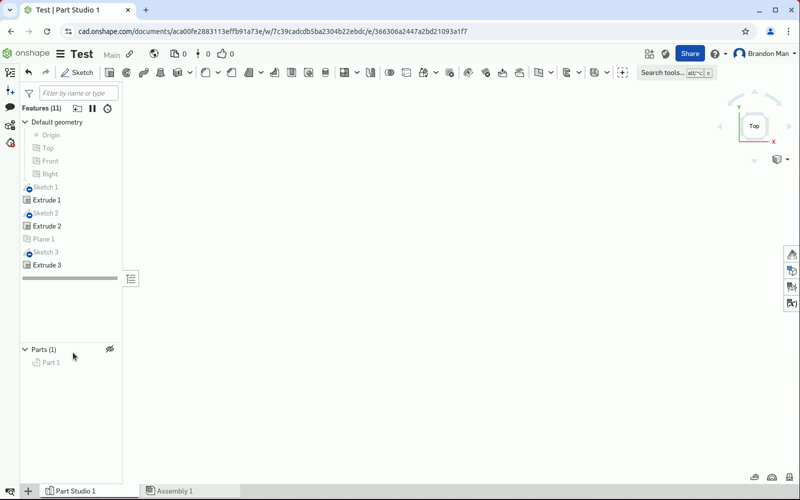
mouse_move(73, 352)
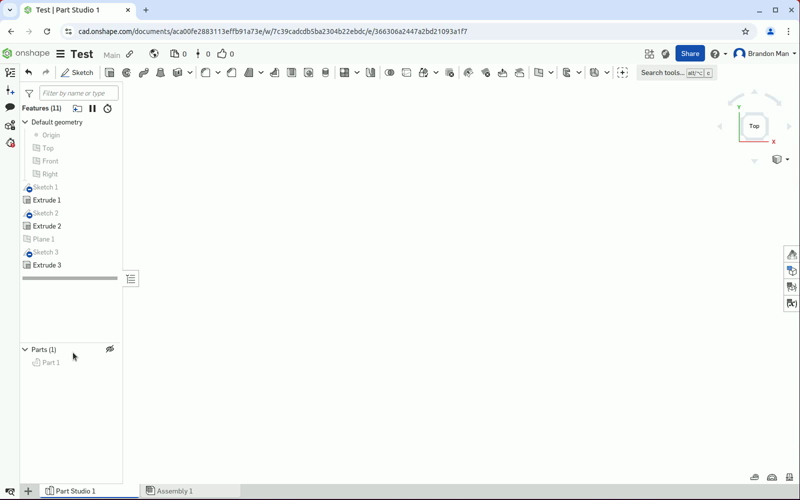
key(shift+y)
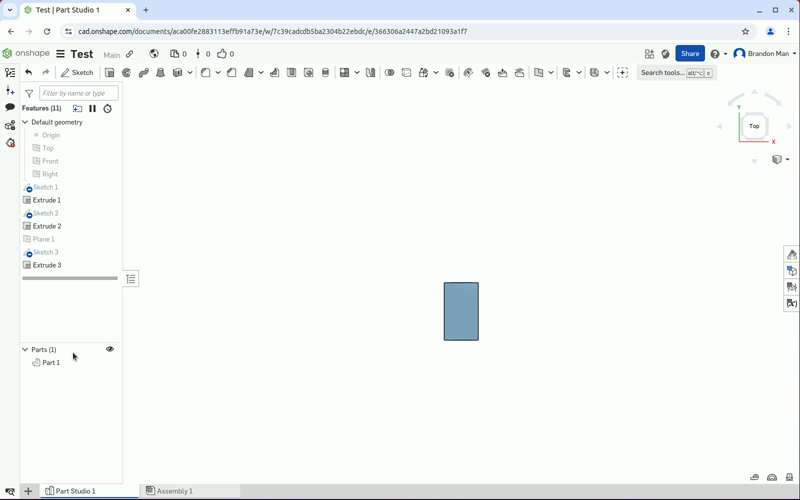
mouse_move(541, 75)
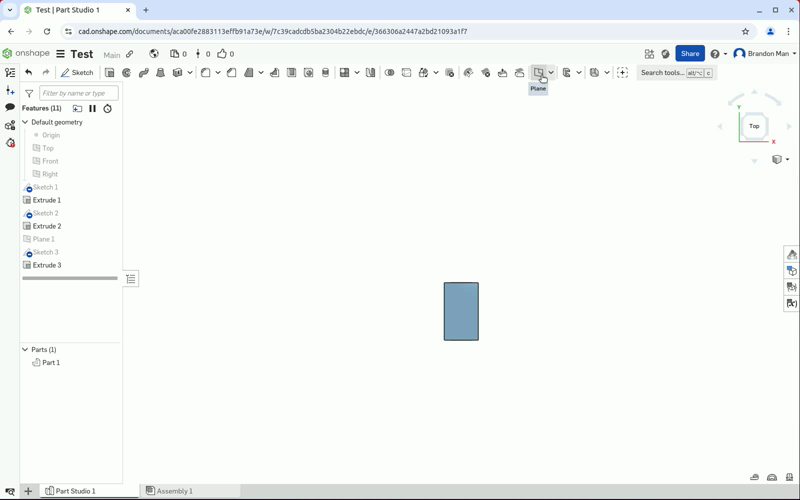
click(541, 75)
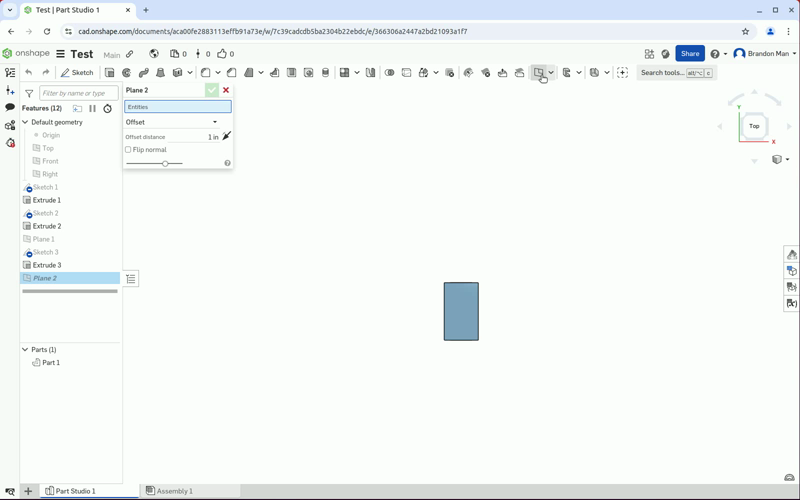
mouse_move(73, 150)
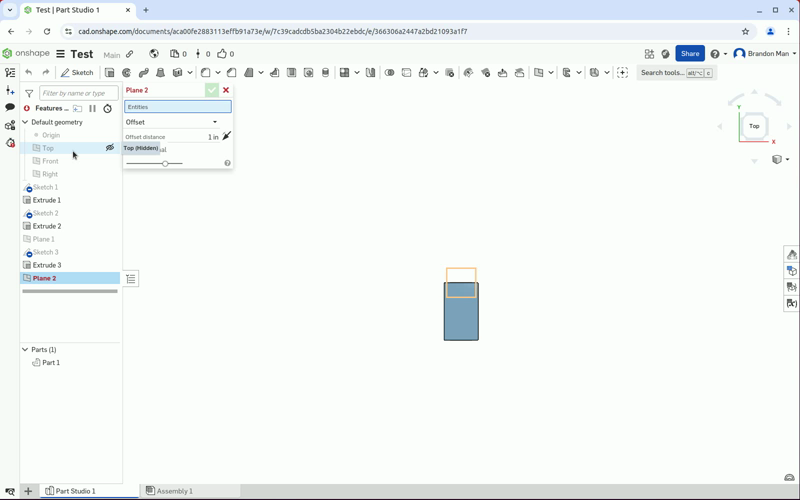
click(73, 150)
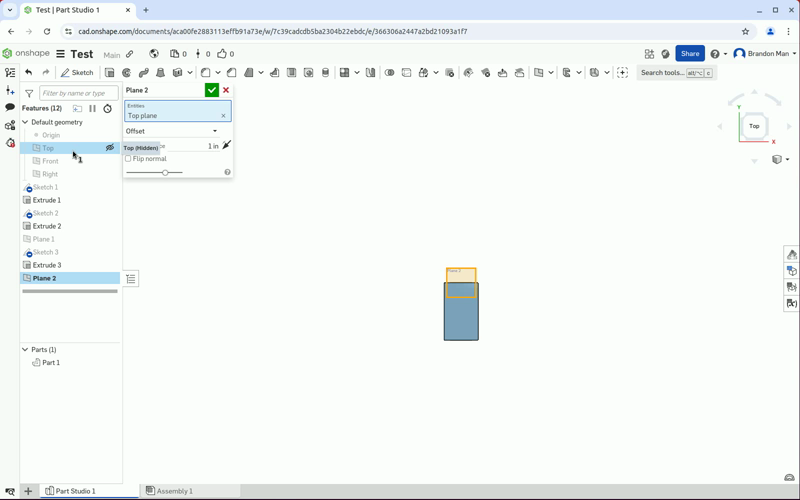
key(tab, 2)
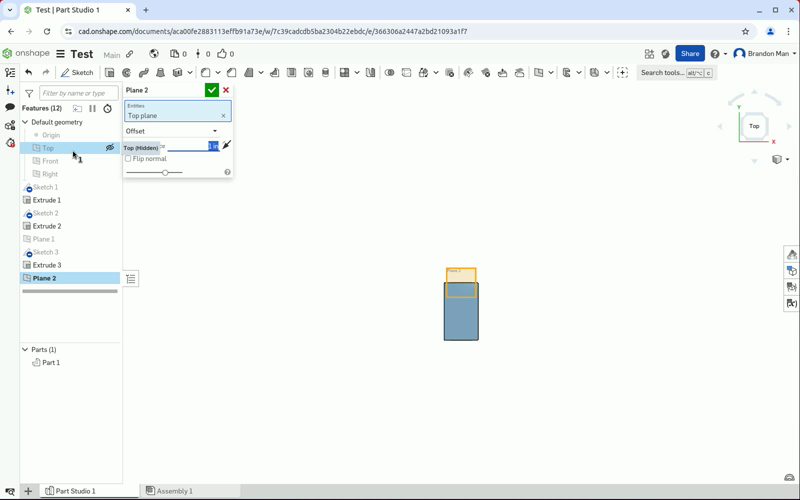
text(3.358)
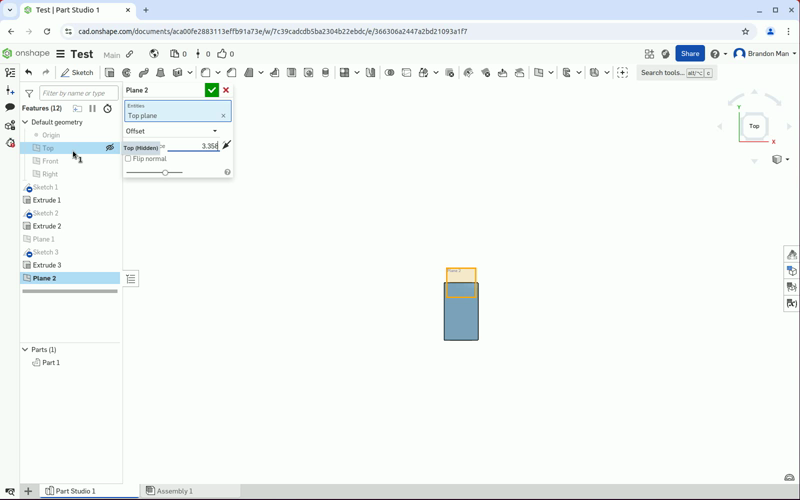
key(enter, 2)
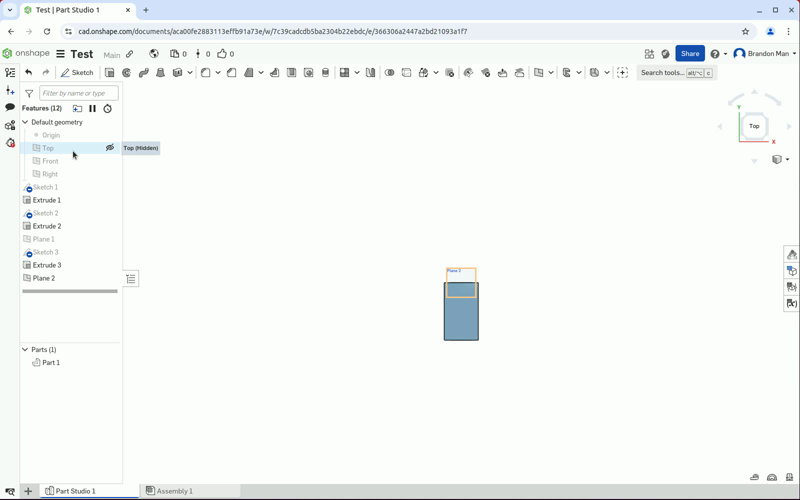
key(shift+s)
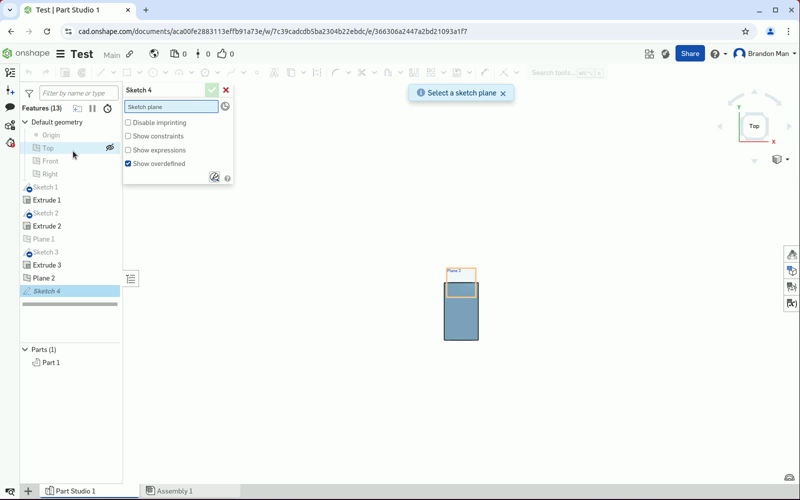
mouse_move(73, 280)
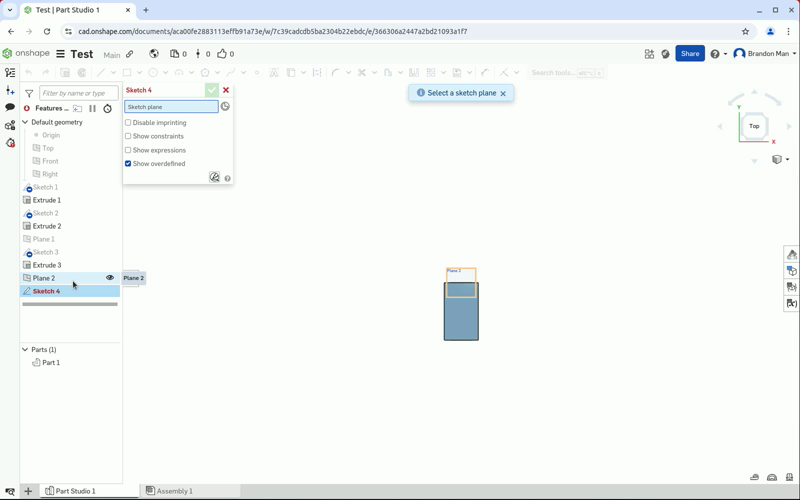
click(73, 280)
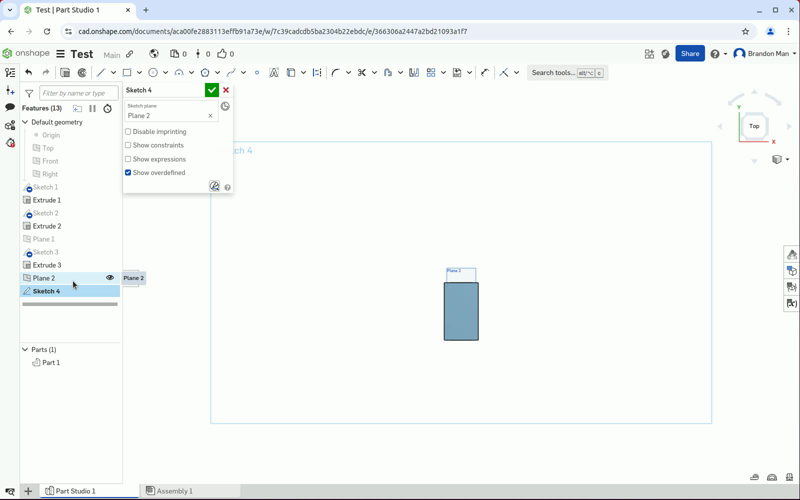
mouse_move(73, 352)
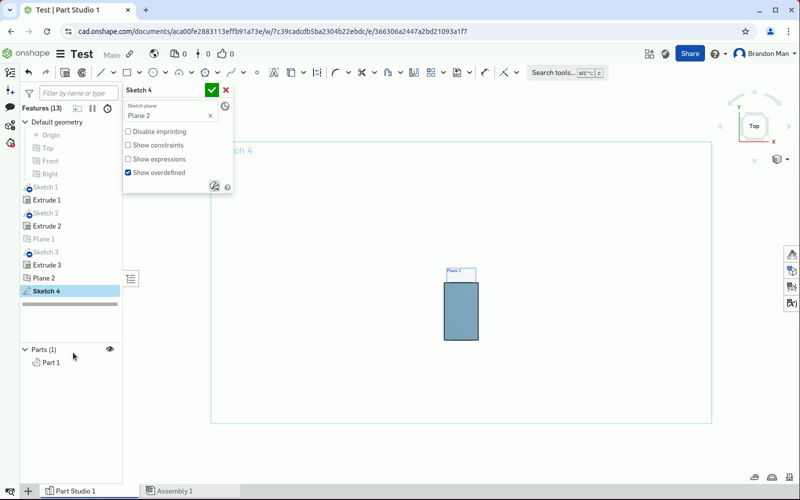
key(y)
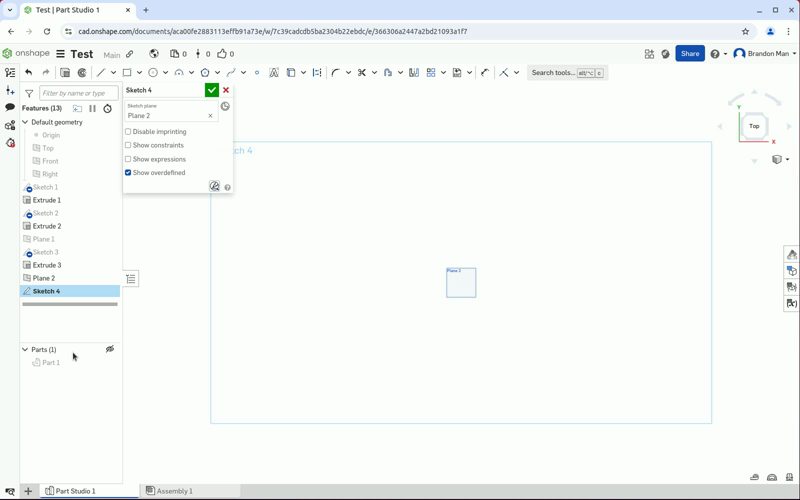
key(c)
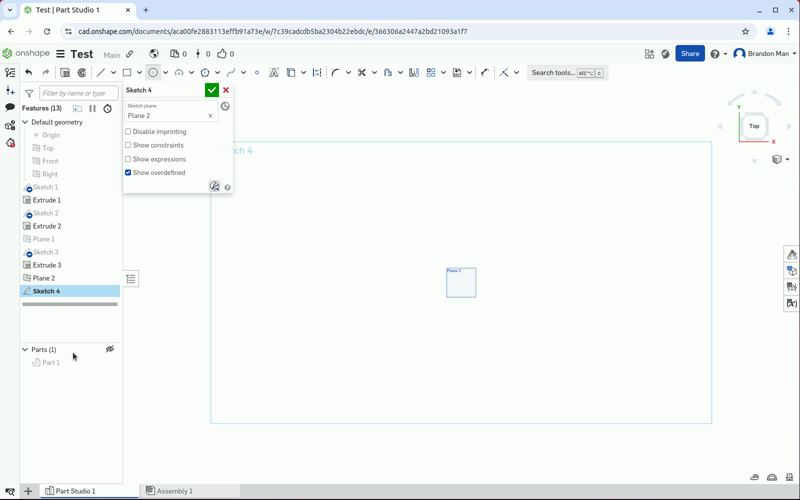
key_down(shift)
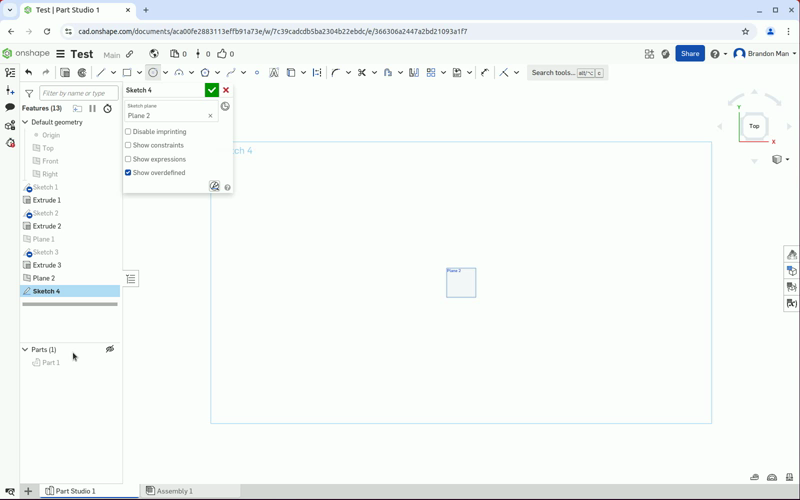
mouse_move(461, 311)
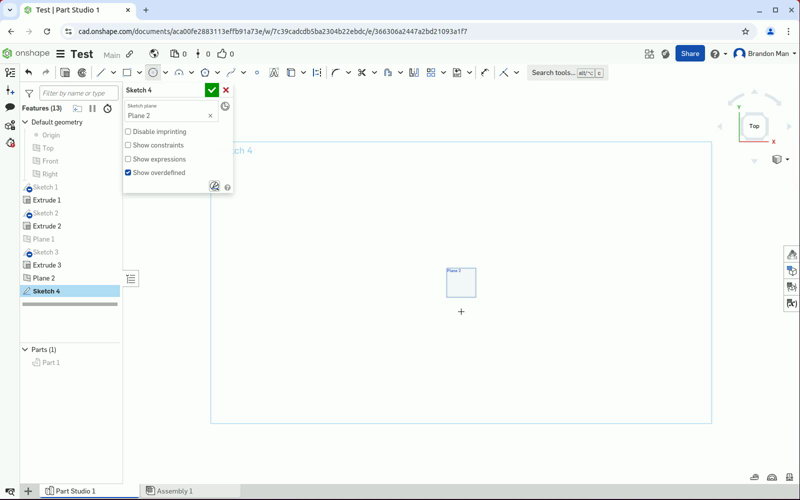
click(461, 311)
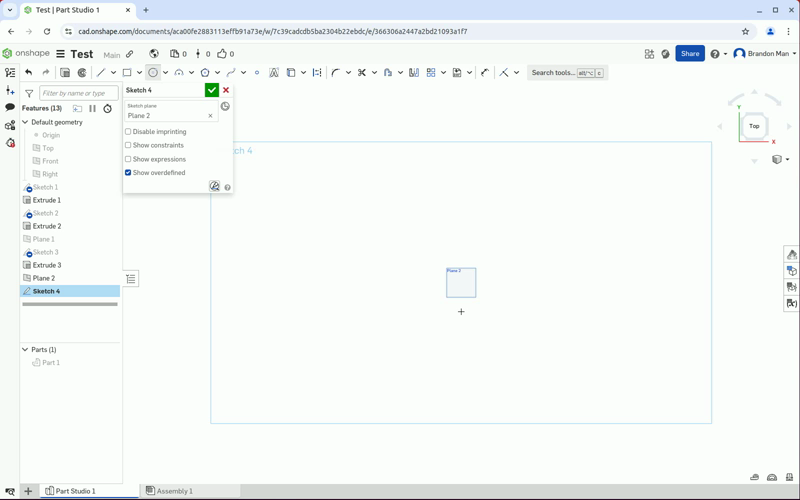
key_up(shift)
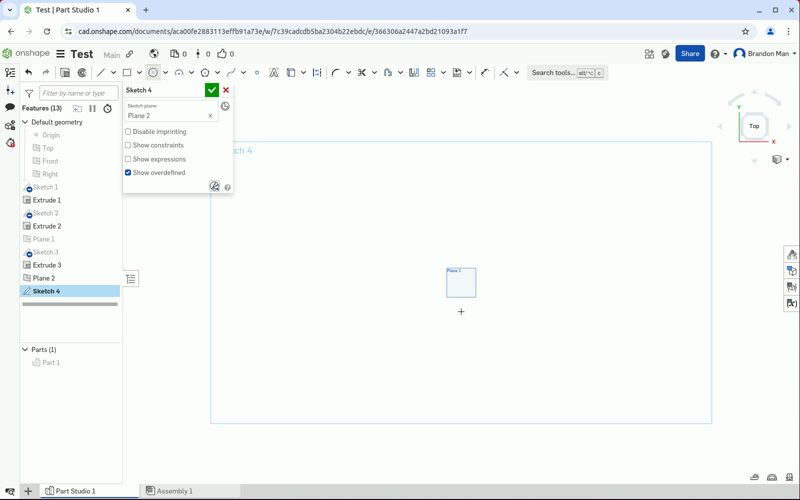
mouse_move(472, 311)
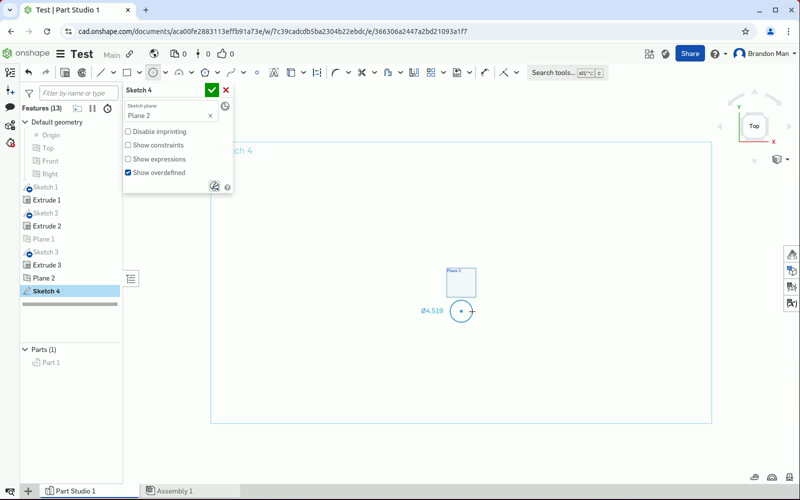
click(472, 311)
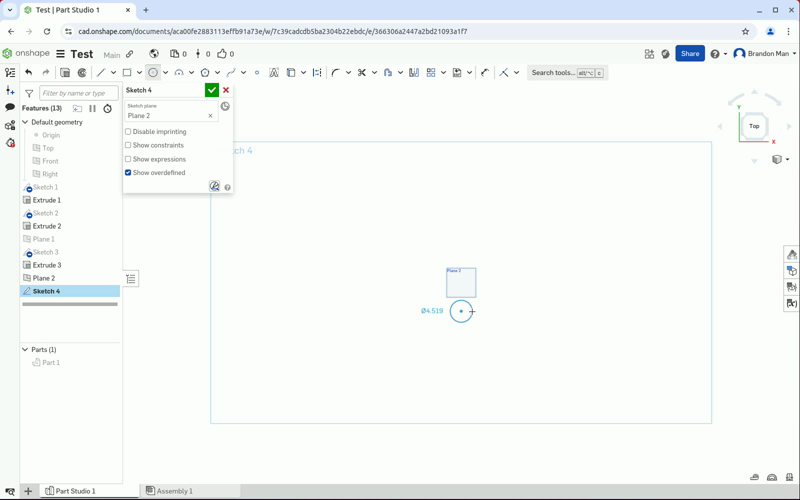
key(esc)
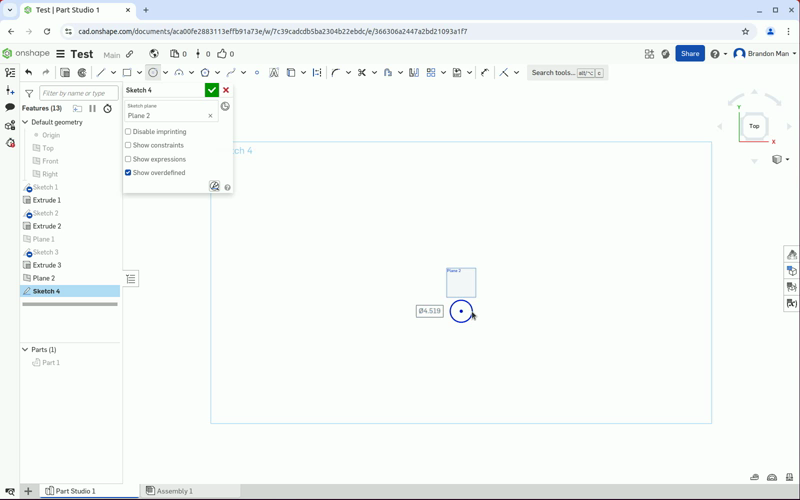
mouse_move(458, 302)
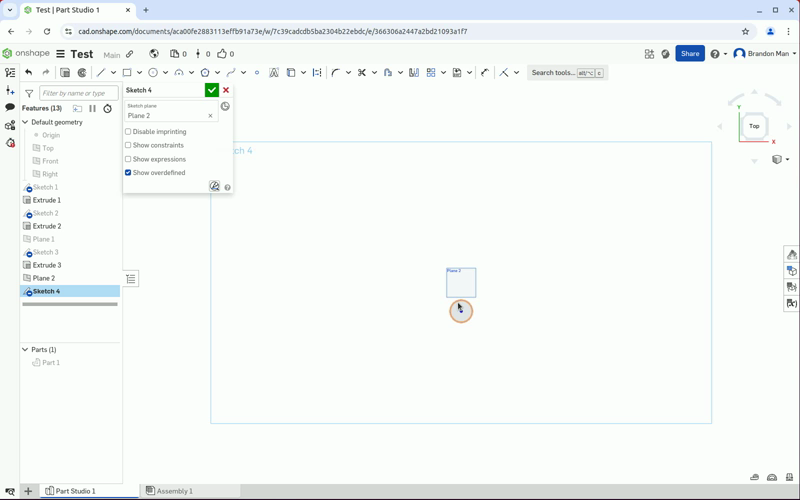
scroll(6)
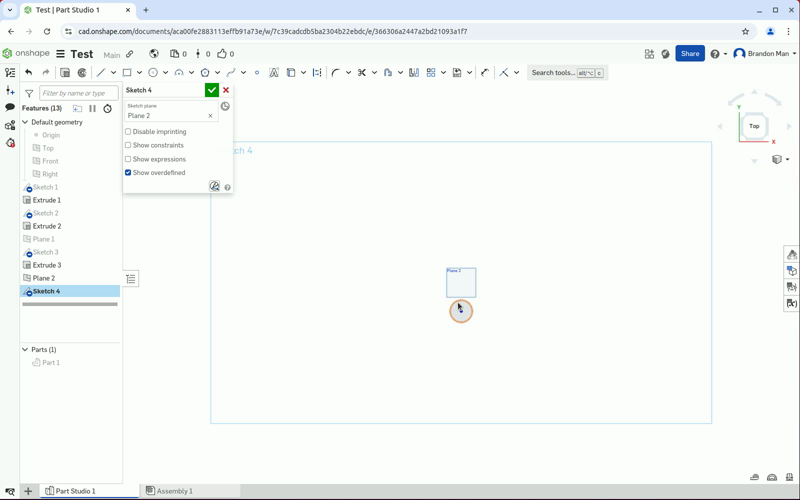
scroll(6)
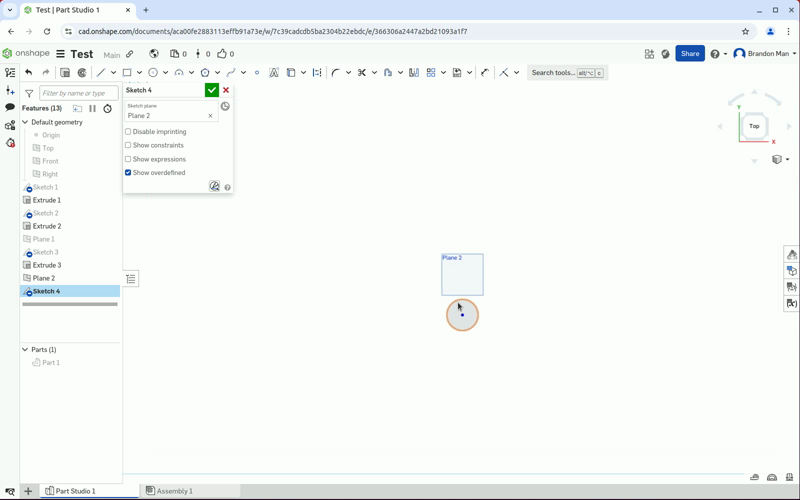
scroll(6)
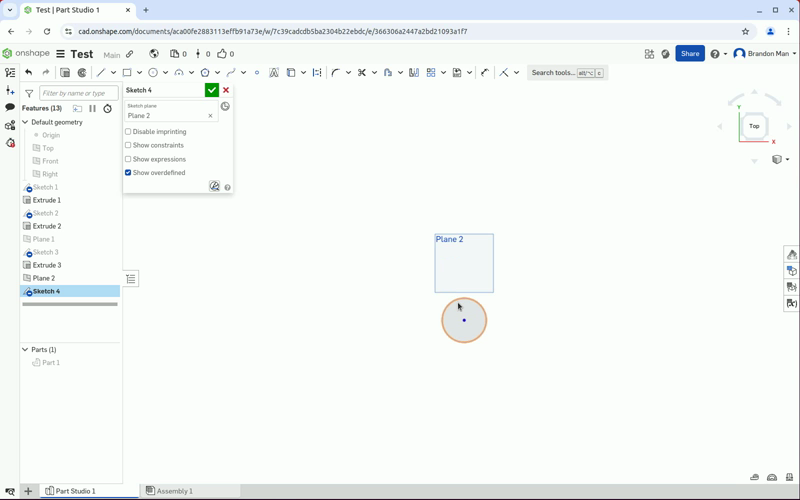
scroll(6)
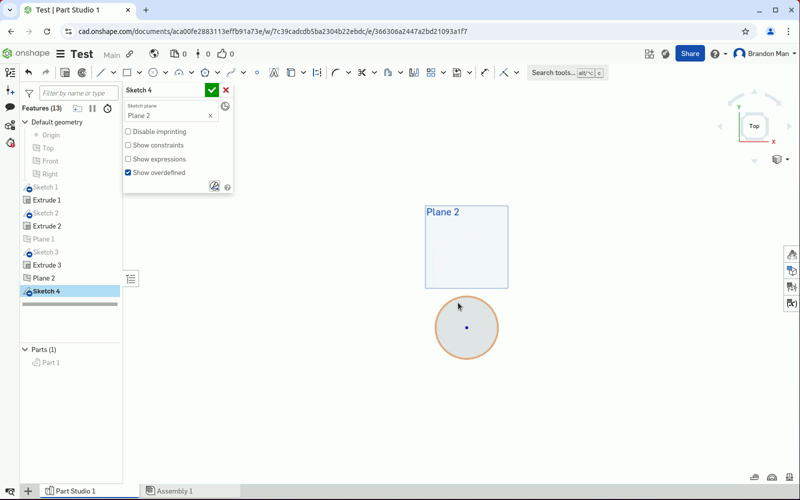
scroll(6)
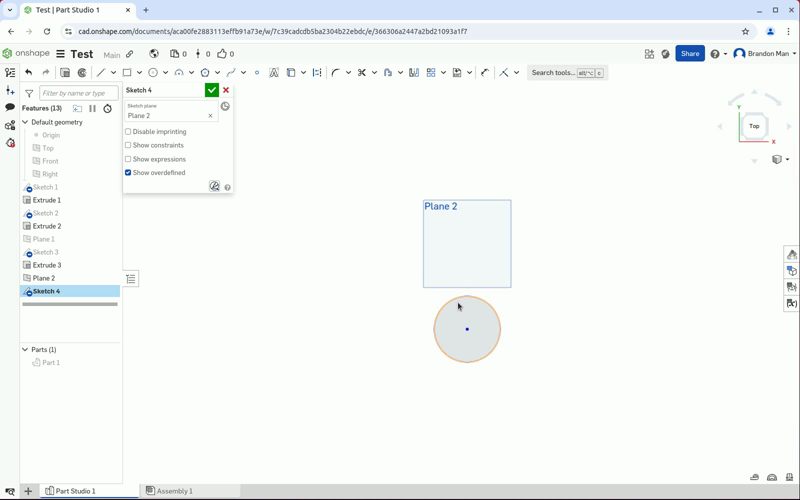
scroll(6)
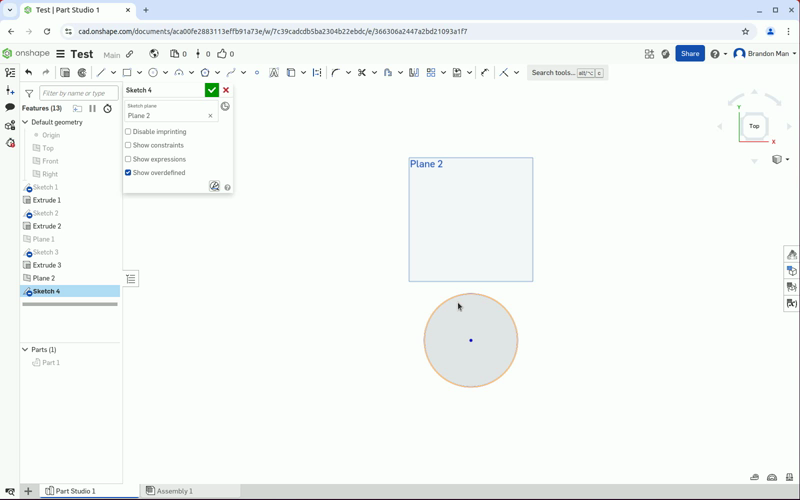
scroll(6)
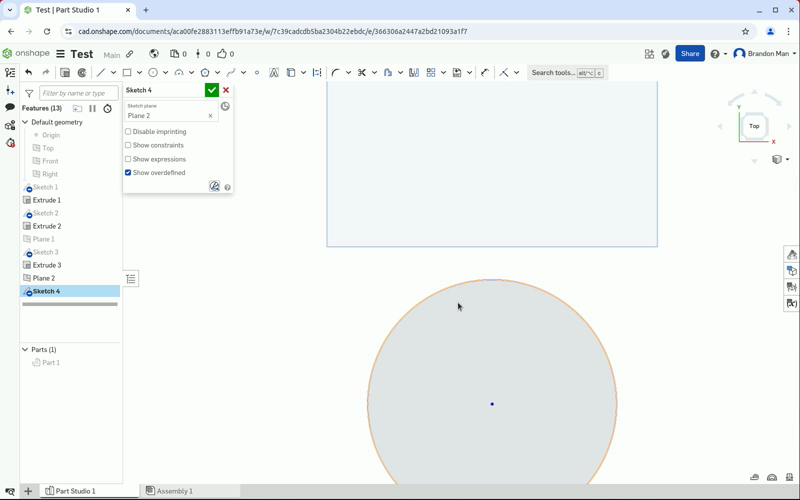
click(458, 302)
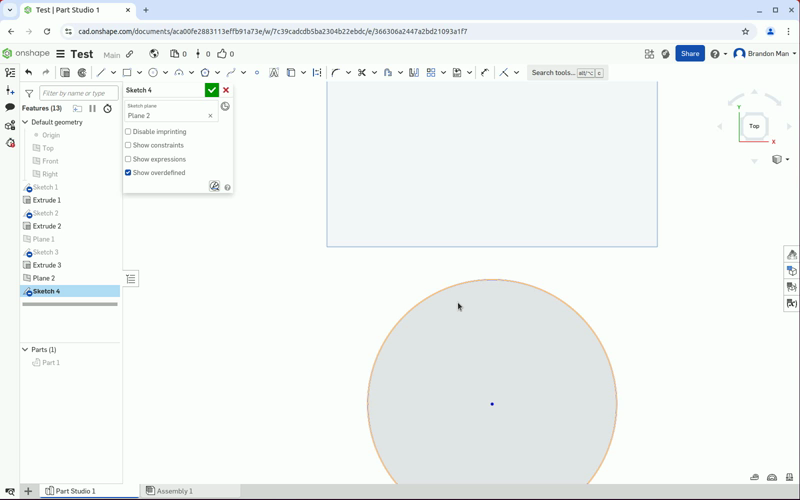
scroll(-6)
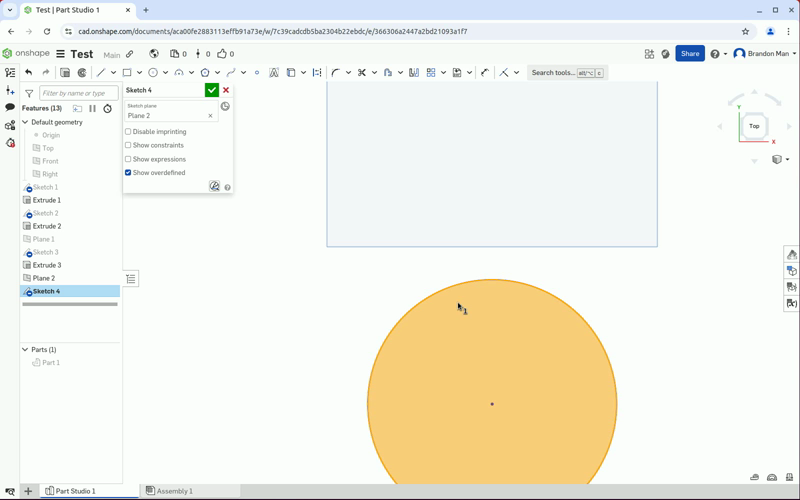
scroll(-6)
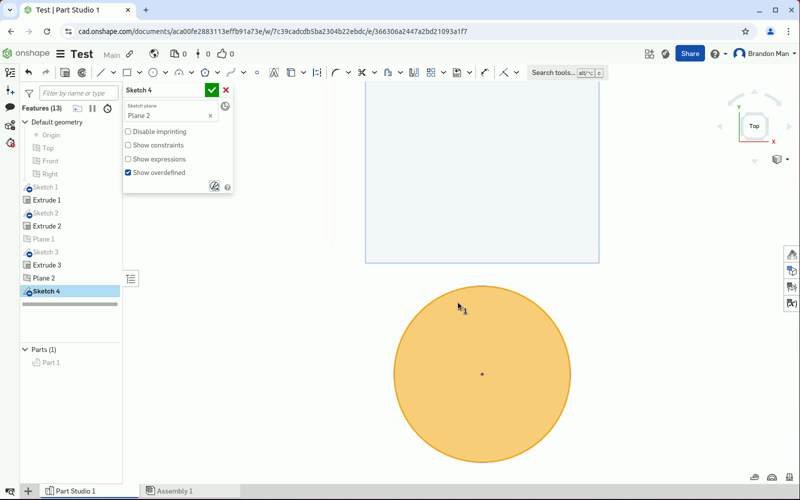
scroll(-6)
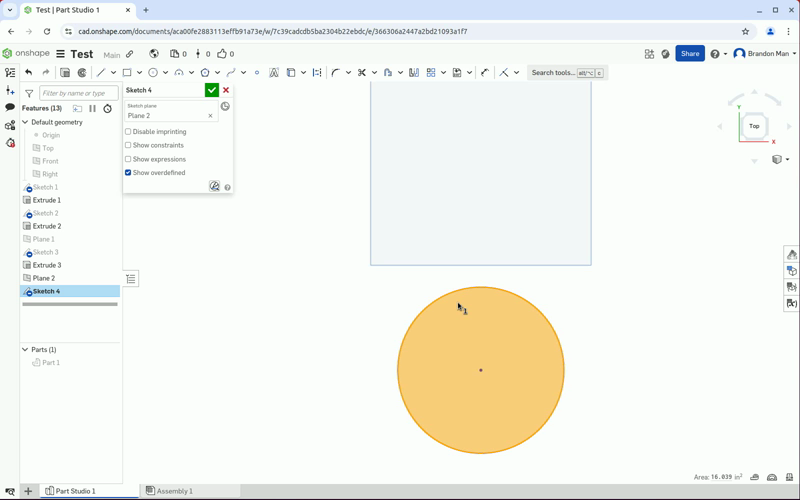
scroll(-6)
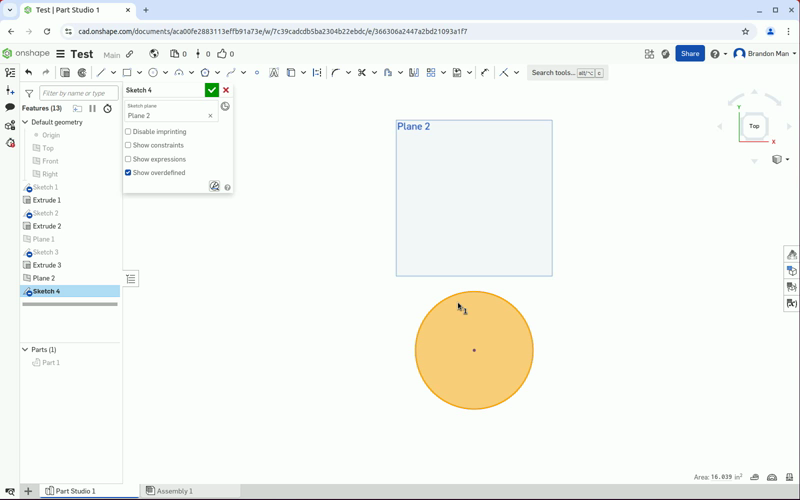
scroll(-6)
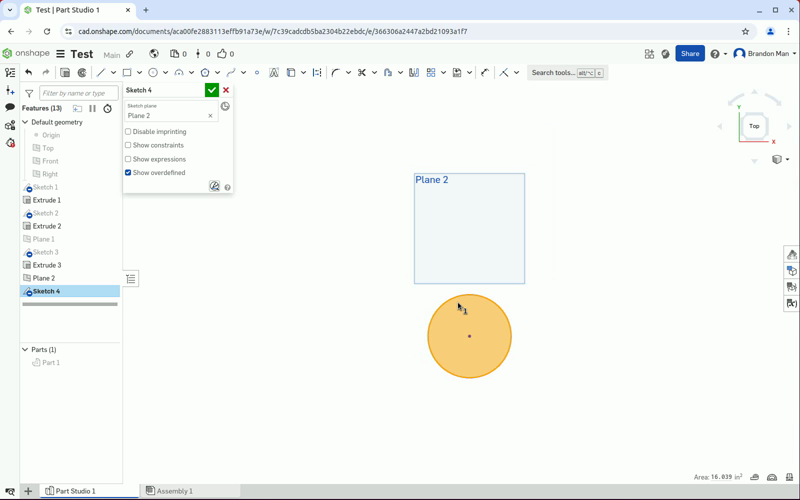
scroll(-6)
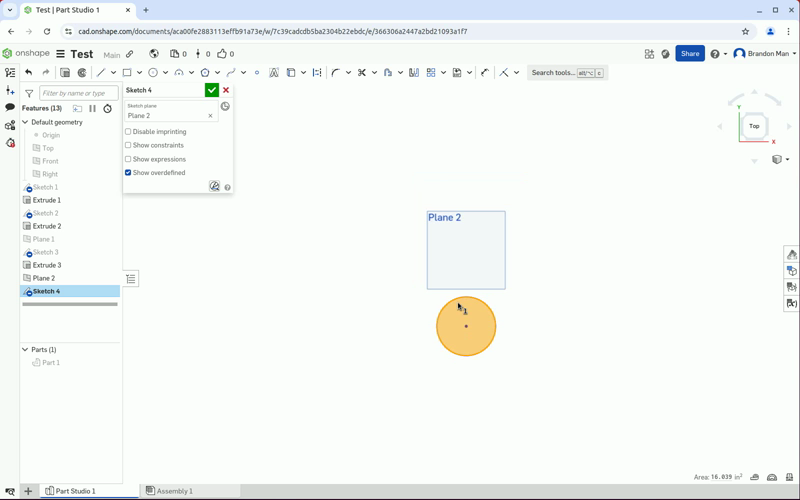
scroll(-6)
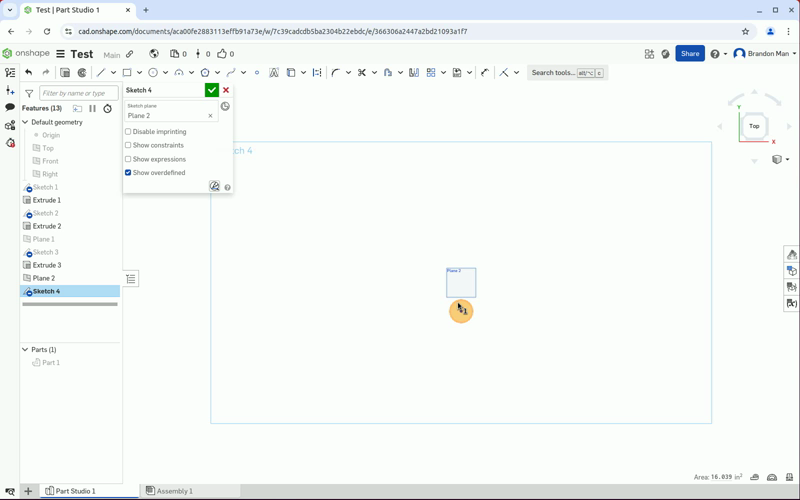
mouse_move(73, 352)
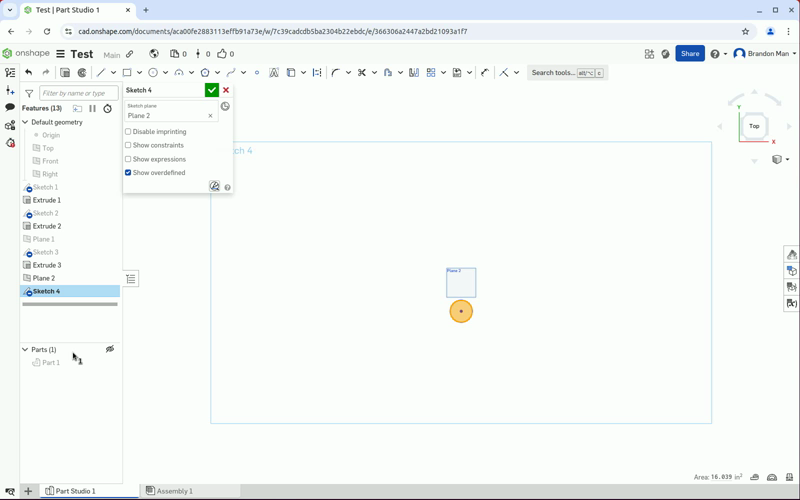
key(shift+y)
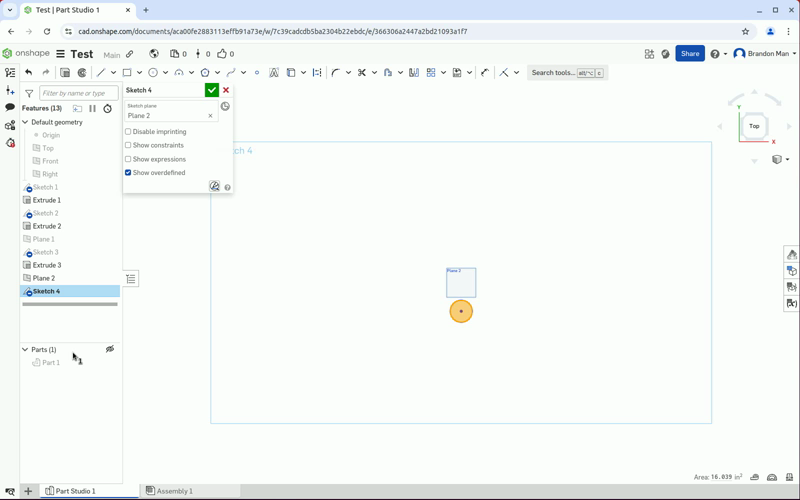
key(shift+e)
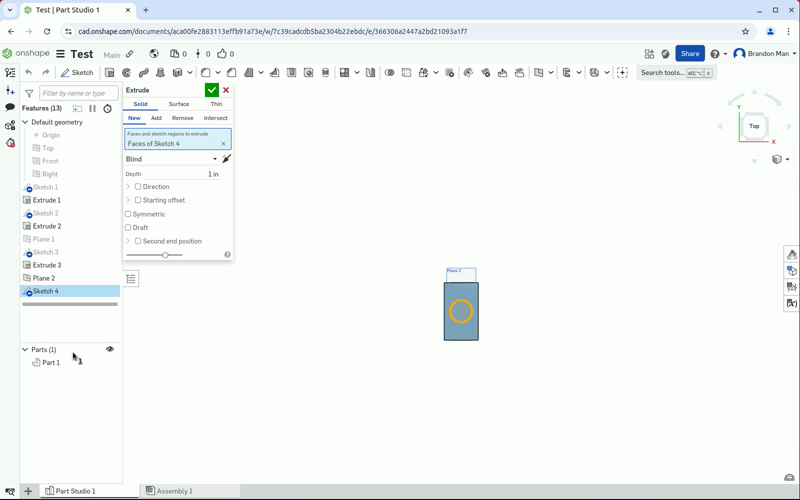
mouse_move(143, 106)
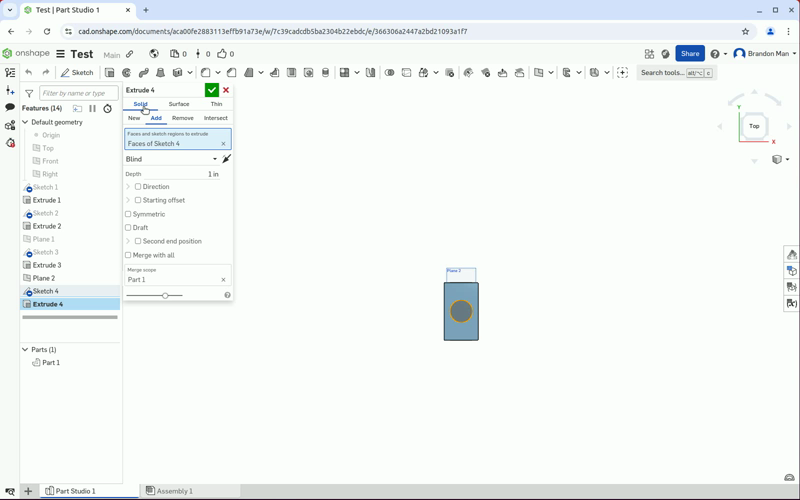
click(143, 106)
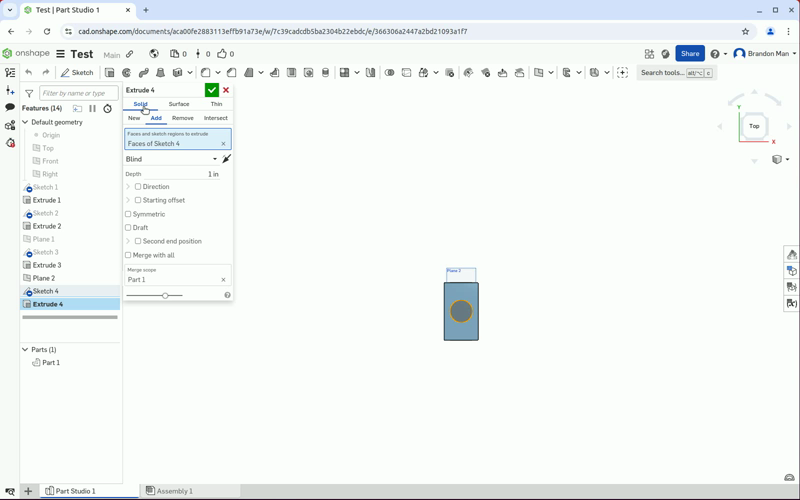
mouse_move(137, 120)
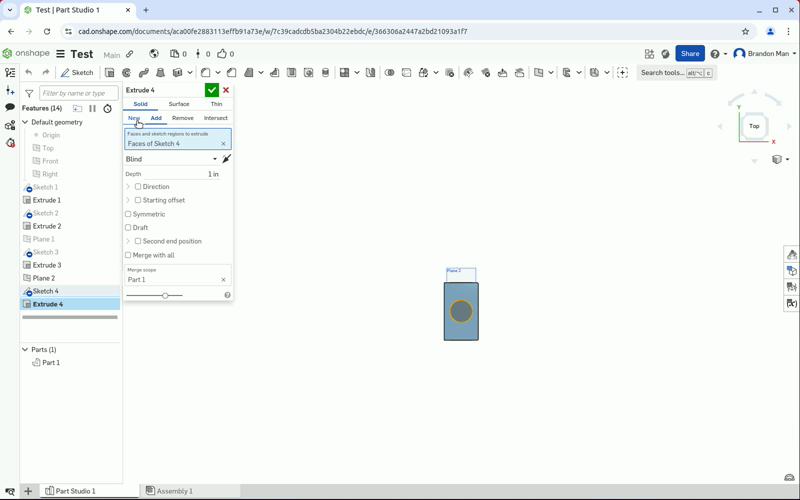
click(137, 120)
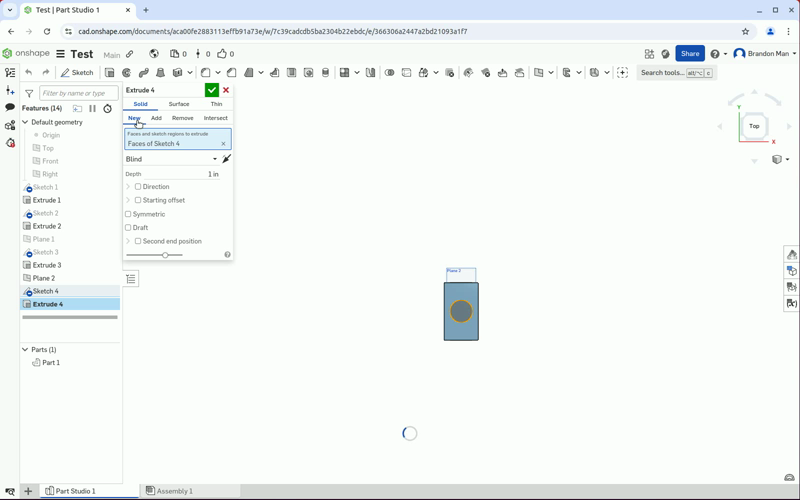
key(tab, 4)
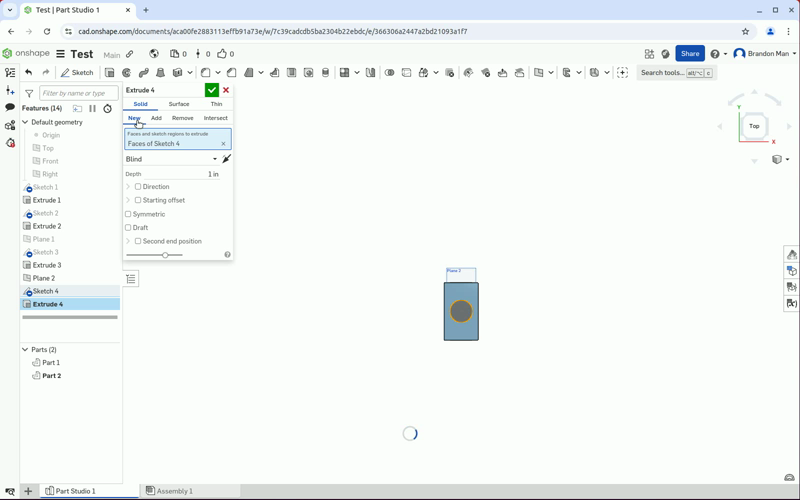
text(6.74)
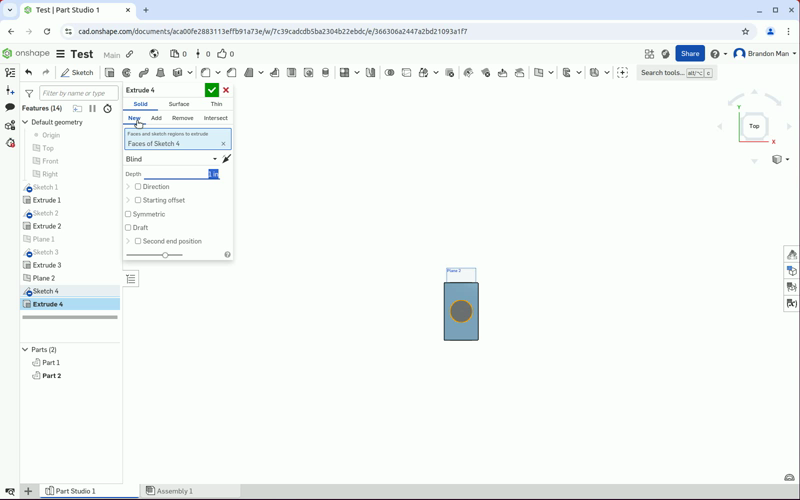
key(enter)
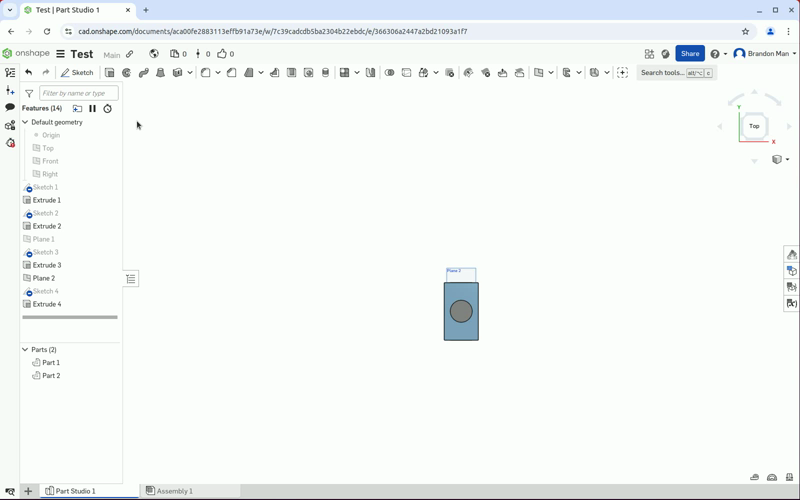
key(shift+h)
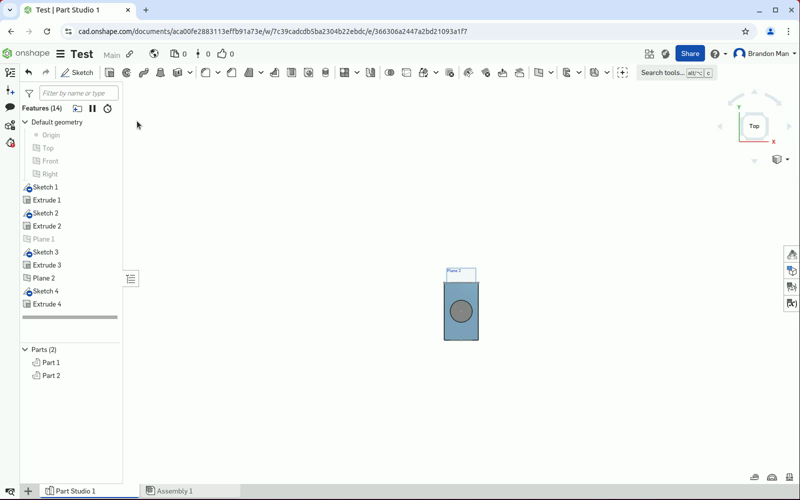
key(shift+h)
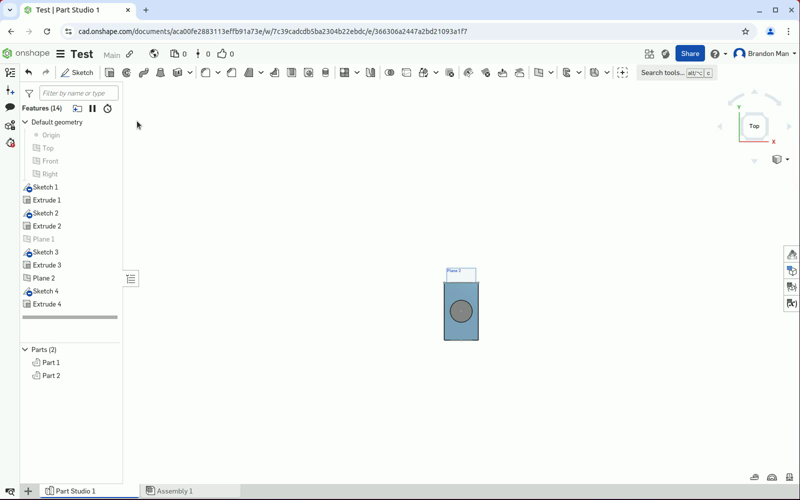
key(shift+7)
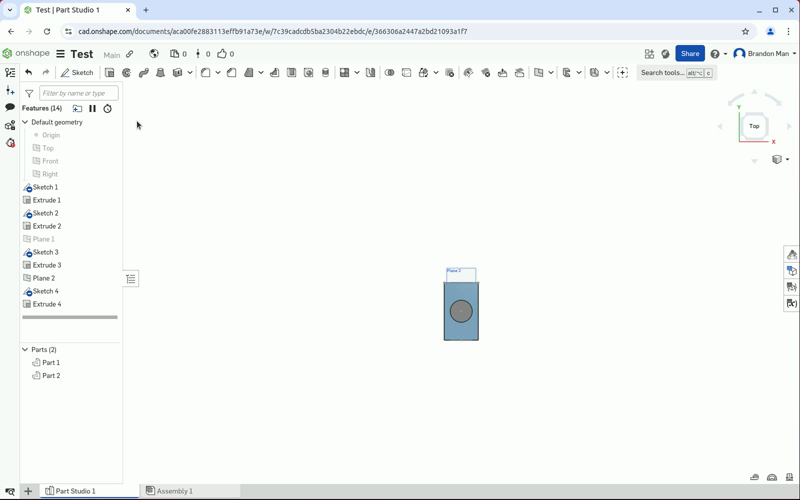
key(up, 3)
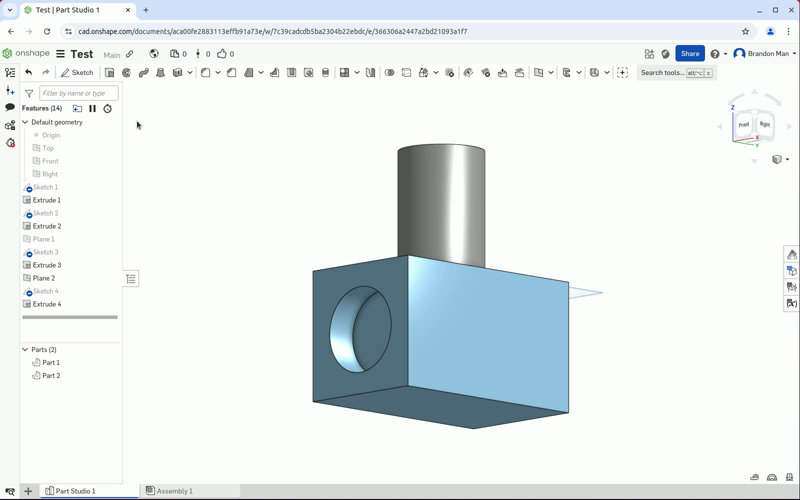
key(left, 3)
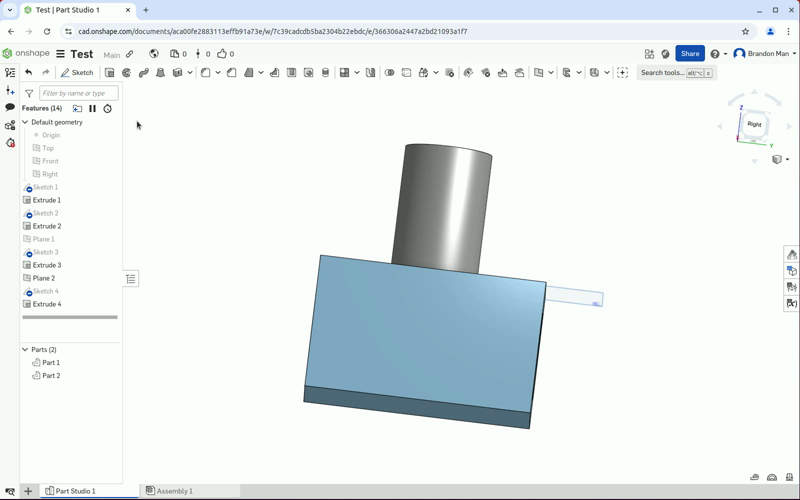
key(right, 3)
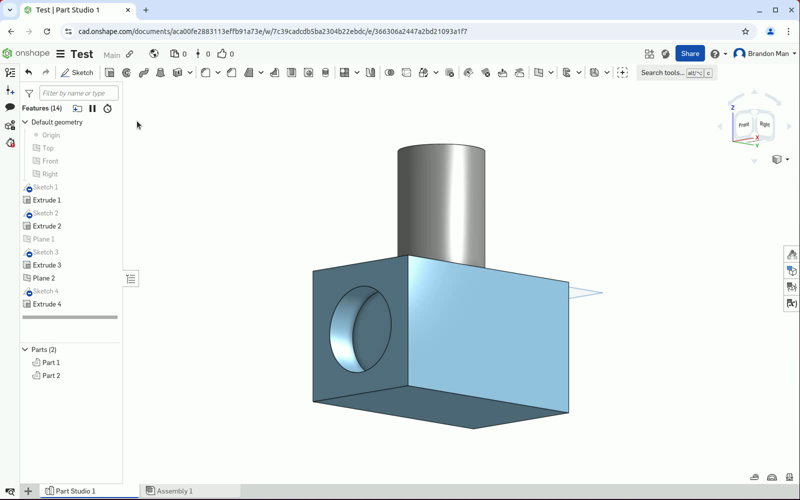
key(down, 3)
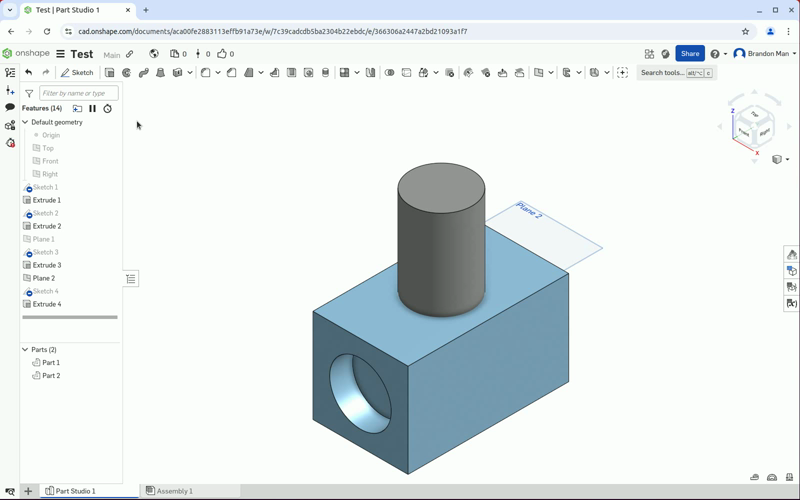
mouse_move(73, 189)
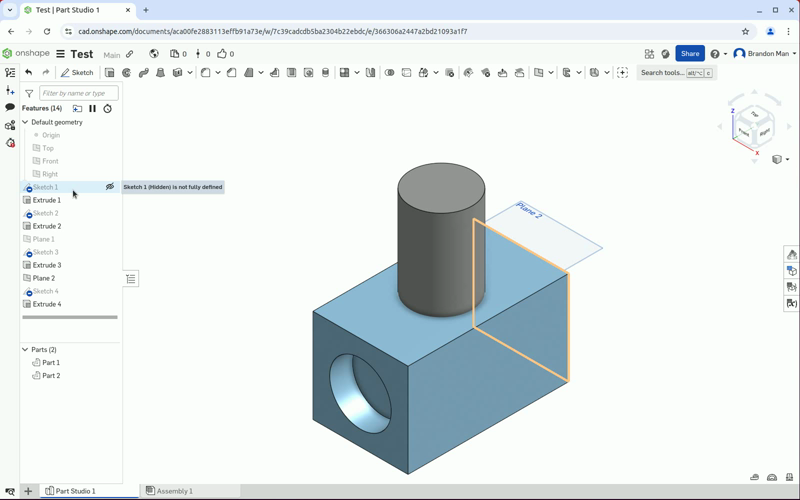
click(73, 189)